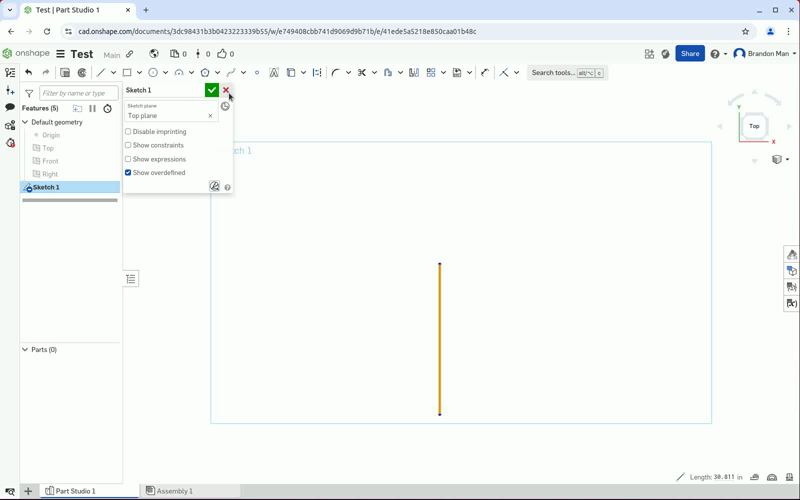
key(shift+h)
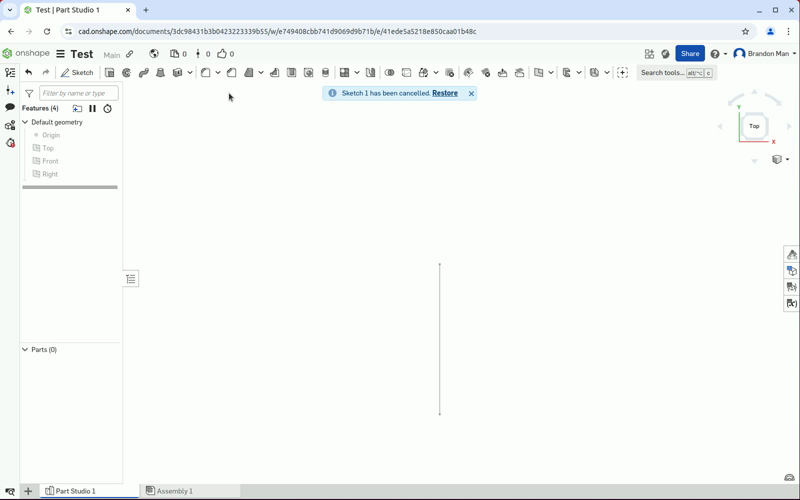
mouse_move(73, 352)
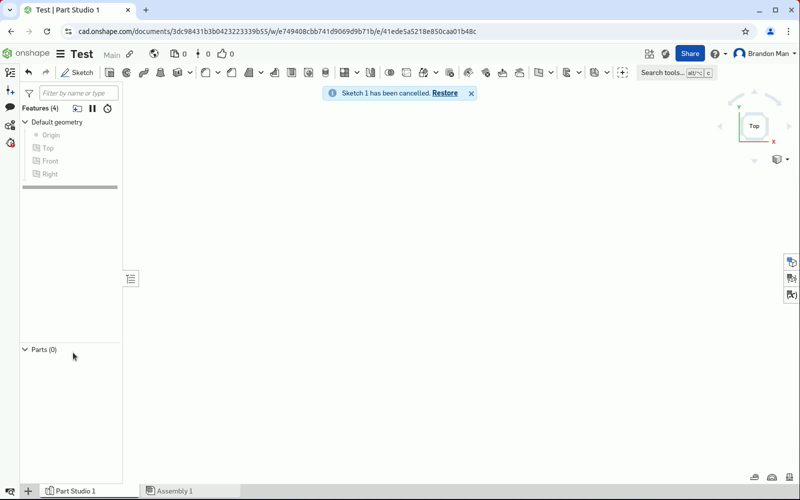
key(y)
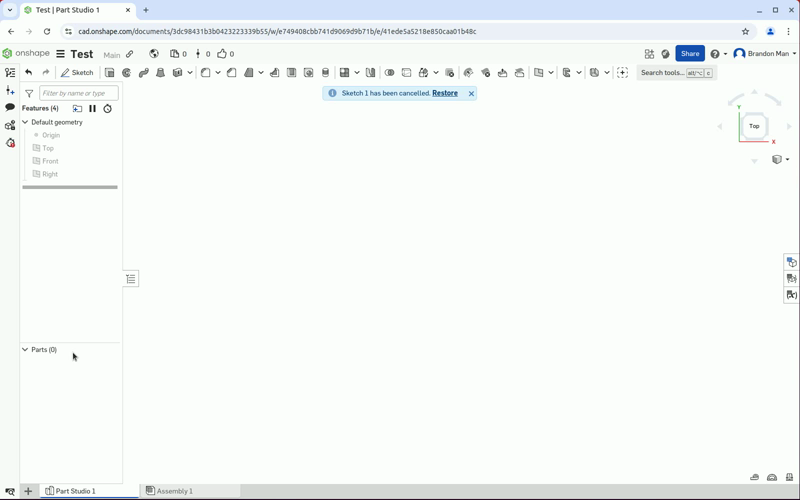
key(shift+p)
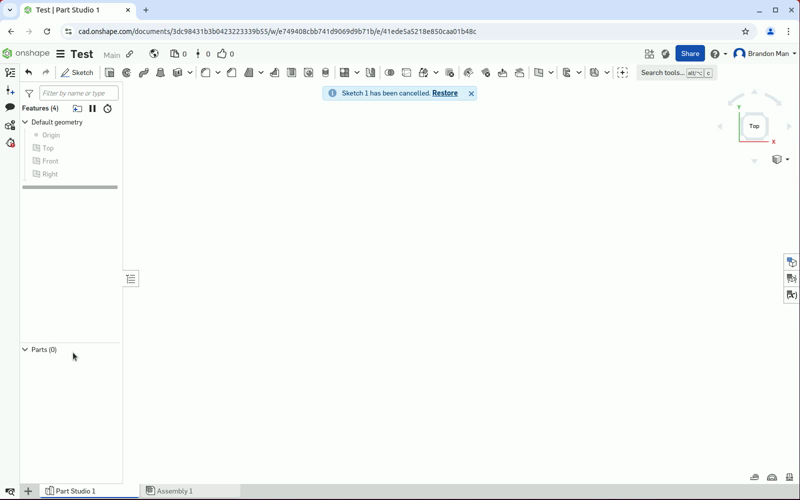
key(space)
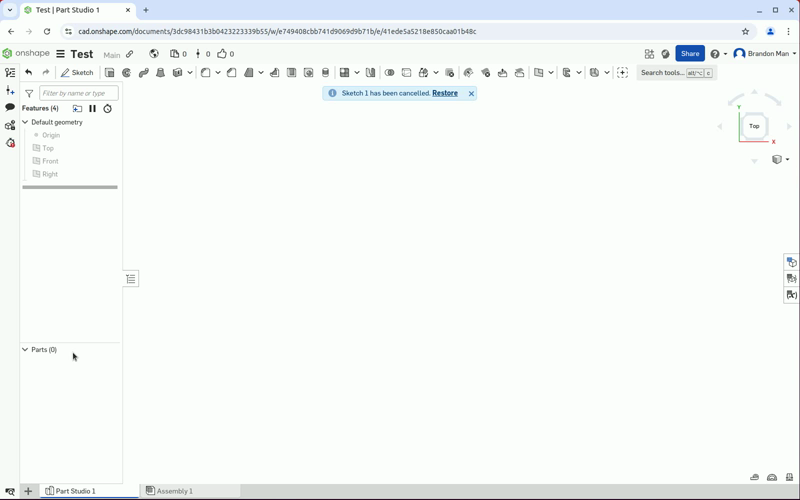
key_down(shift)
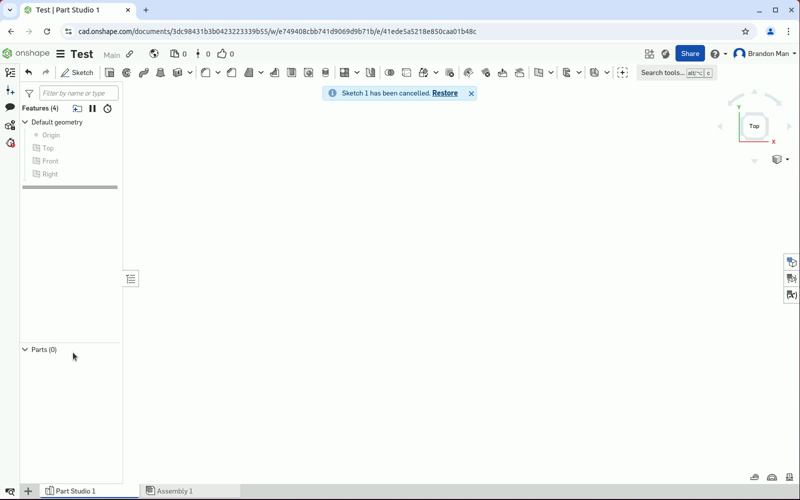
key(up)
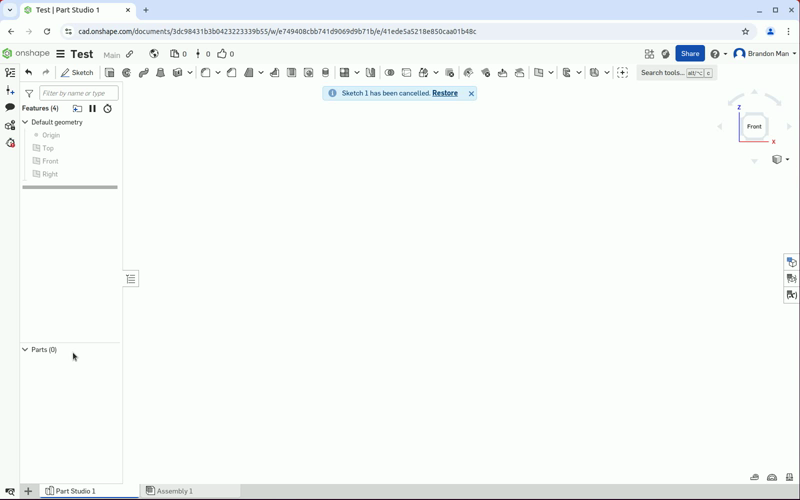
key_up(shift)
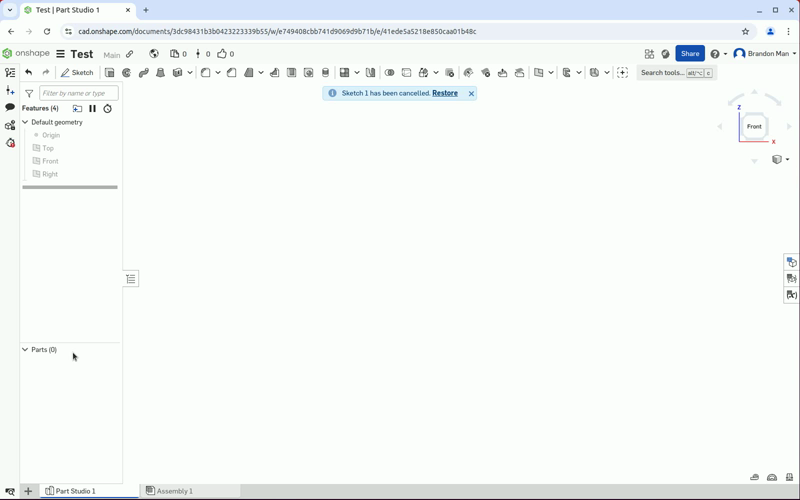
mouse_move(73, 352)
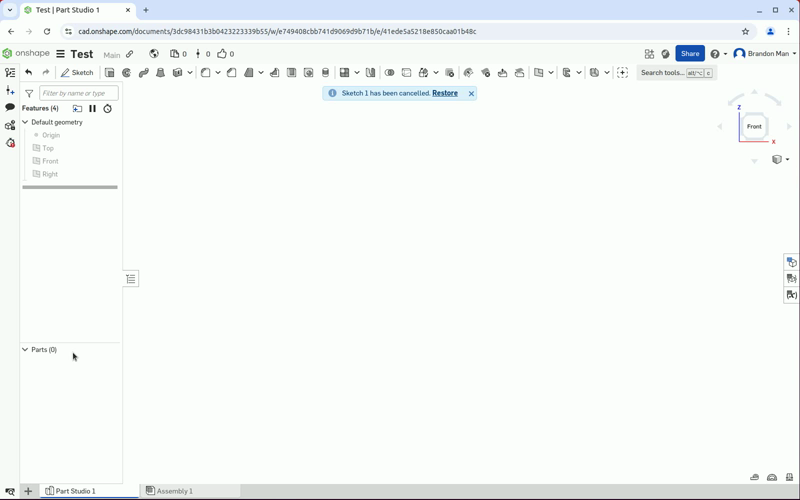
key(shift+y)
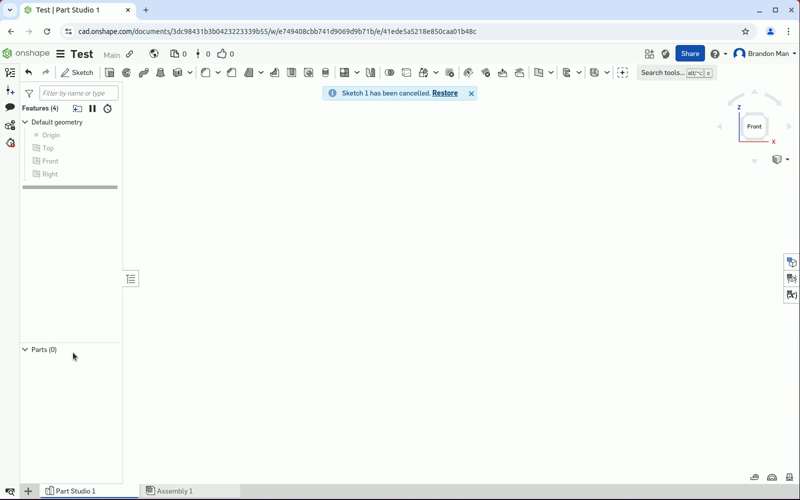
key(shift+s)
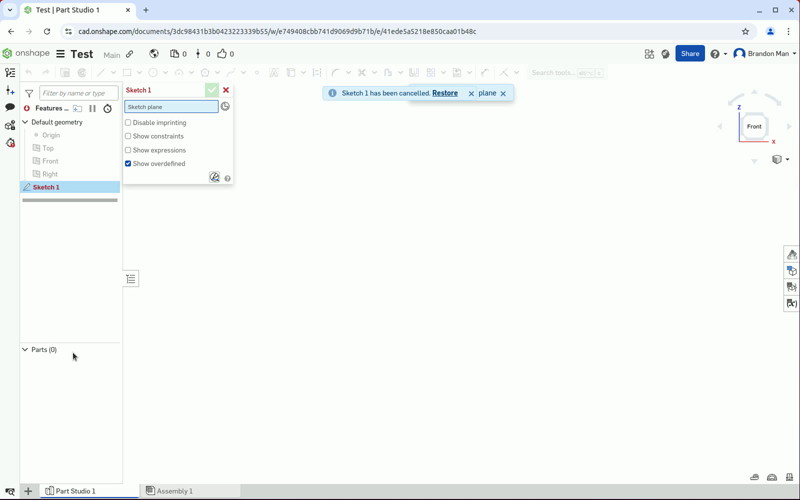
mouse_move(73, 163)
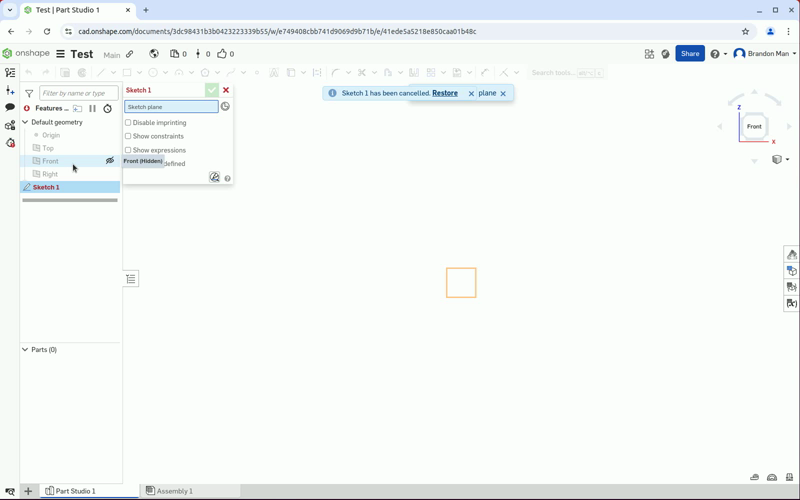
click(73, 163)
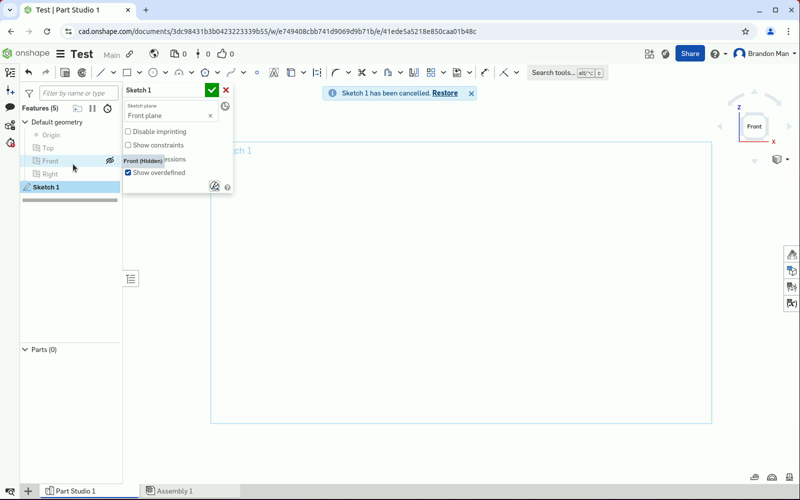
mouse_move(73, 352)
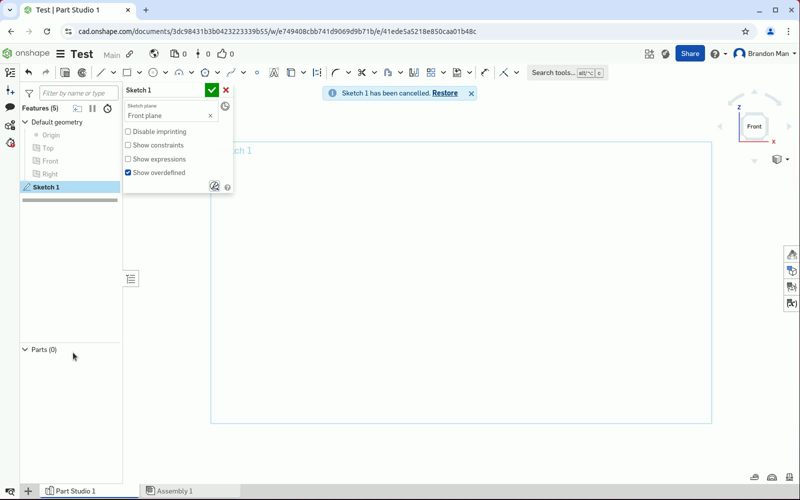
key(y)
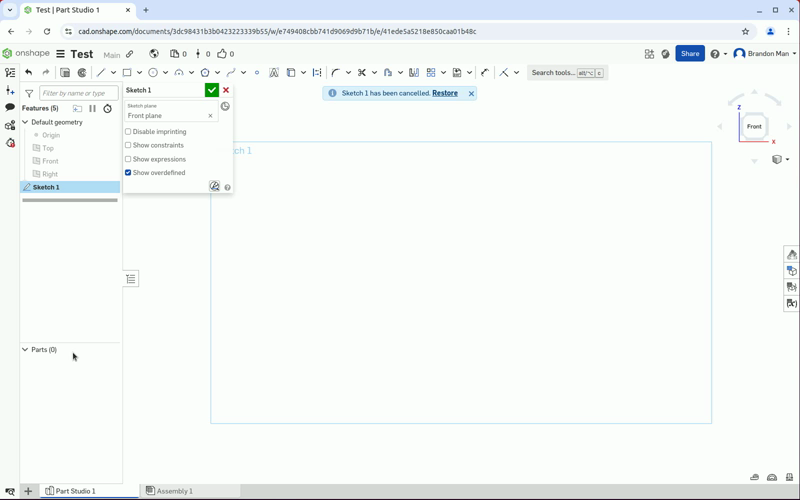
key(l)
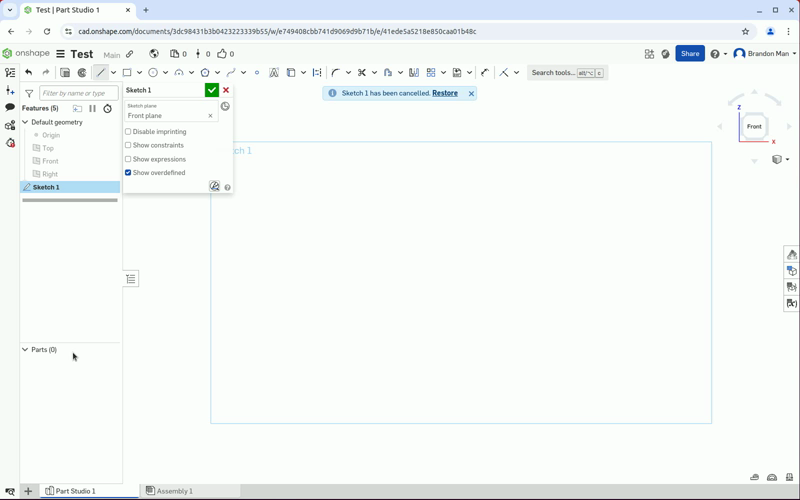
key_down(shift)
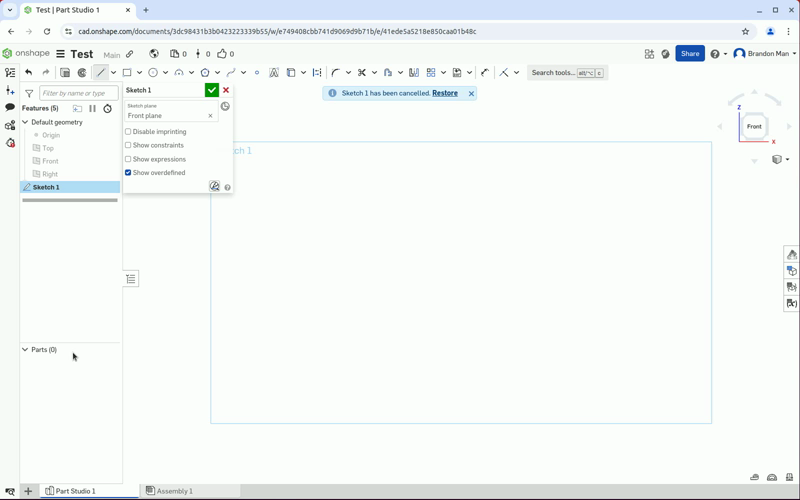
mouse_move(348, 309)
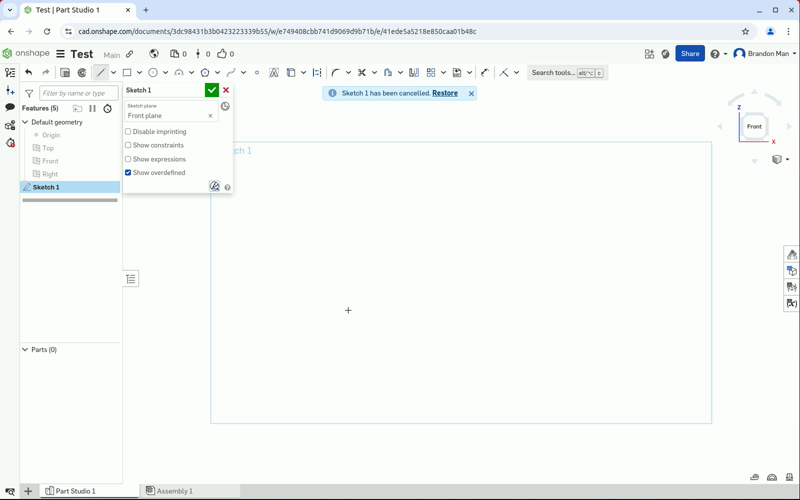
click(348, 309)
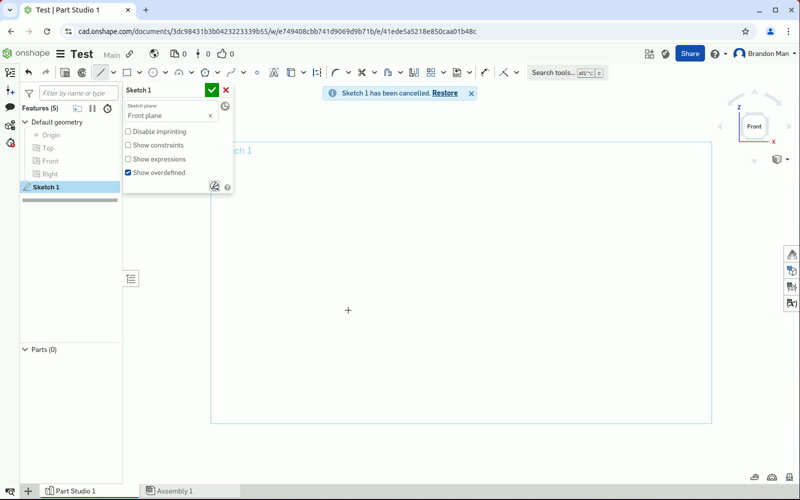
key_up(shift)
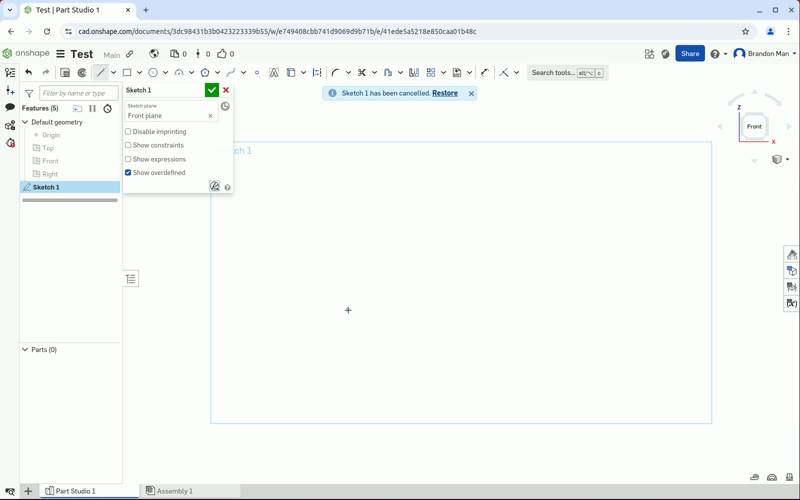
key_down(shift)
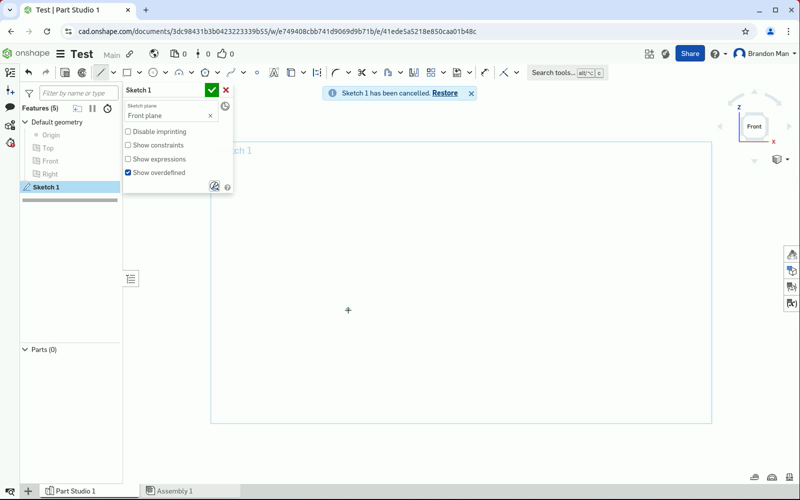
mouse_move(378, 309)
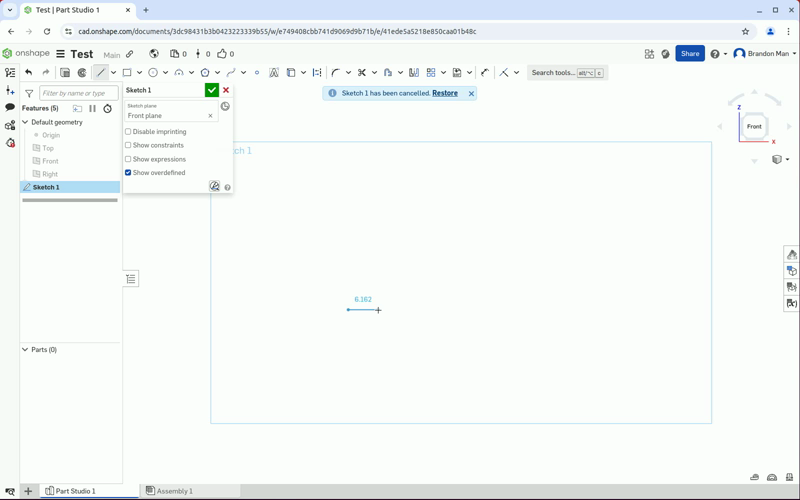
mouse_move(393, 309)
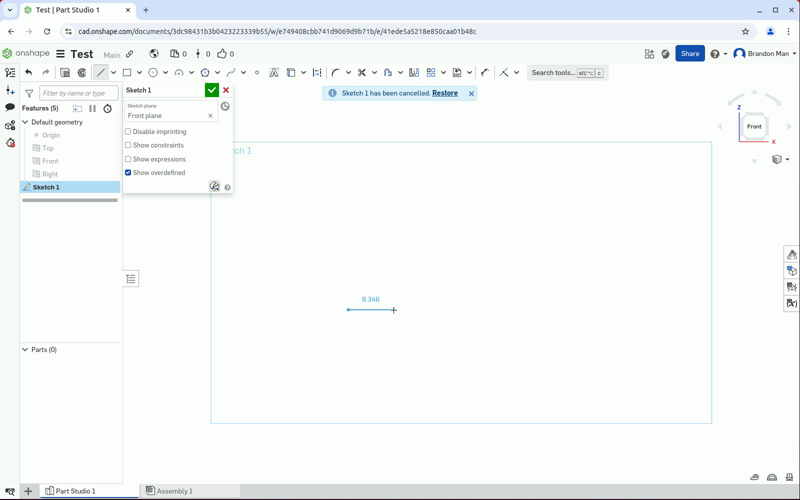
click(393, 309)
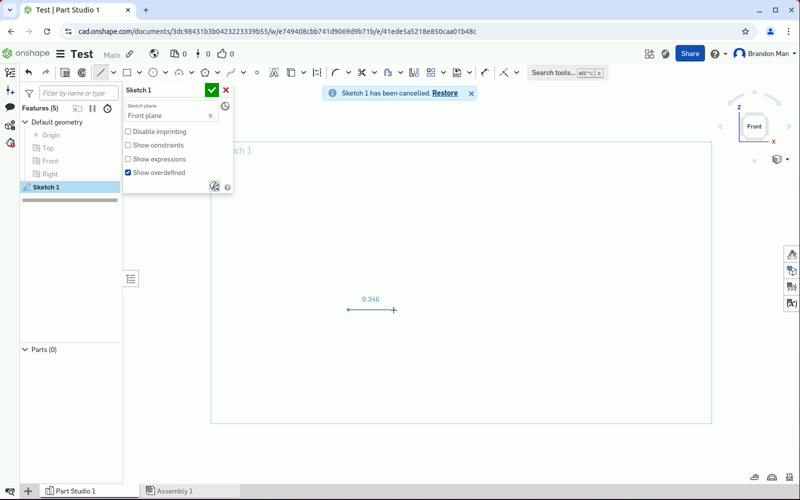
key_up(shift)
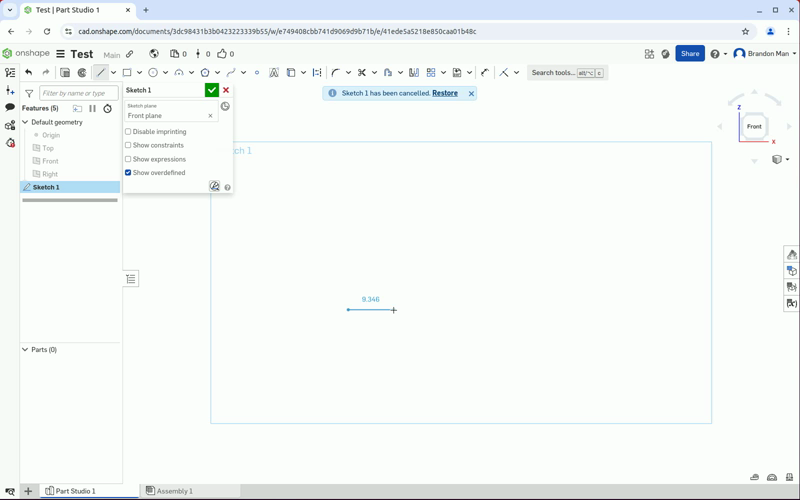
key_down(shift)
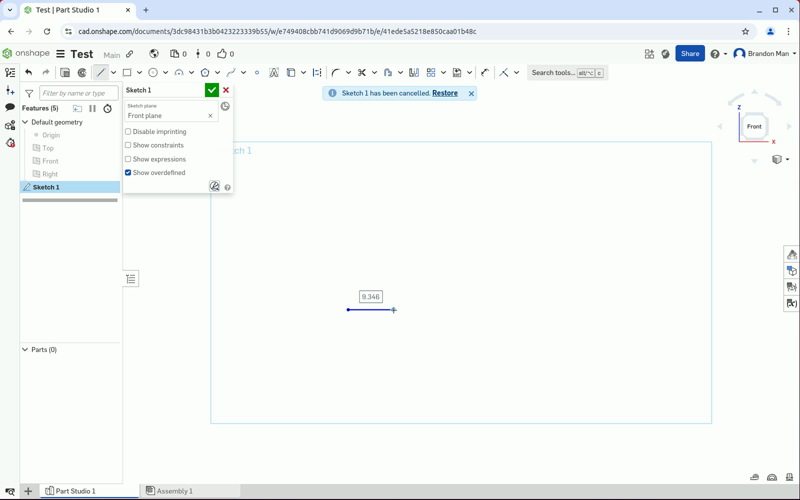
mouse_move(423, 309)
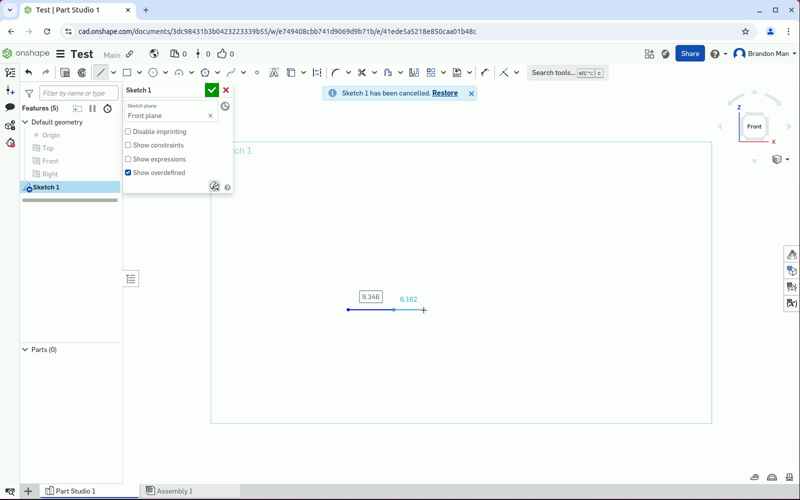
mouse_move(393, 264)
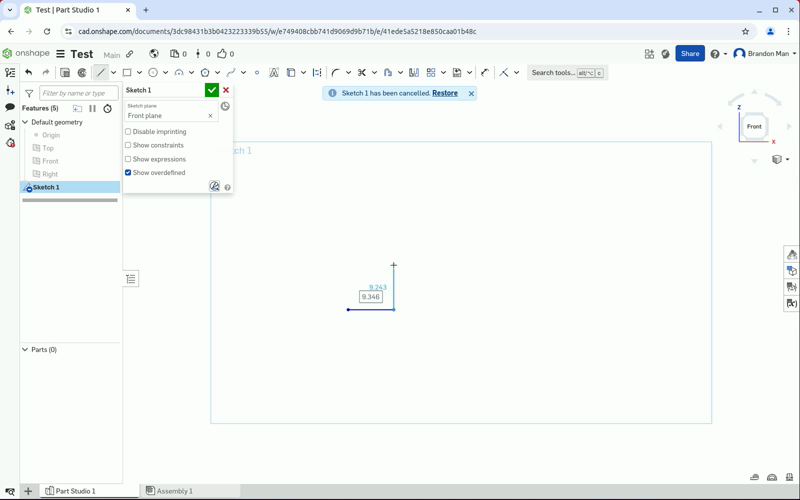
click(393, 264)
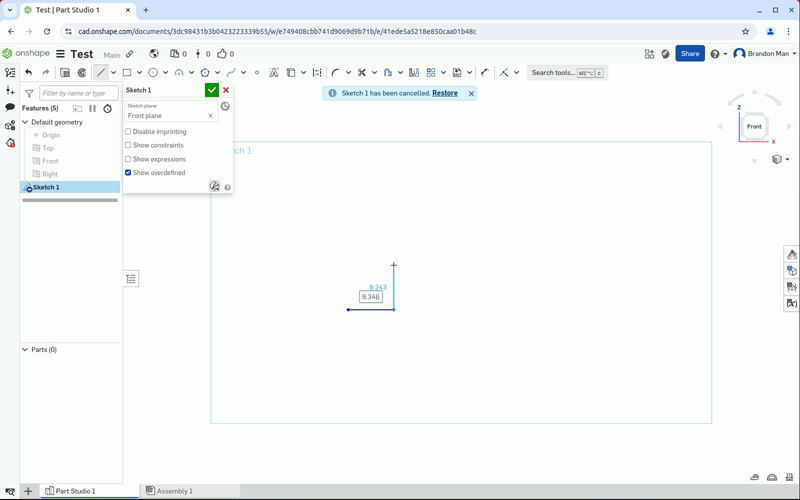
key_up(shift)
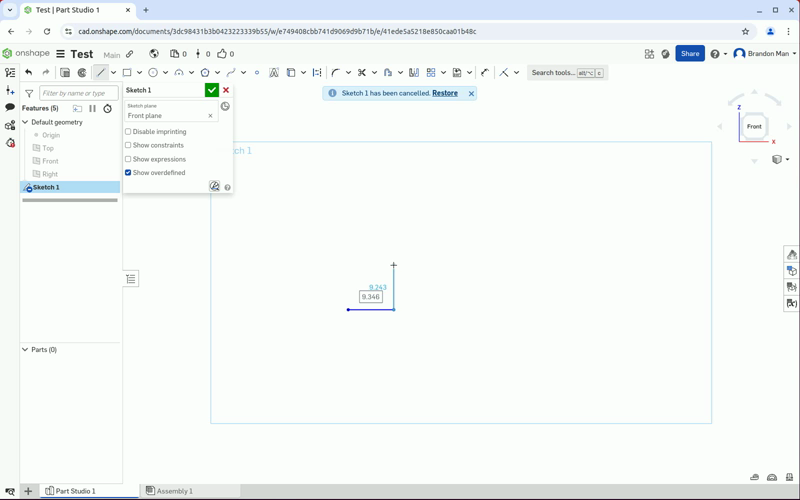
key_down(shift)
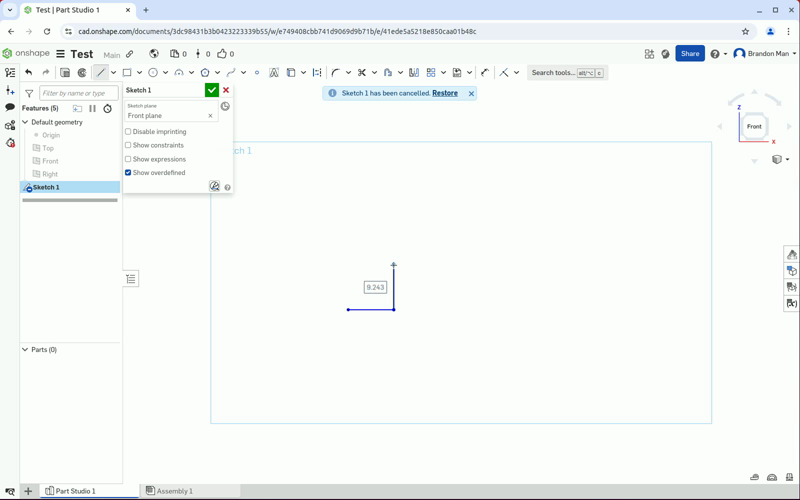
mouse_move(423, 264)
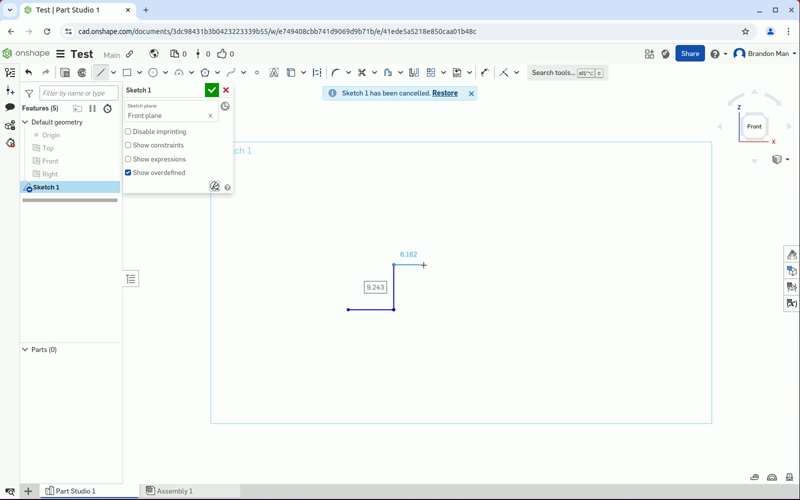
mouse_move(348, 264)
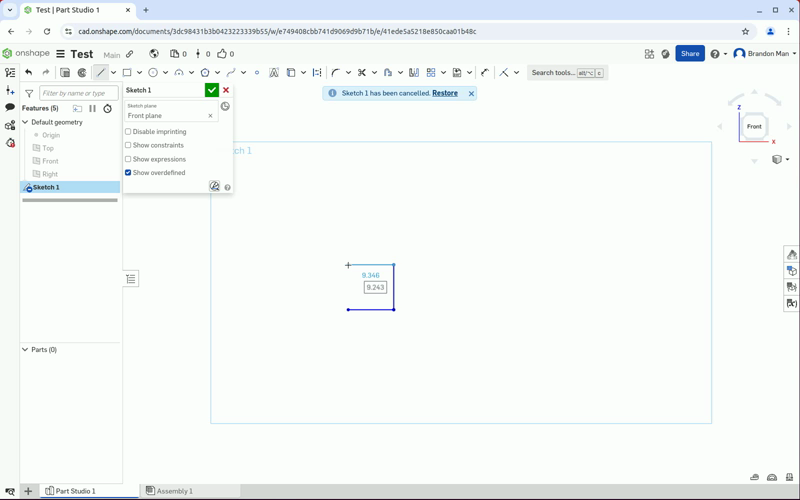
click(348, 264)
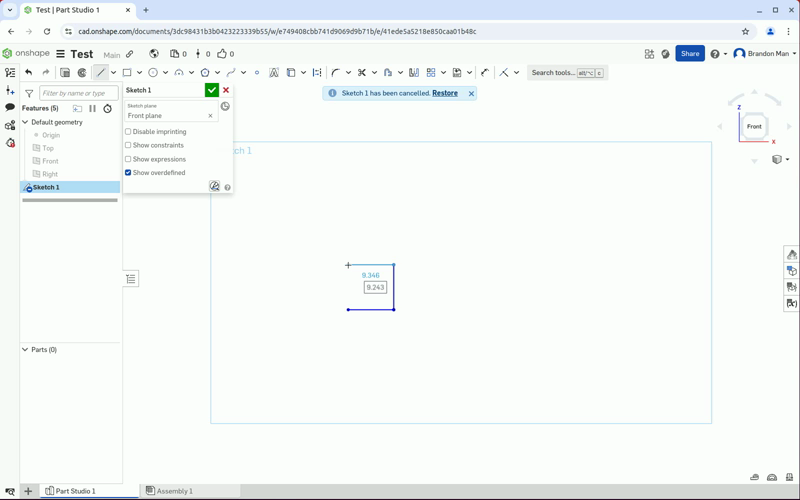
key_up(shift)
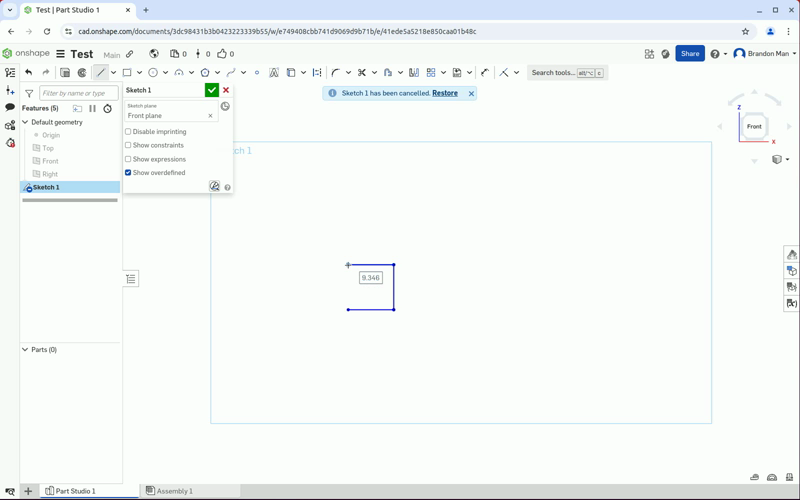
mouse_move(378, 264)
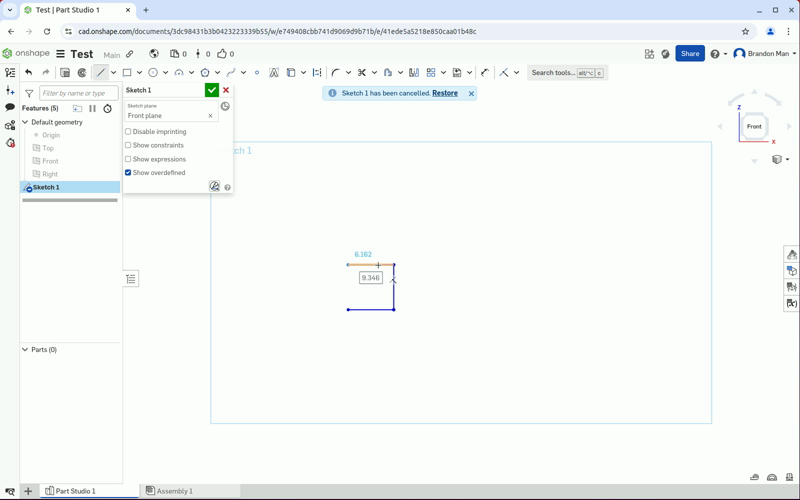
key_down(shift)
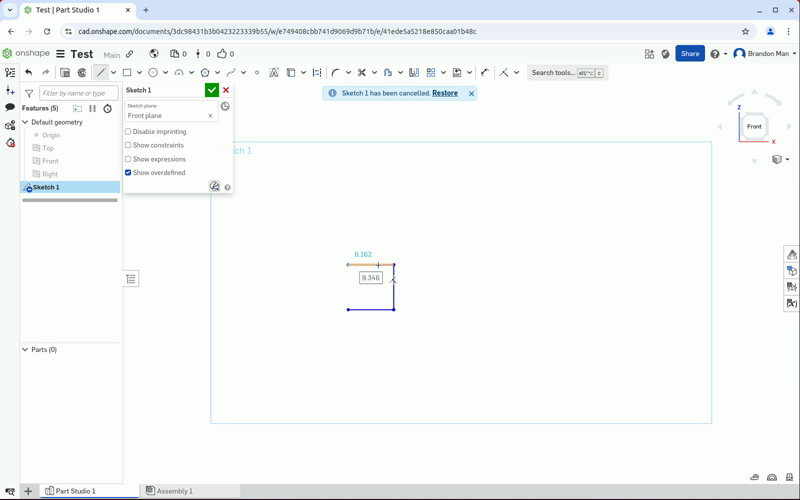
mouse_move(348, 309)
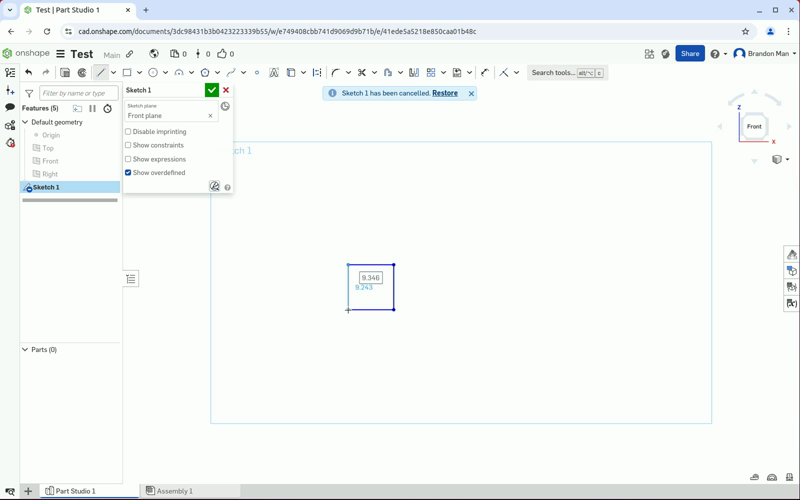
key_up(shift)
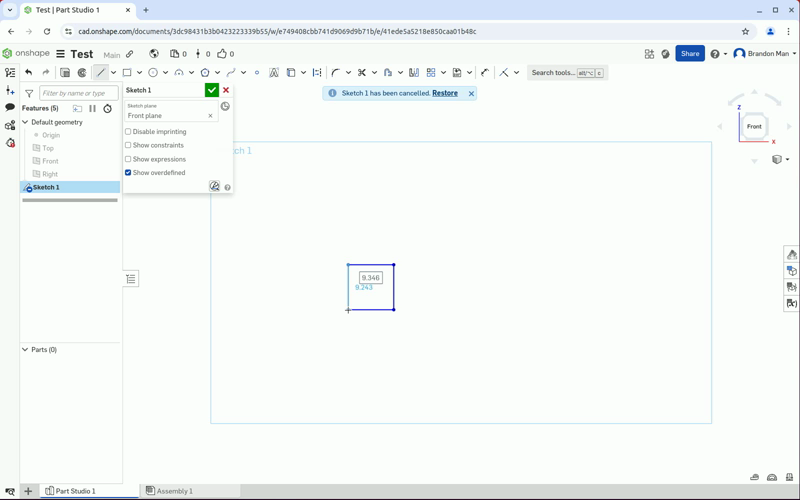
click(348, 309)
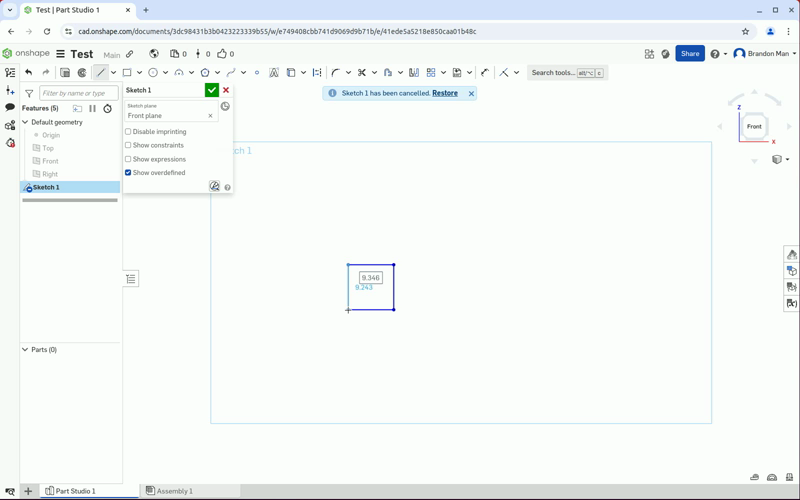
key(esc)
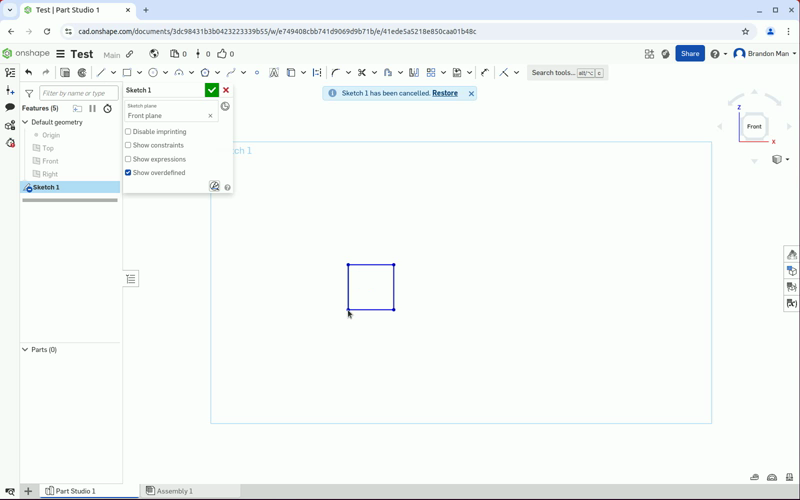
mouse_move(385, 307)
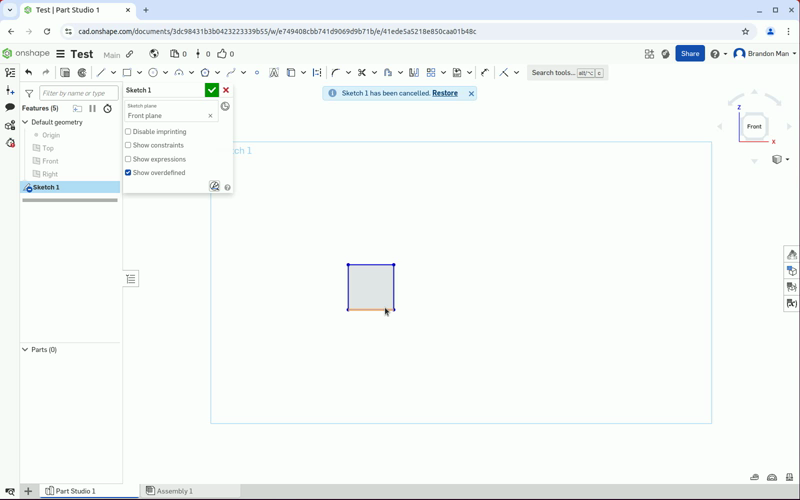
click(385, 307)
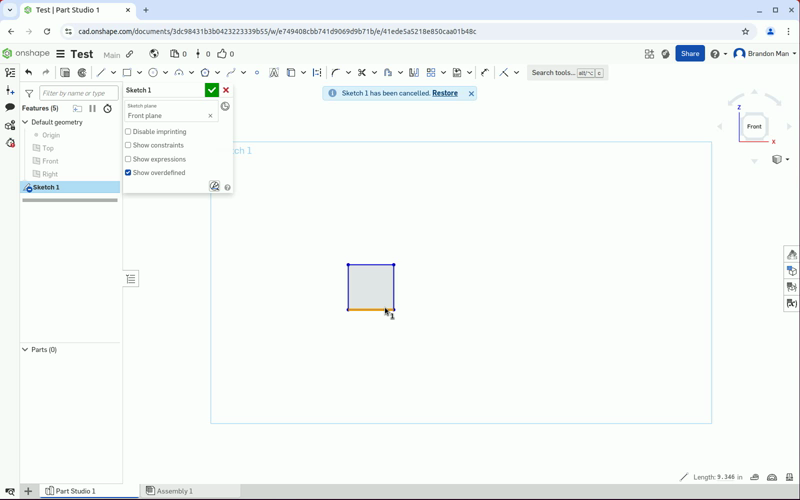
mouse_move(73, 352)
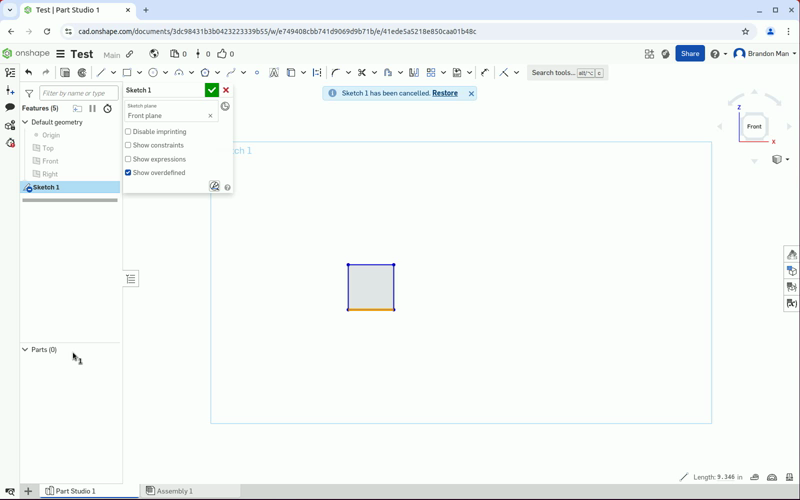
key(shift+y)
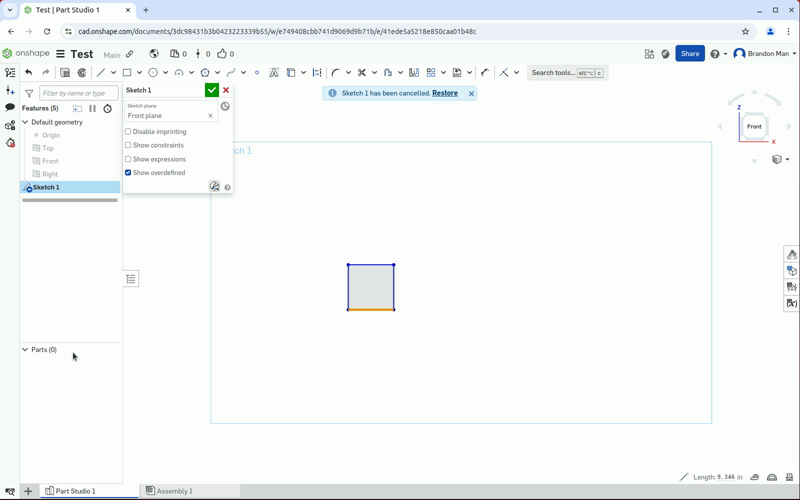
key(shift+e)
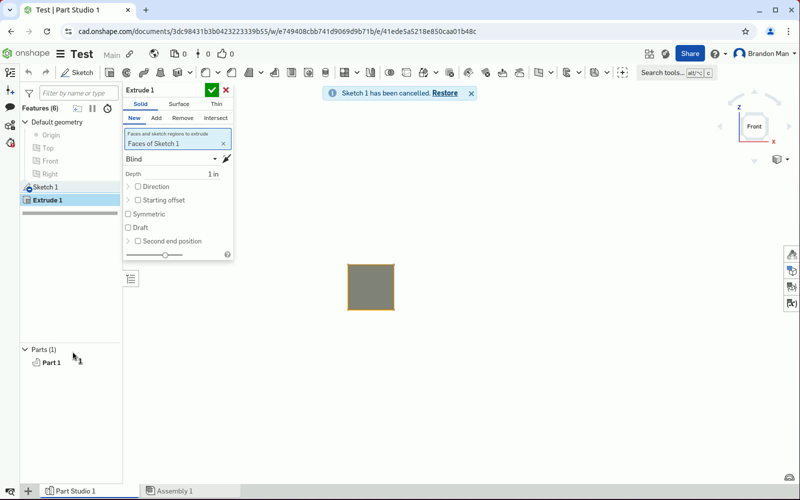
mouse_move(143, 106)
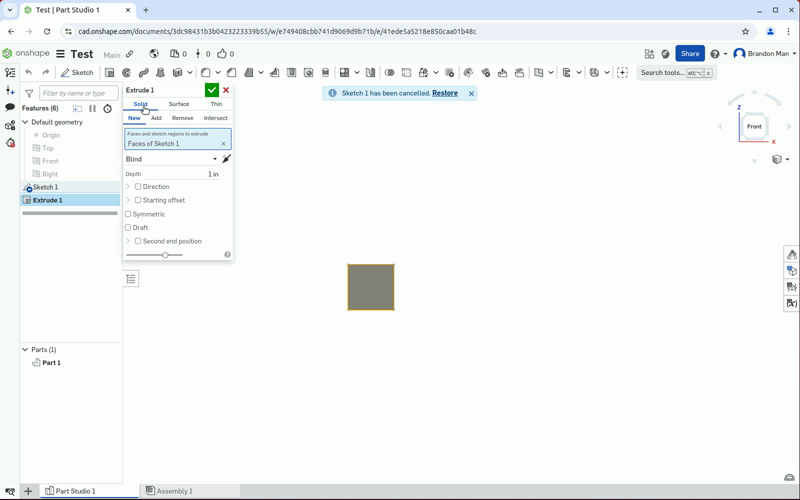
click(143, 106)
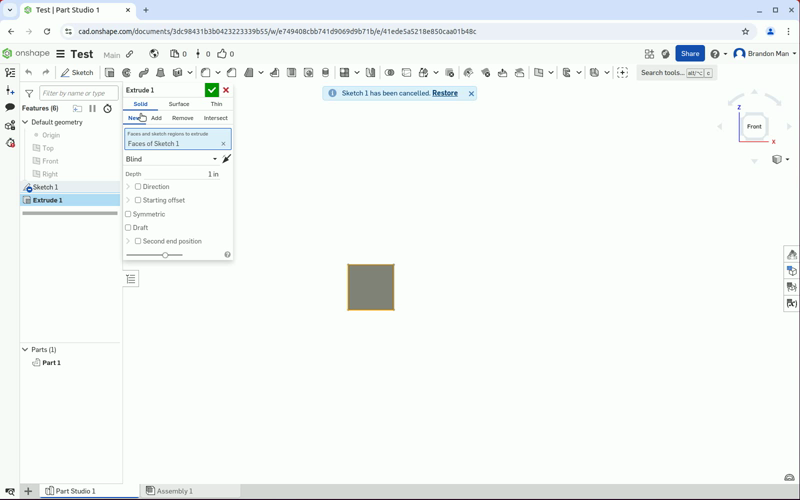
mouse_move(137, 120)
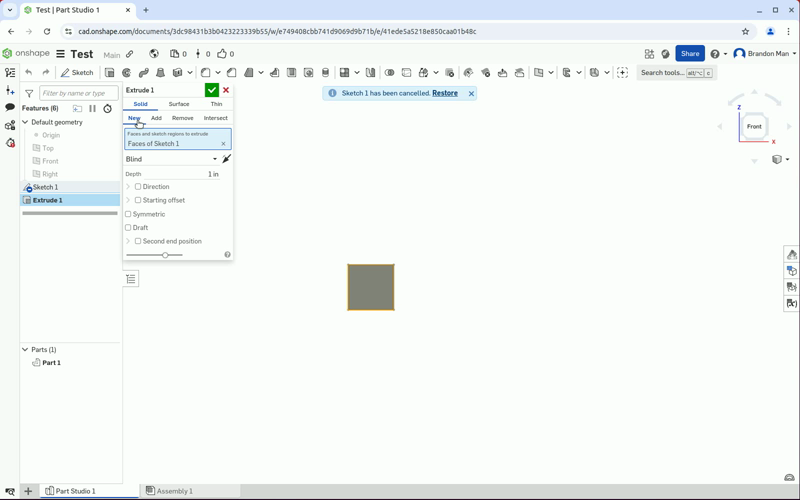
click(137, 120)
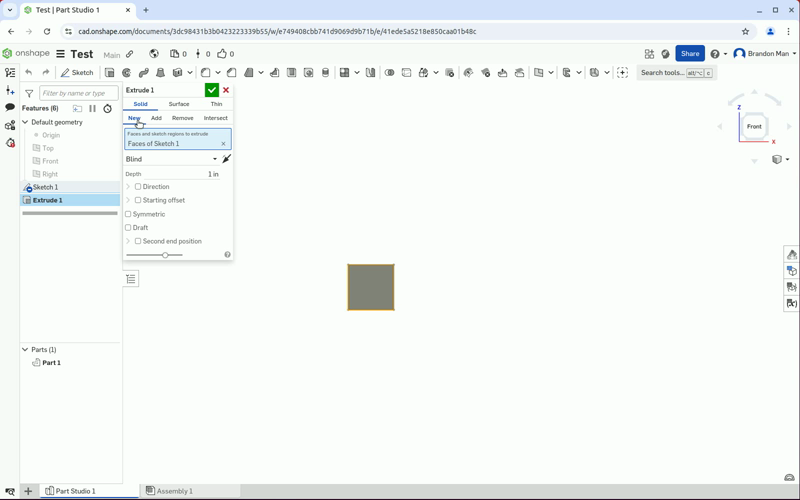
key(tab, 4)
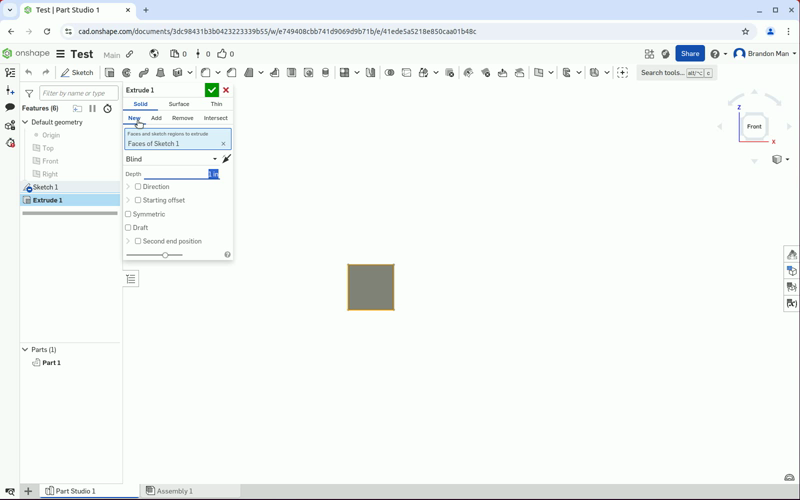
text(9.147)
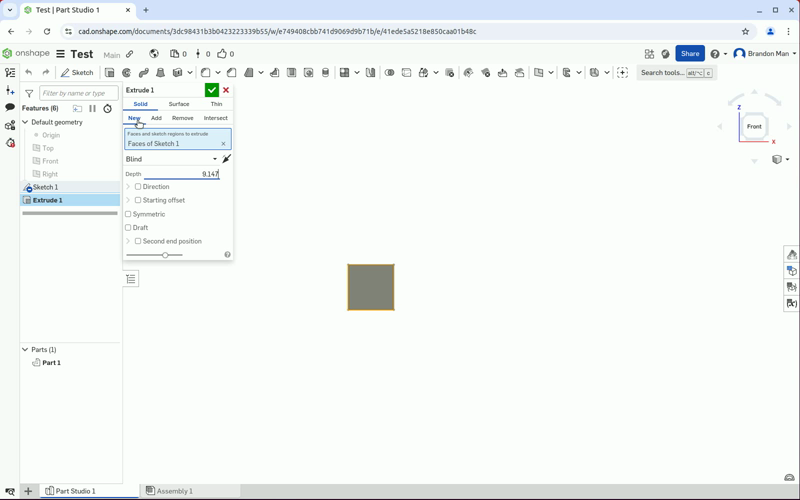
key(enter)
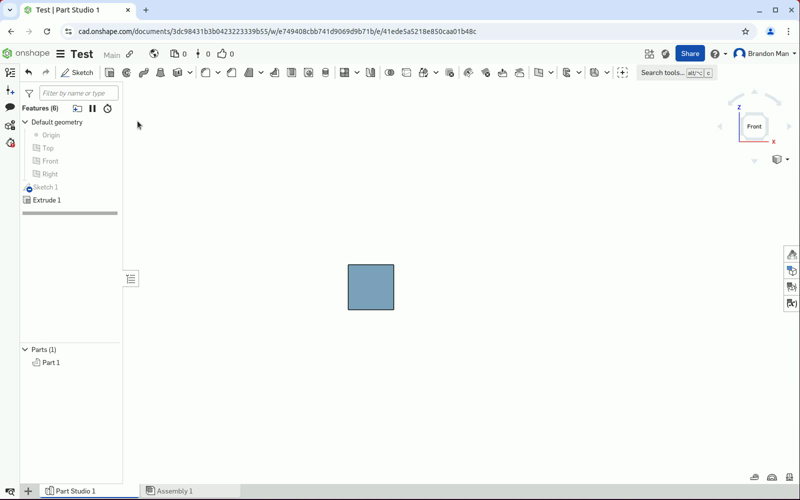
key(shift+h)
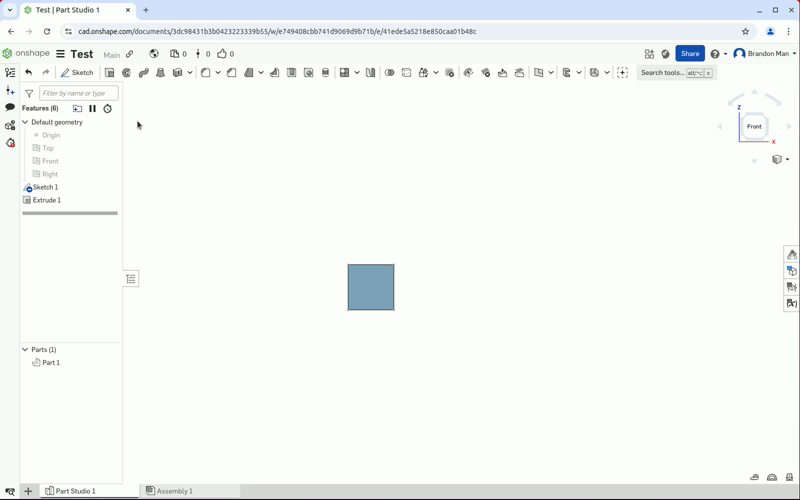
key(shift+h)
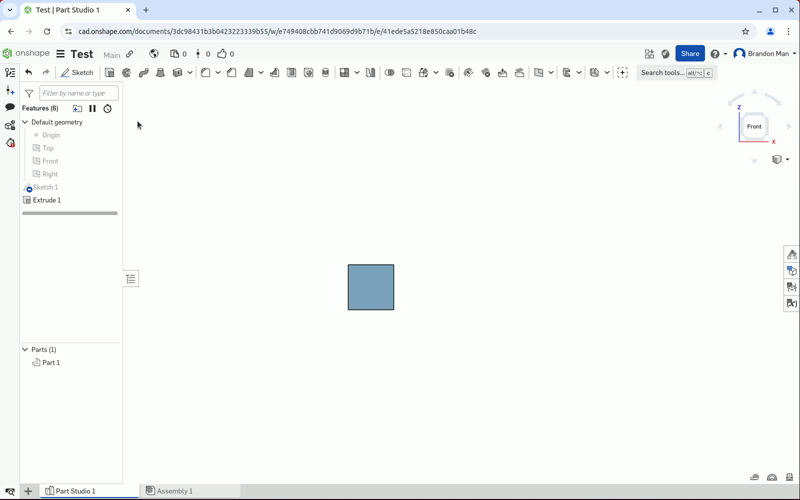
mouse_move(73, 189)
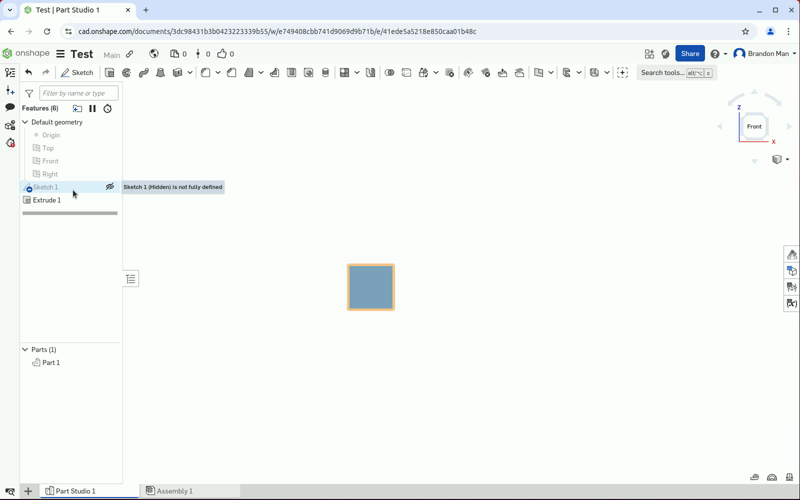
click(73, 189)
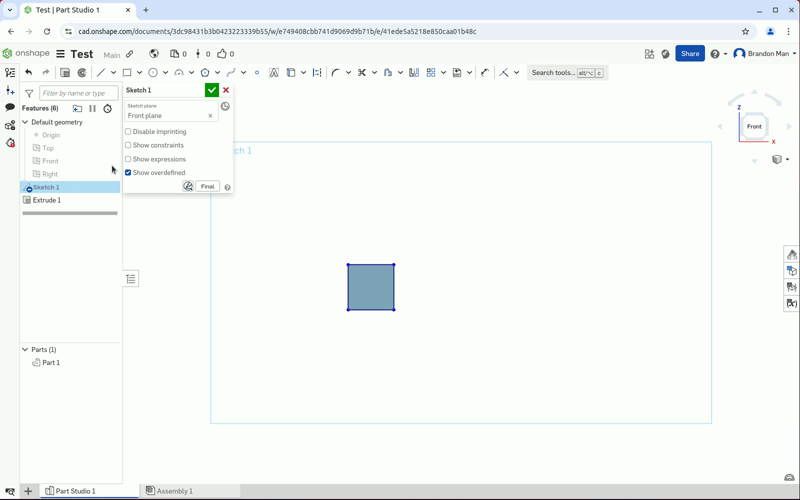
mouse_move(229, 92)
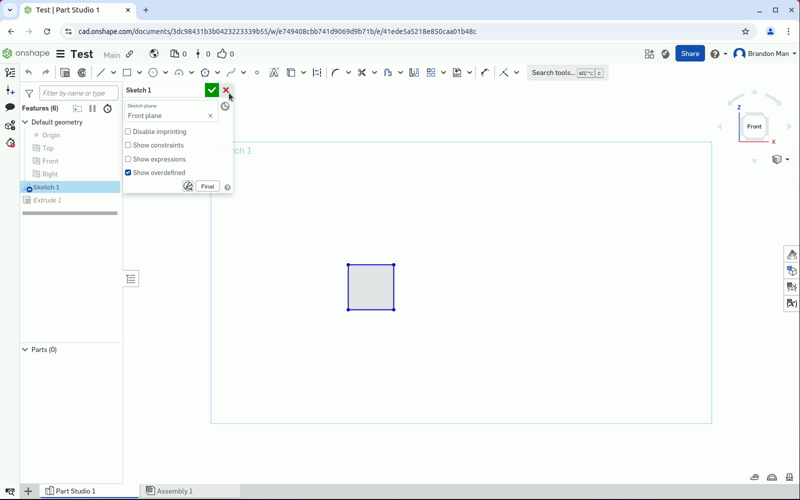
click(229, 92)
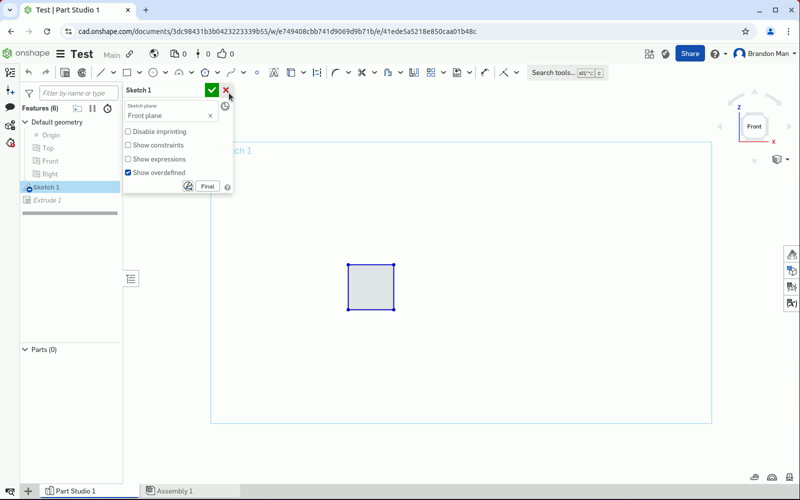
key(shift+s)
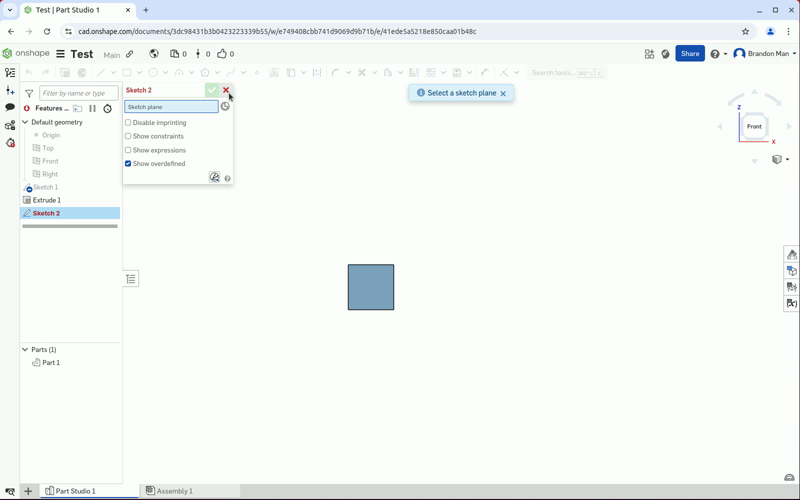
mouse_move(73, 163)
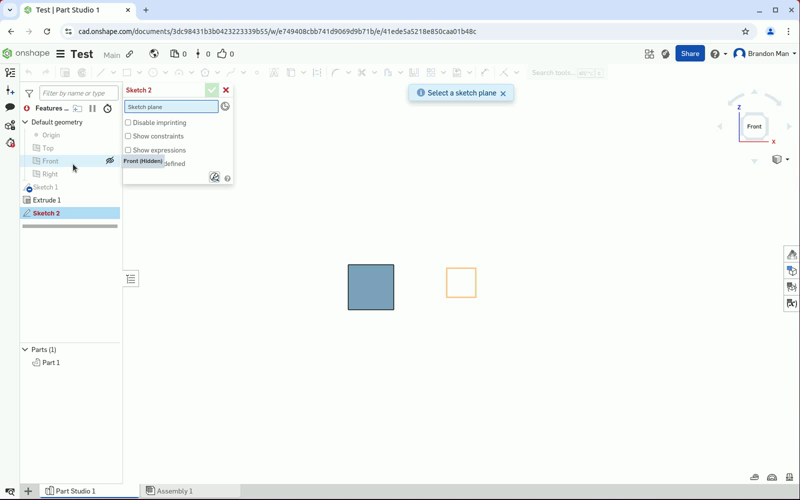
click(73, 163)
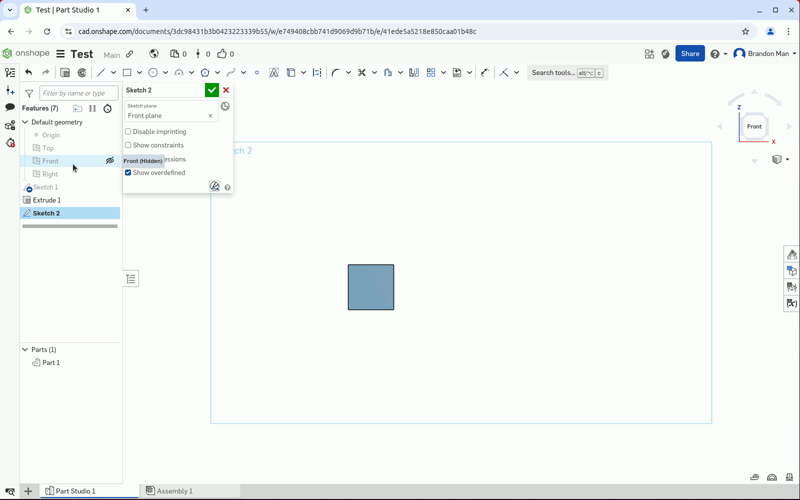
mouse_move(73, 352)
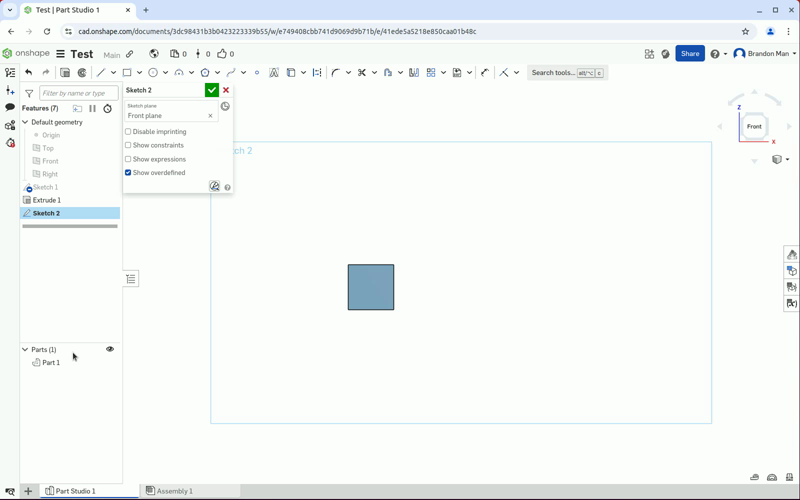
key(y)
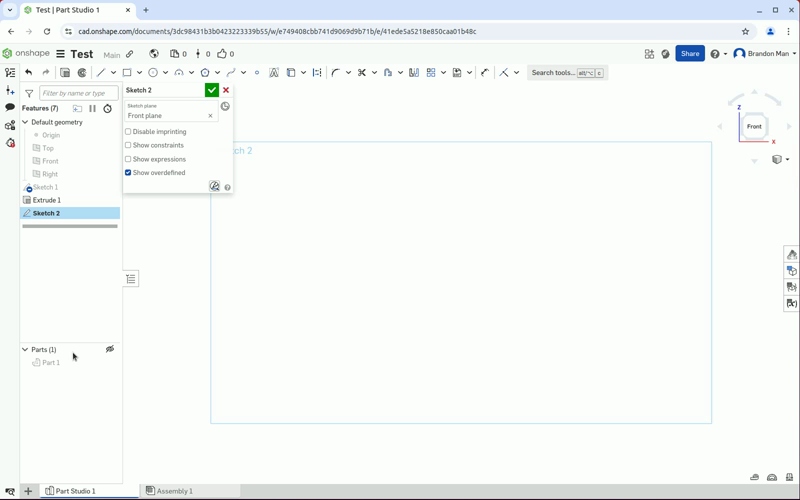
key(l)
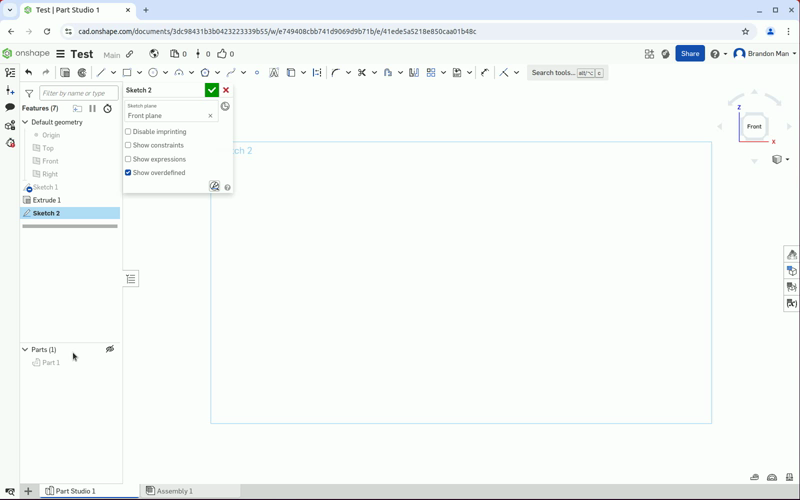
key_down(shift)
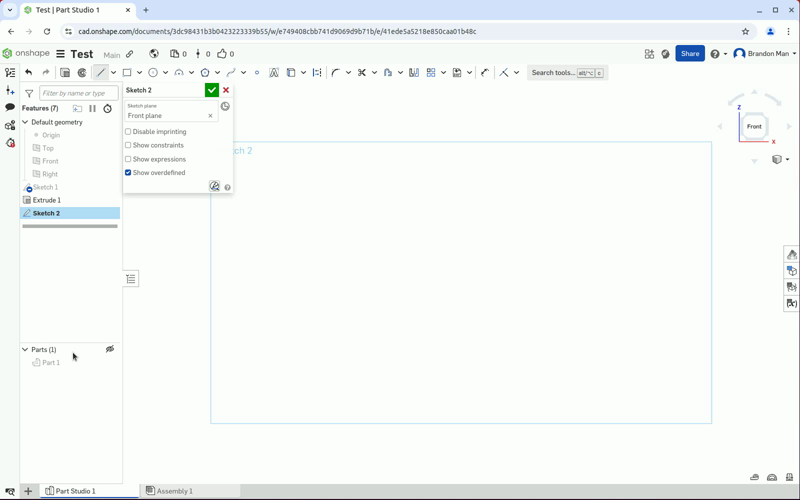
mouse_move(392, 309)
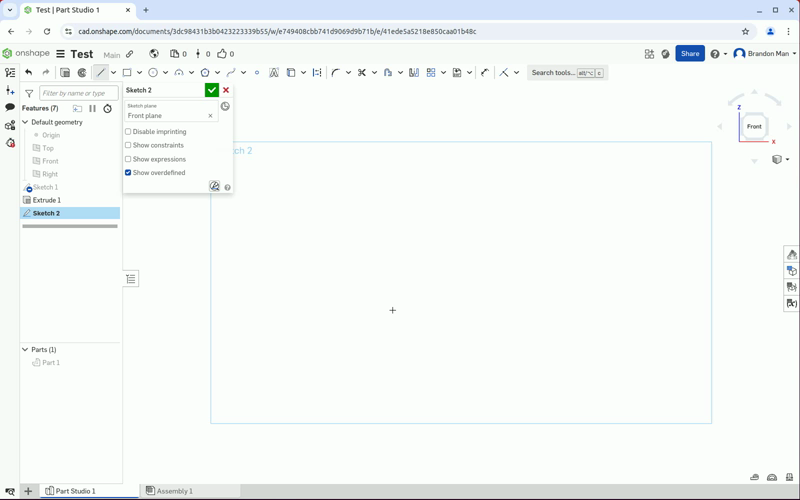
click(392, 309)
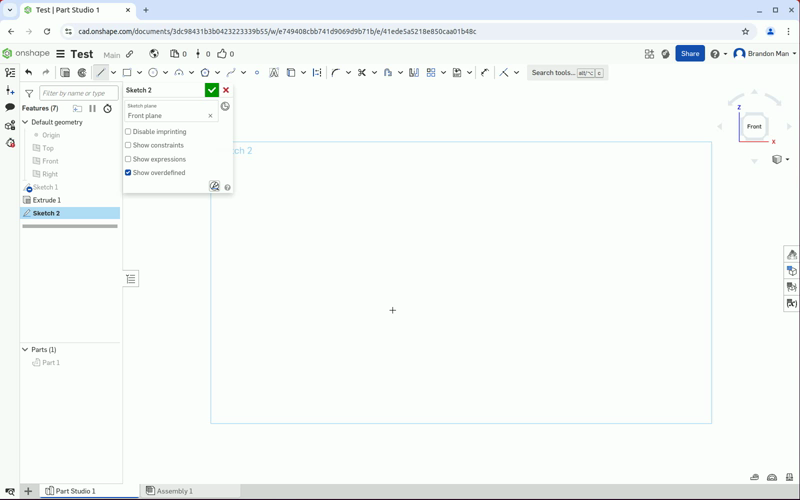
key_up(shift)
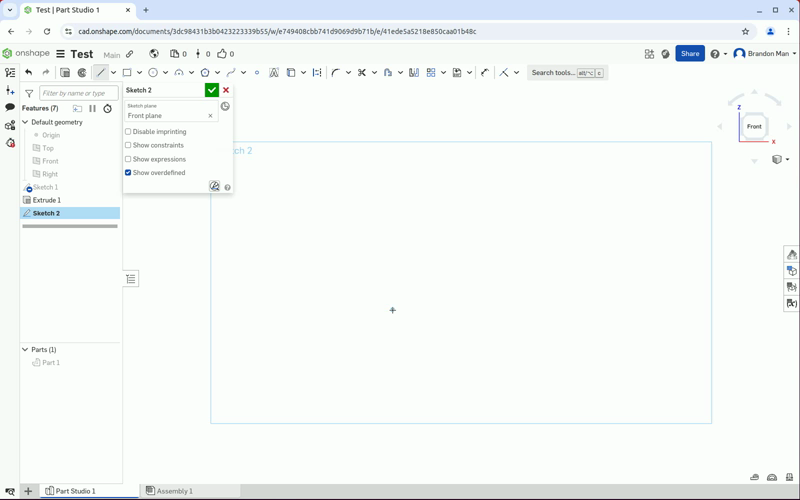
key_down(shift)
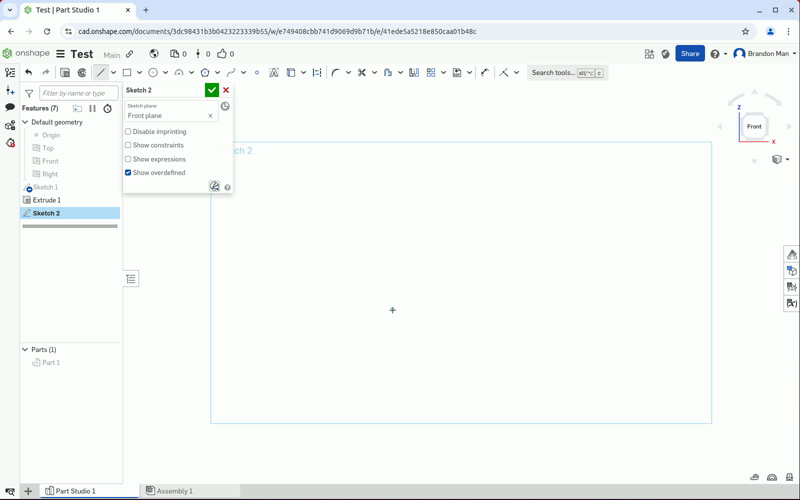
mouse_move(422, 309)
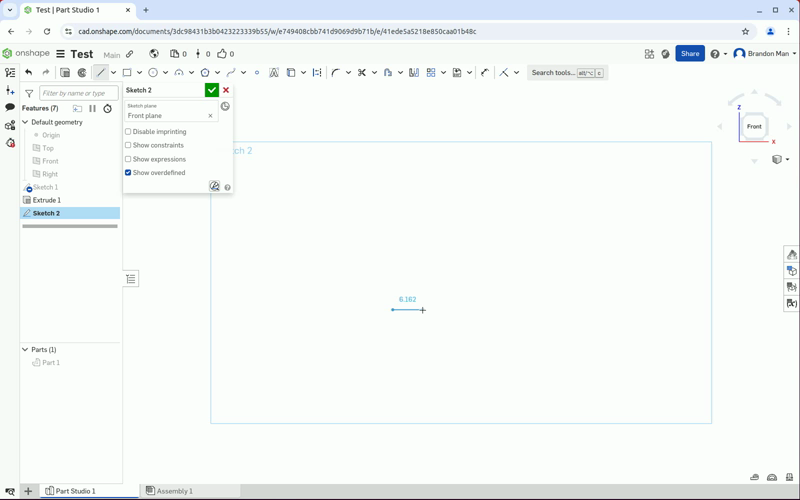
mouse_move(437, 309)
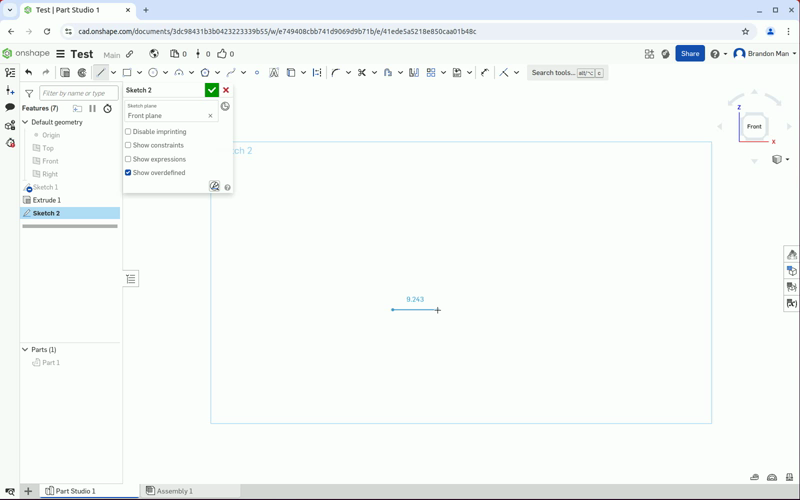
click(437, 309)
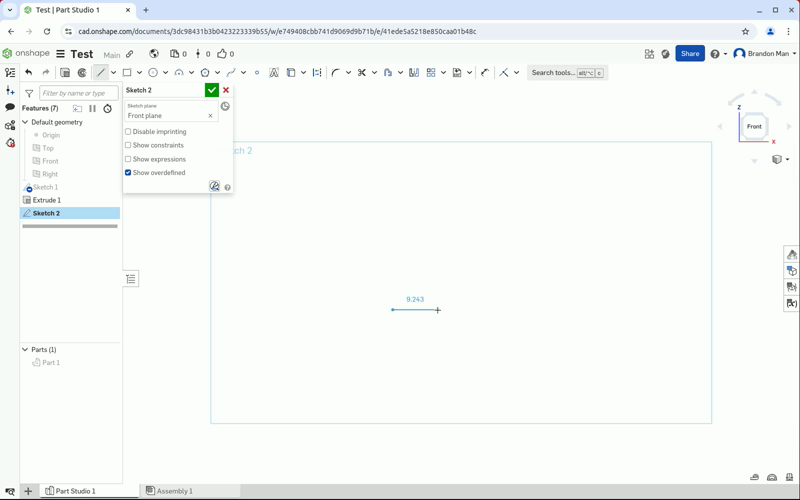
key_up(shift)
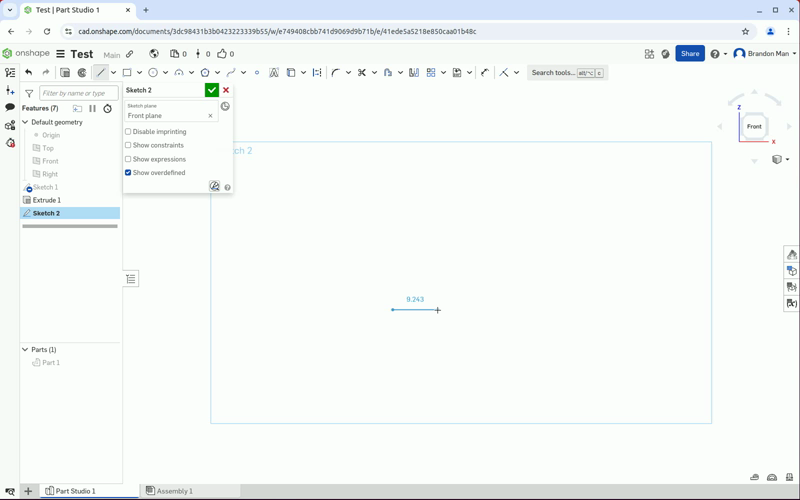
key_down(shift)
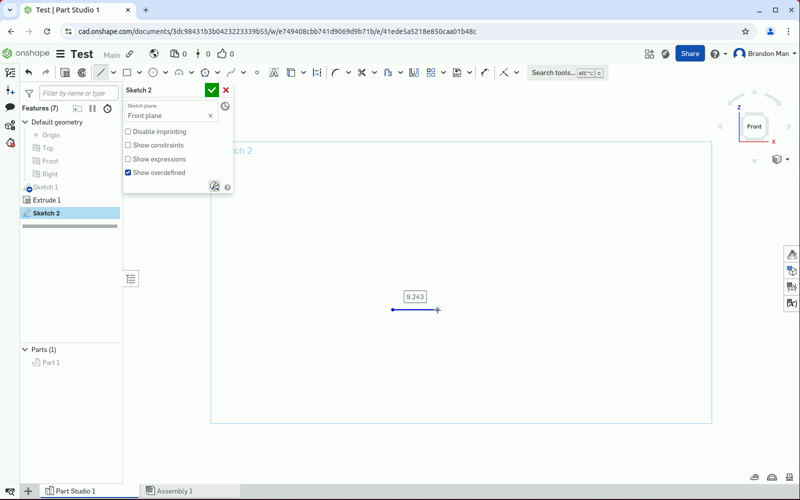
mouse_move(467, 309)
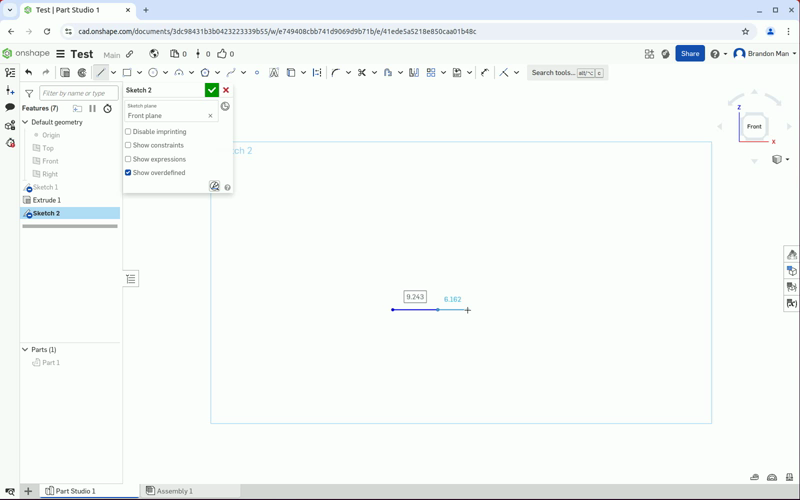
mouse_move(437, 264)
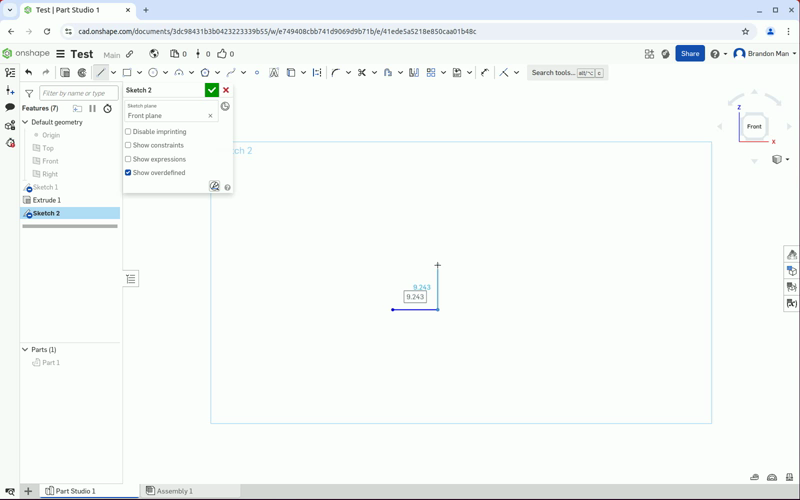
click(437, 264)
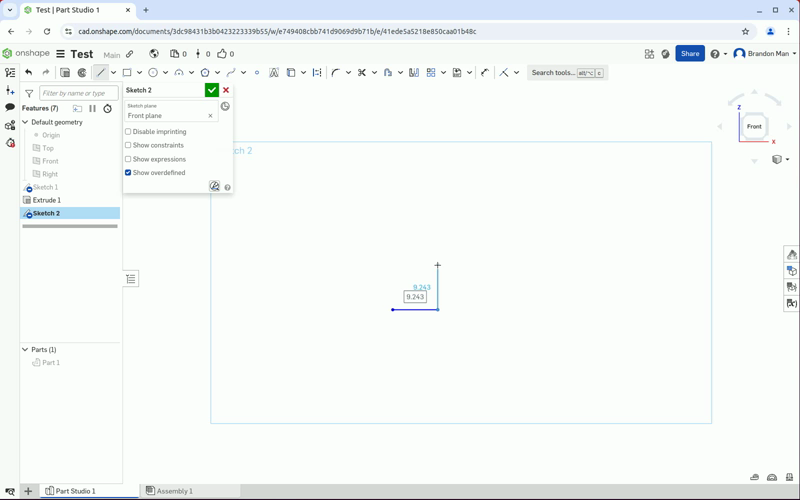
key_up(shift)
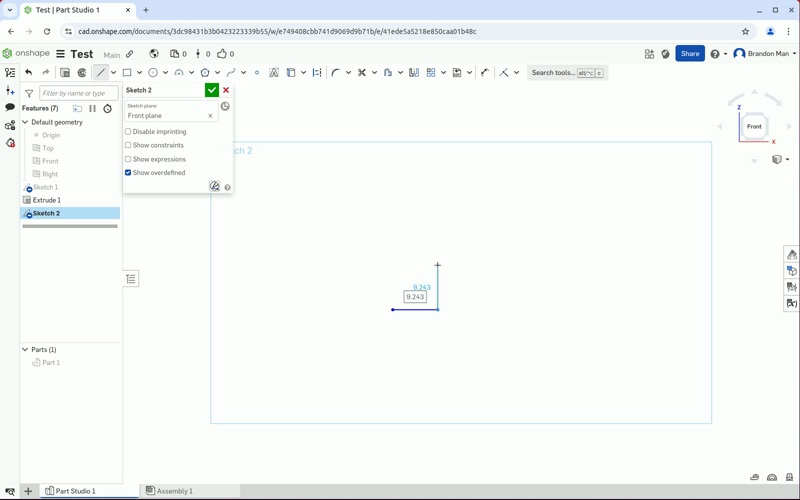
key_down(shift)
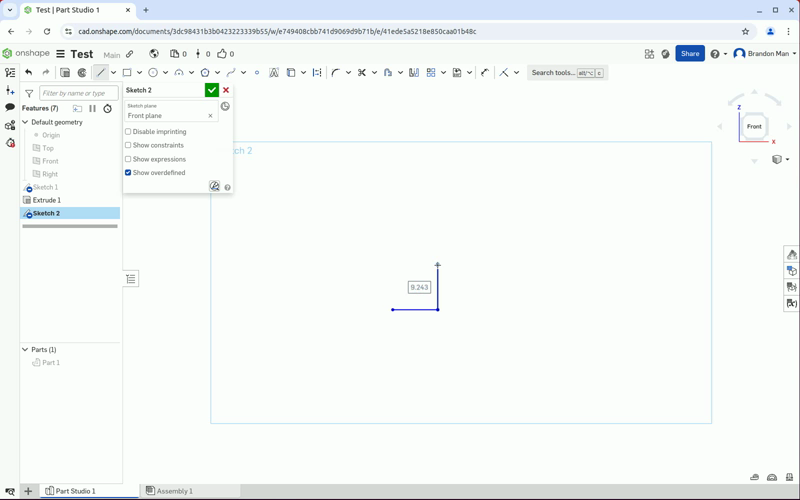
mouse_move(467, 264)
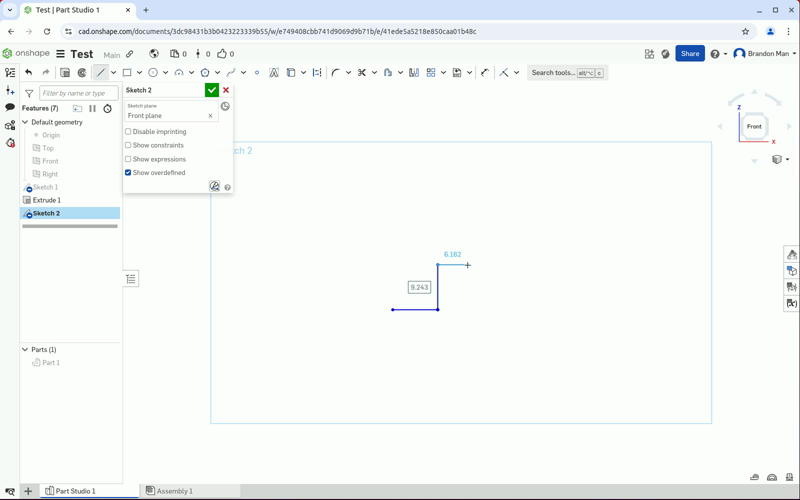
mouse_move(392, 264)
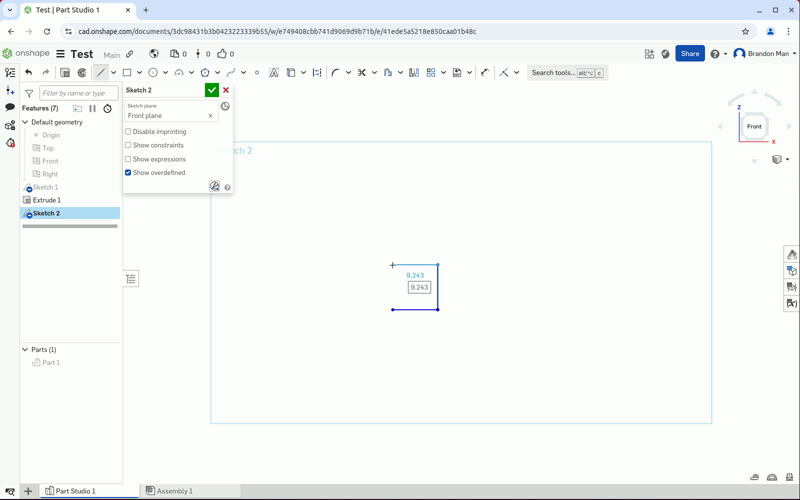
click(392, 264)
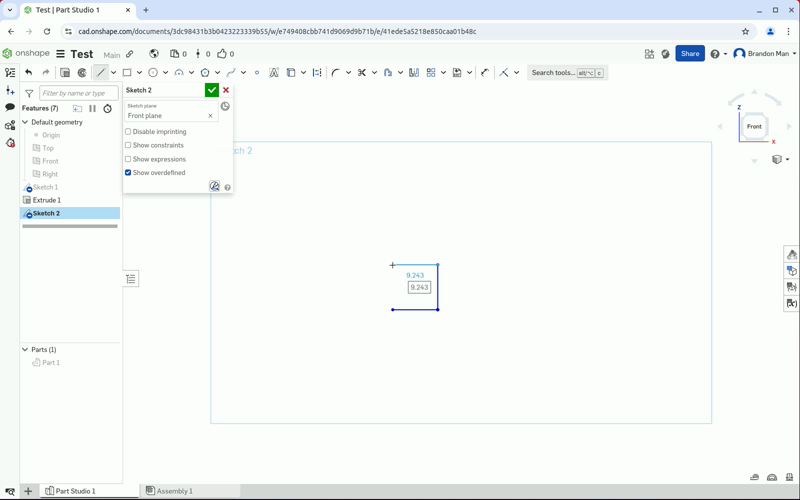
key_up(shift)
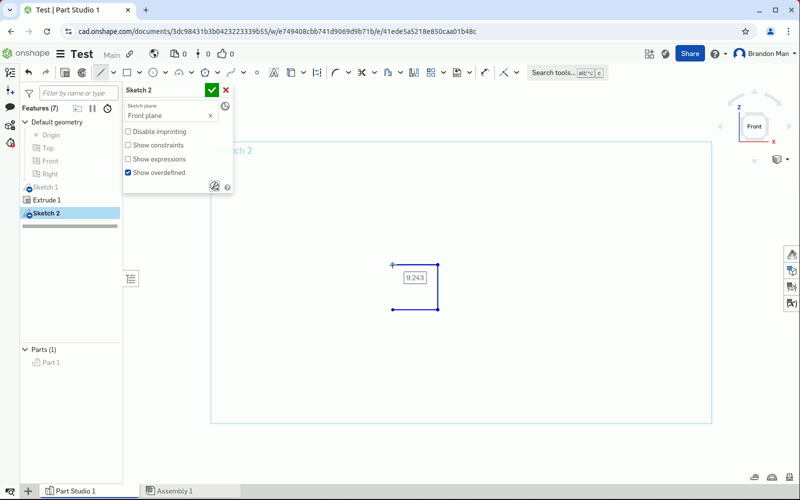
mouse_move(422, 264)
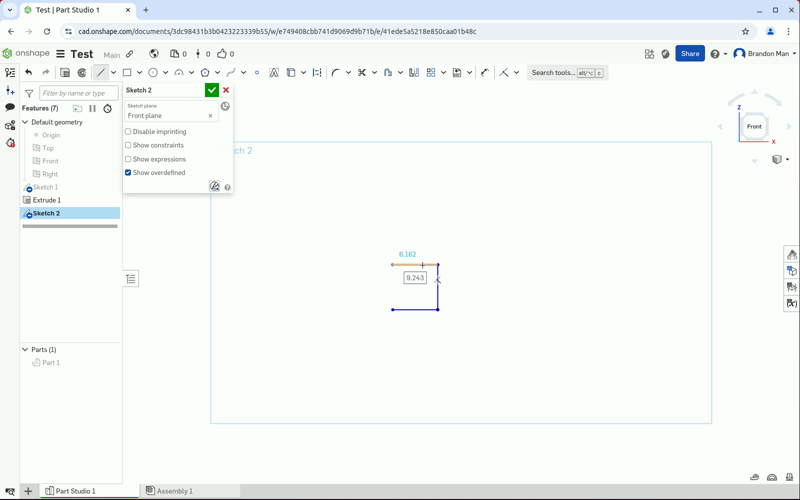
key_down(shift)
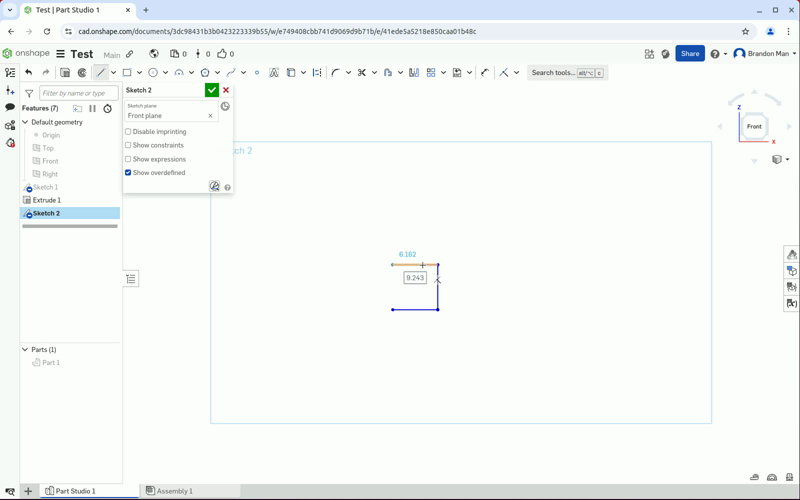
mouse_move(392, 309)
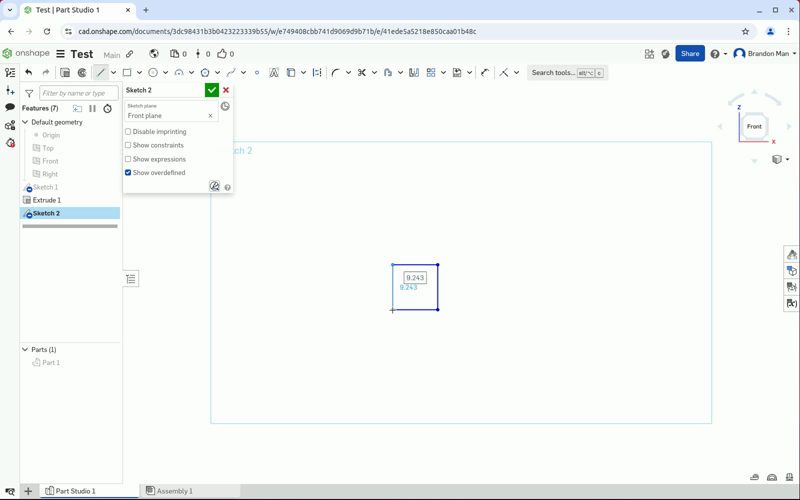
key_up(shift)
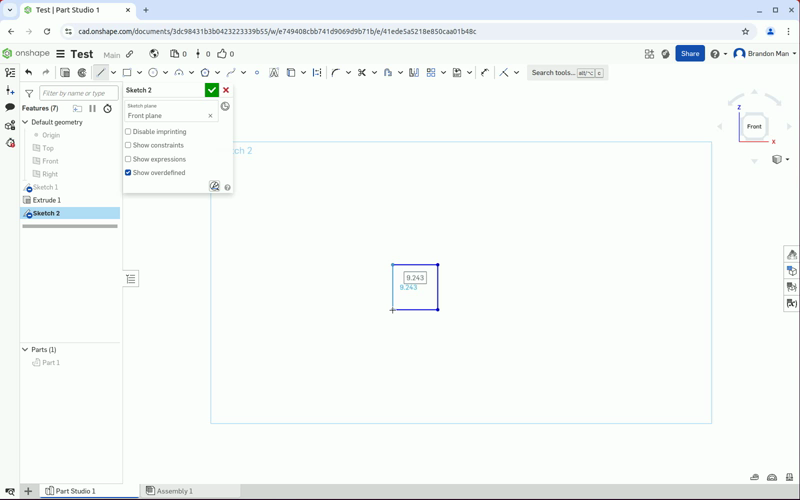
click(392, 309)
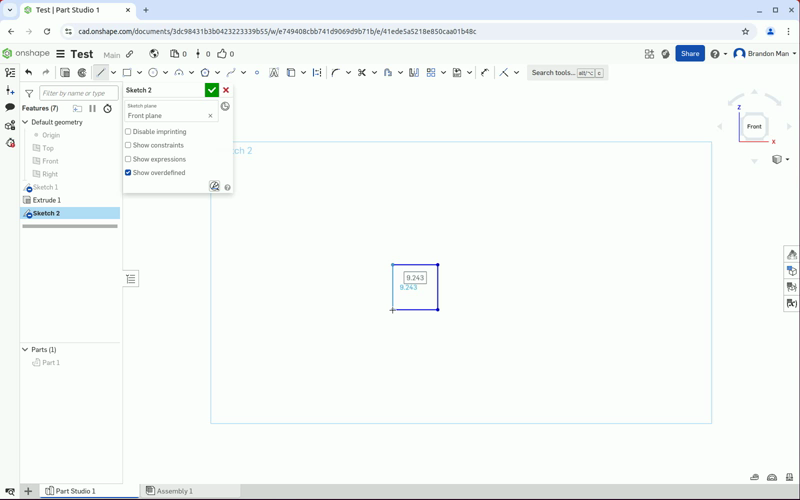
key(esc)
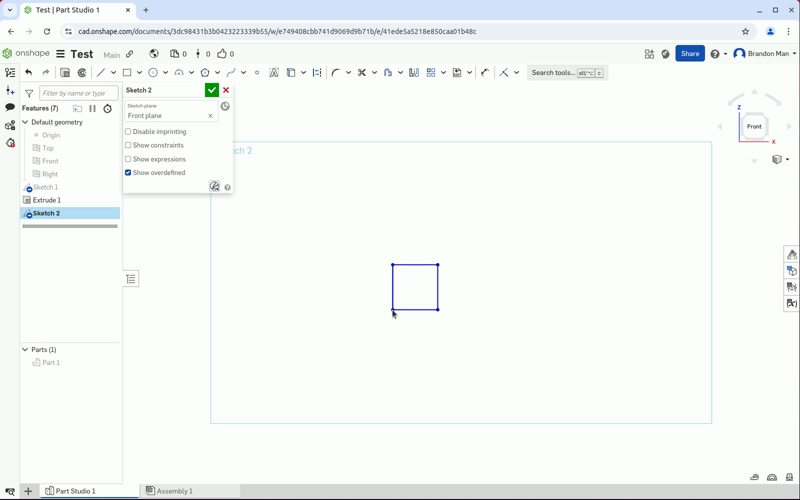
mouse_move(429, 284)
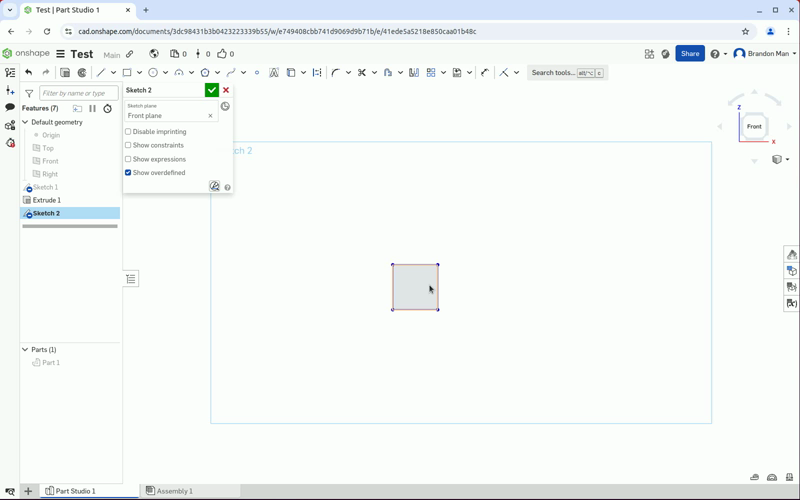
click(429, 284)
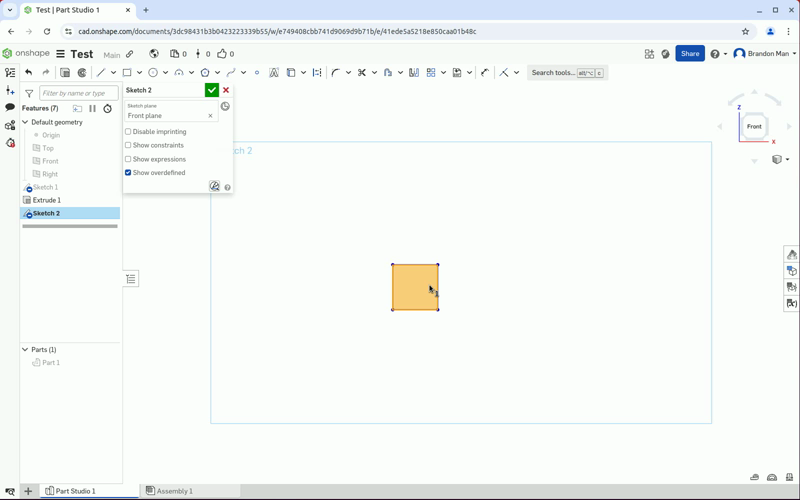
mouse_move(73, 352)
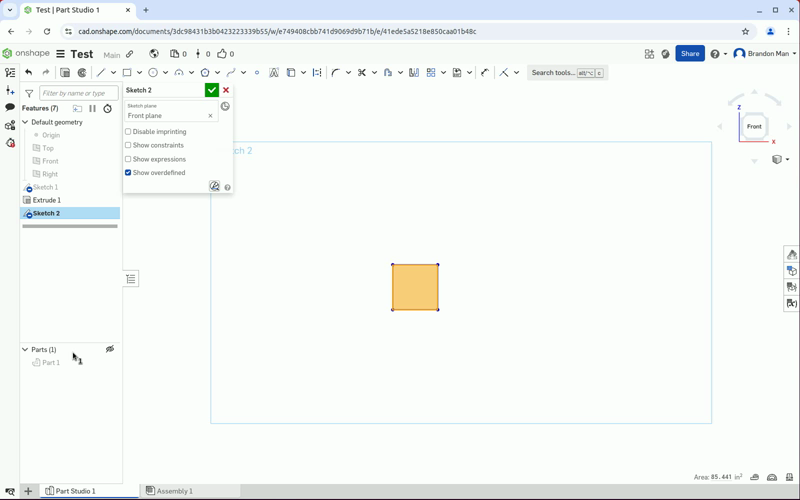
key(shift+y)
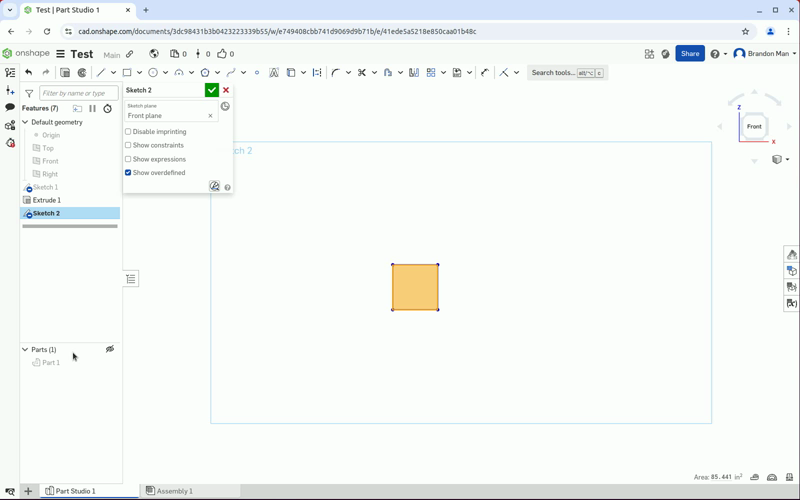
key(shift+e)
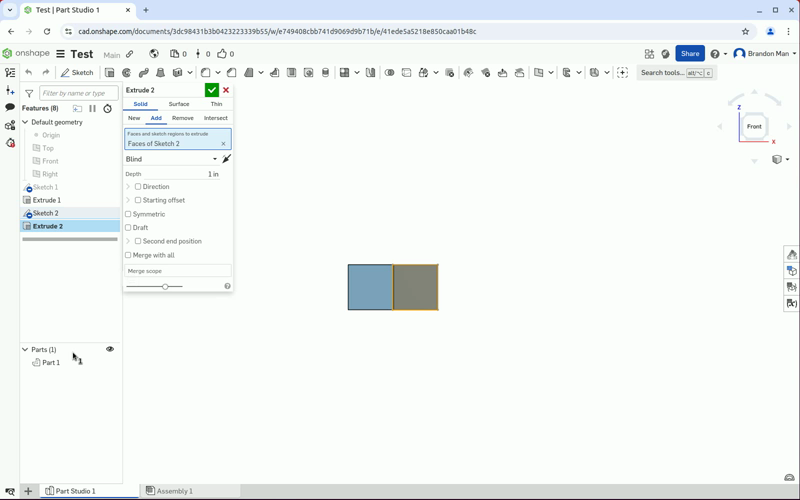
mouse_move(143, 106)
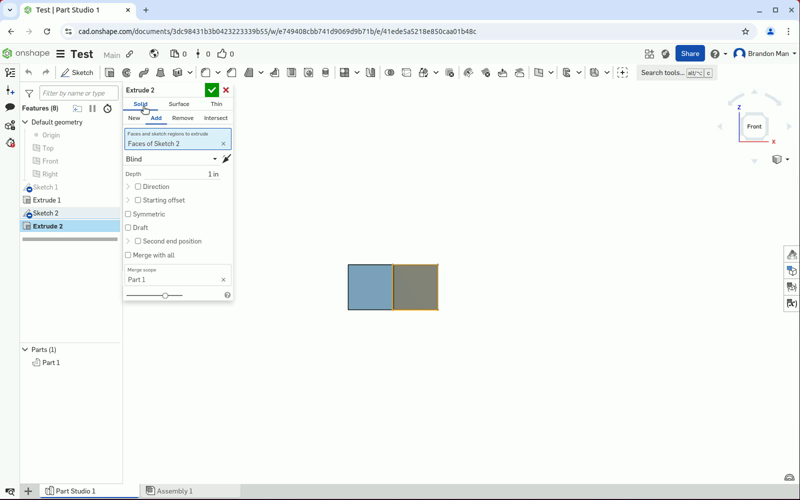
click(143, 106)
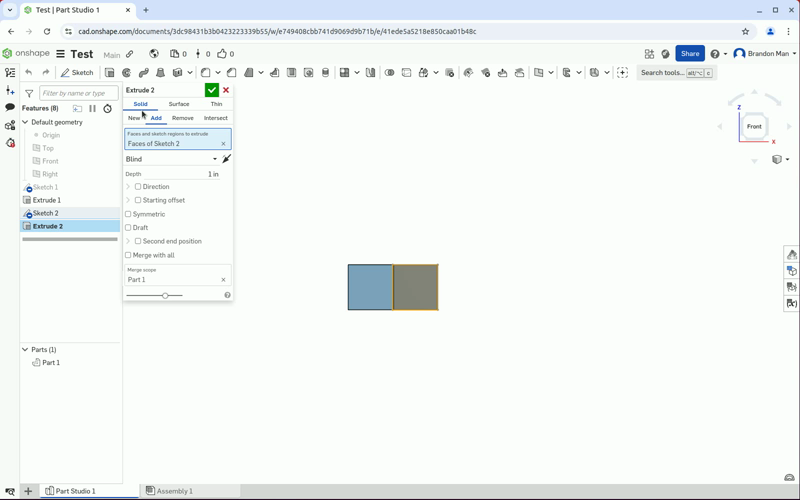
mouse_move(137, 120)
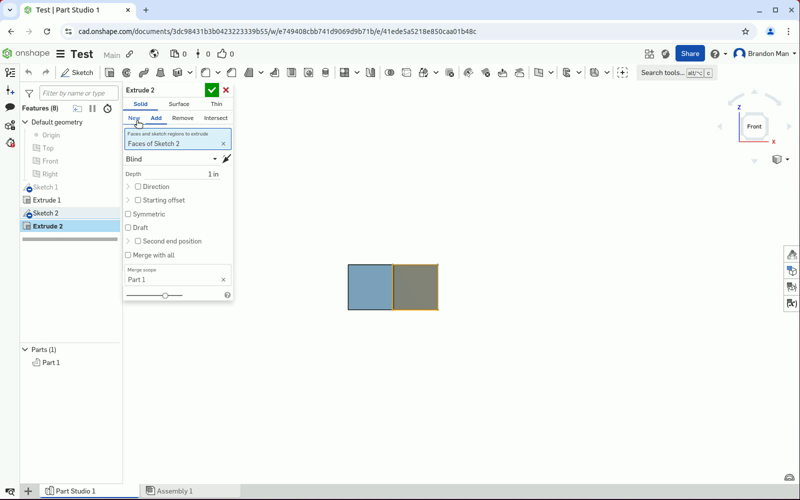
click(137, 120)
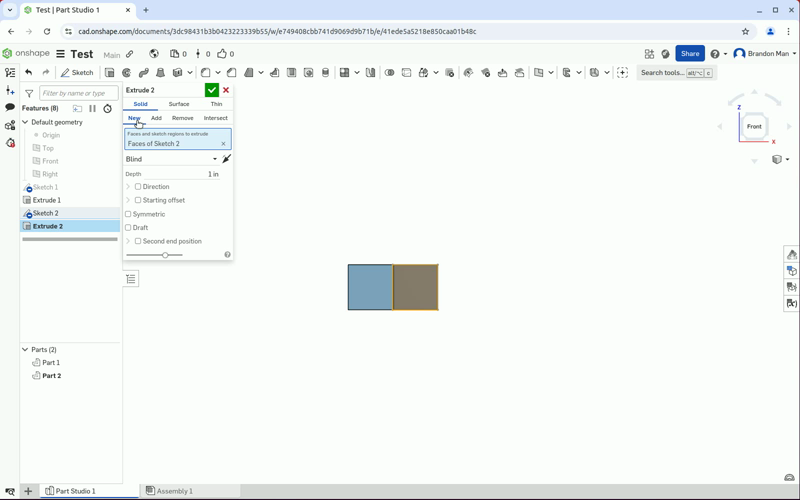
key(tab, 4)
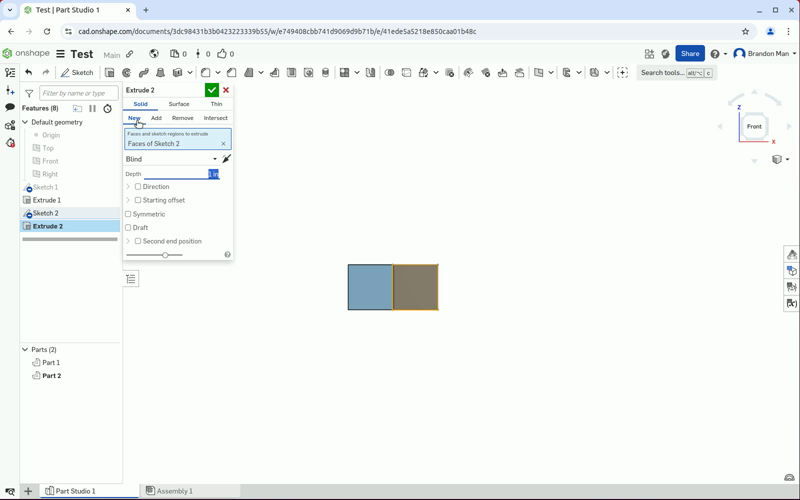
text(9.147)
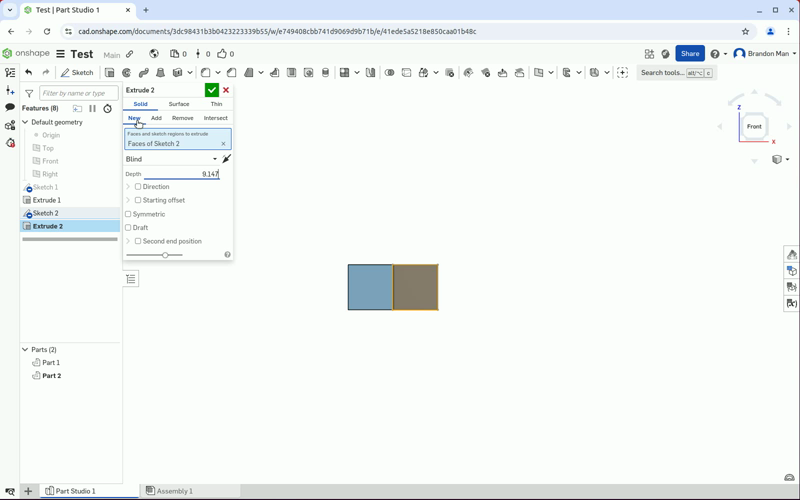
key(enter)
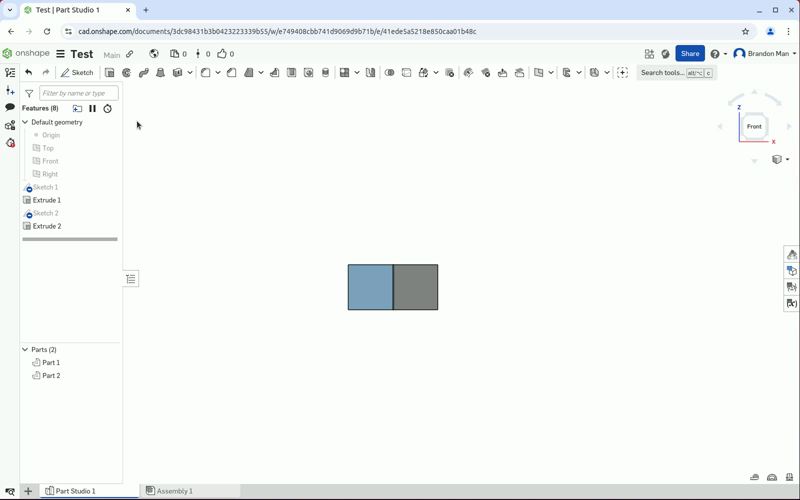
key(shift+h)
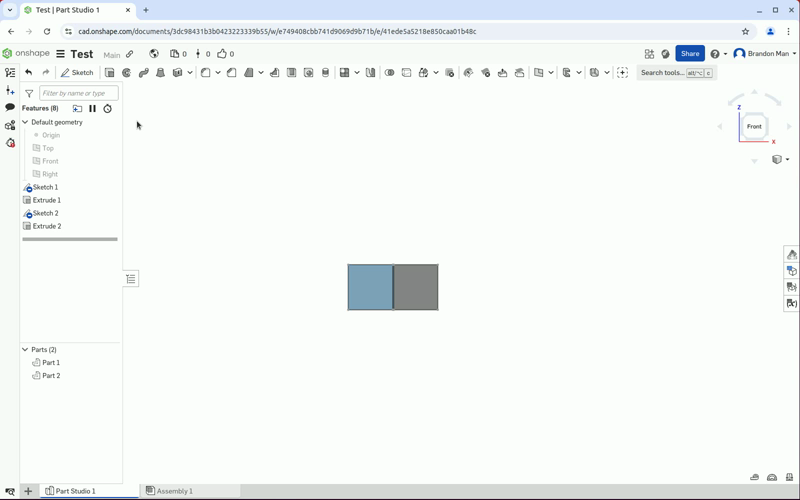
key(shift+h)
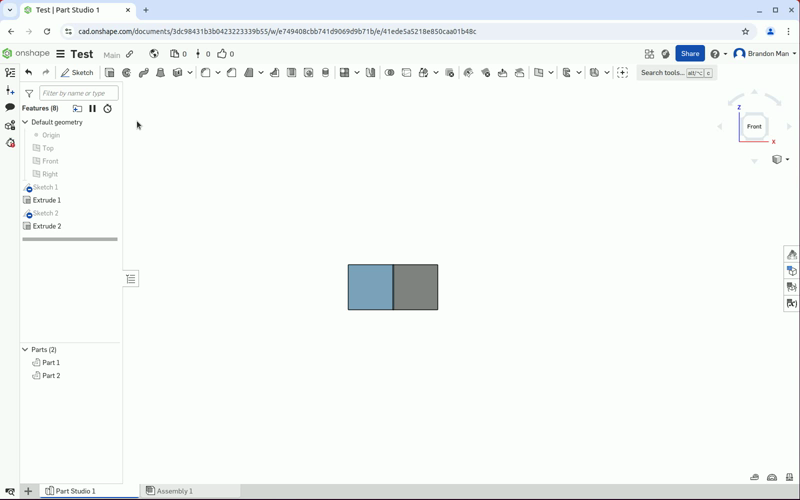
mouse_move(73, 189)
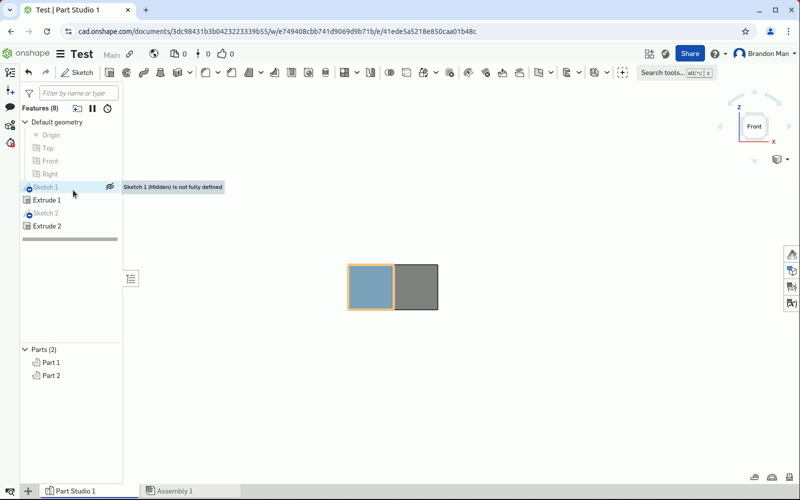
click(73, 189)
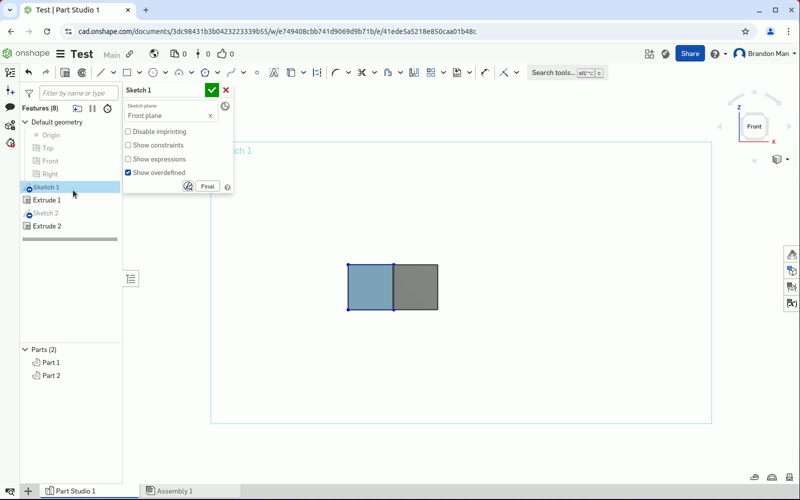
mouse_move(229, 92)
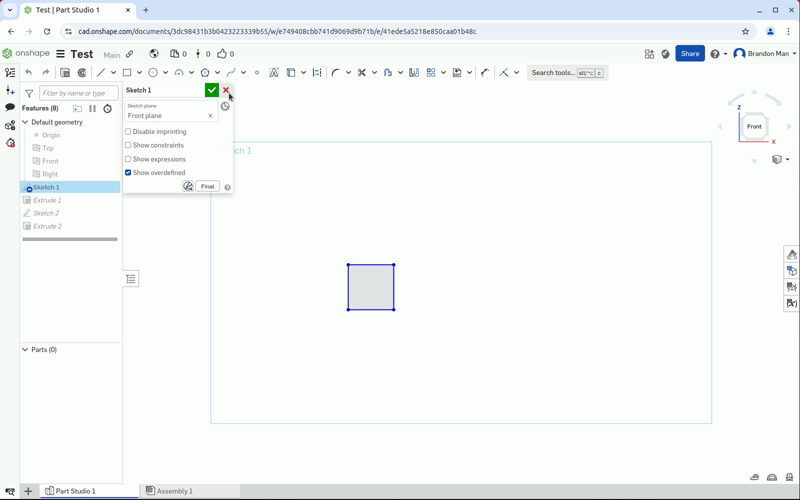
click(229, 92)
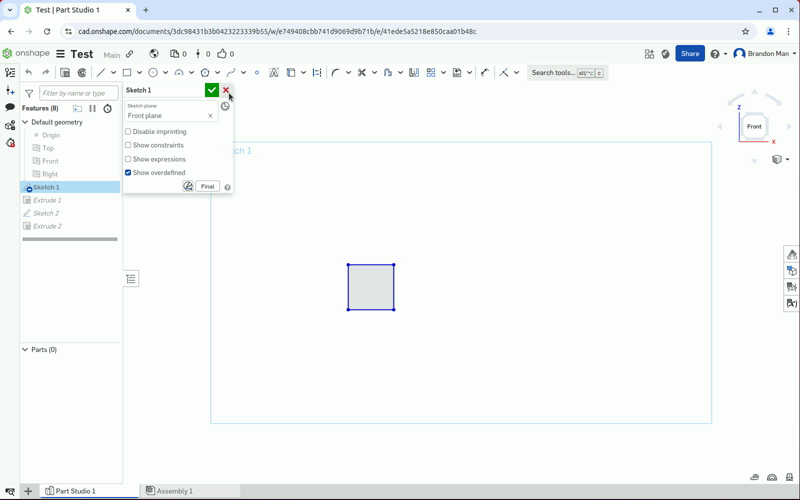
key(shift+s)
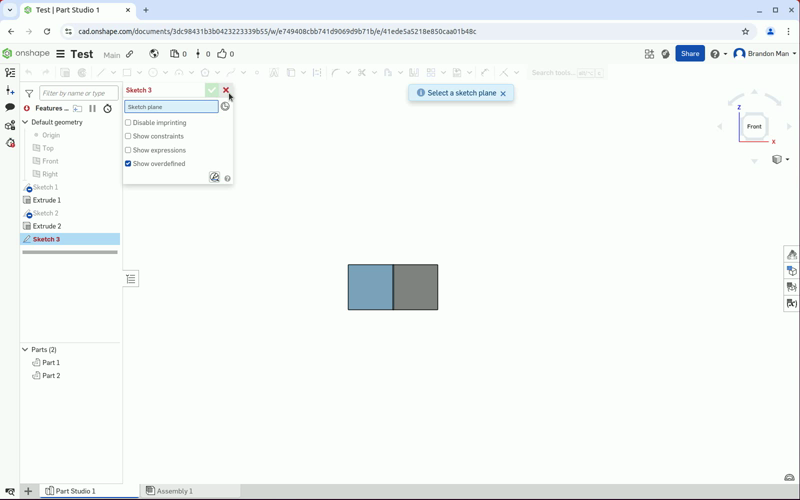
mouse_move(73, 163)
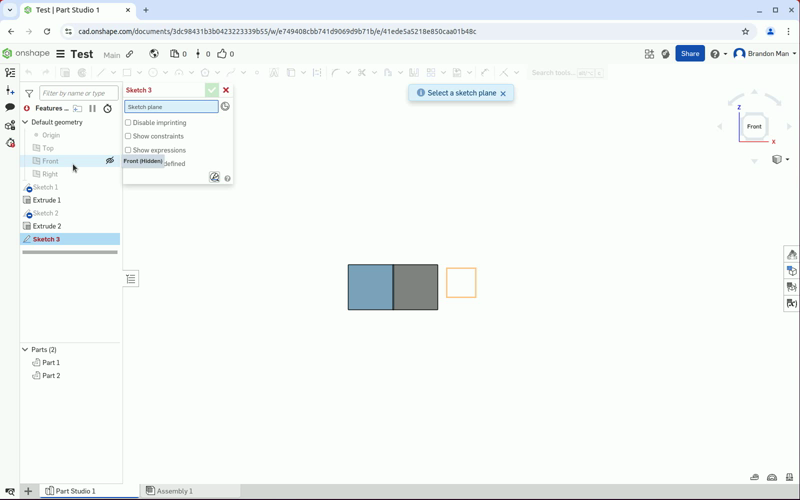
click(73, 163)
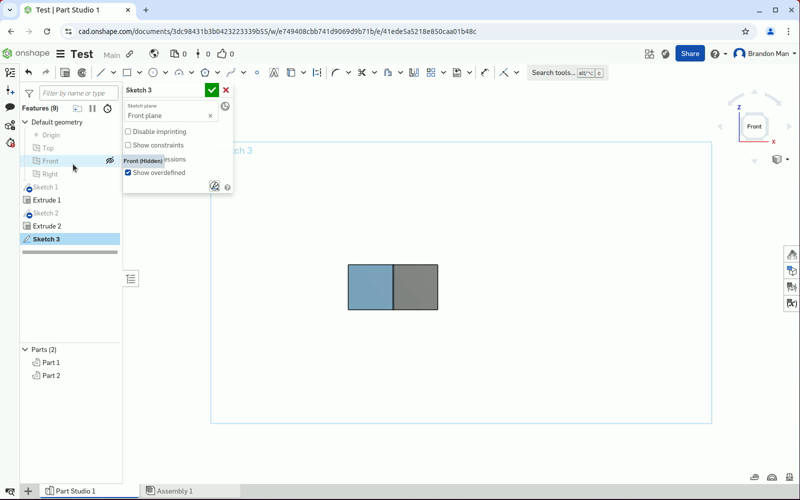
mouse_move(73, 352)
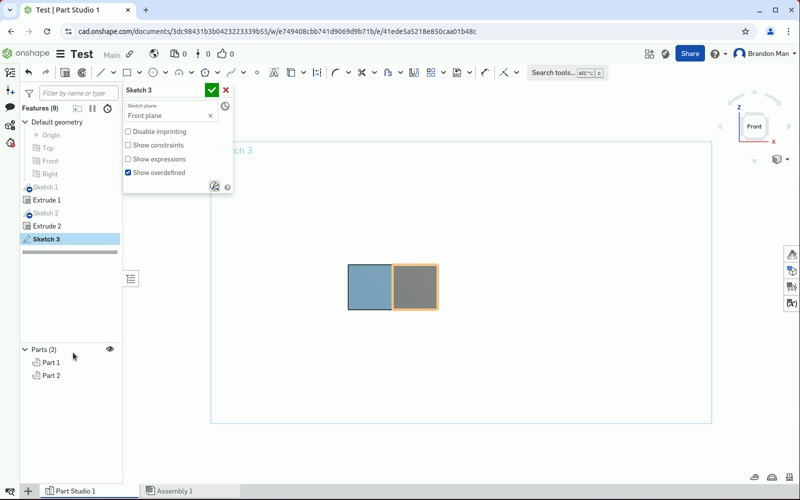
key(y)
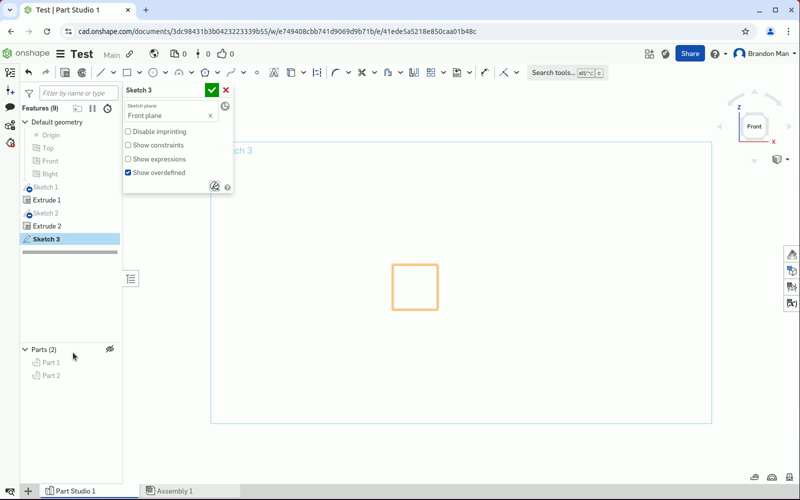
key(l)
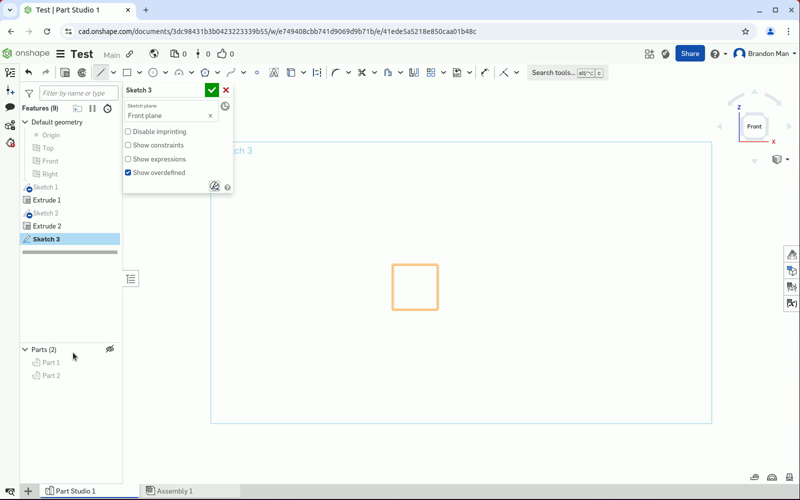
key_down(shift)
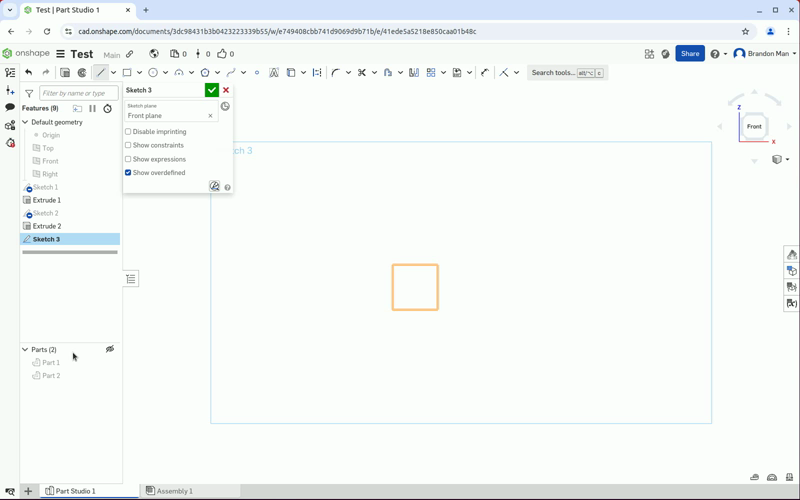
mouse_move(437, 309)
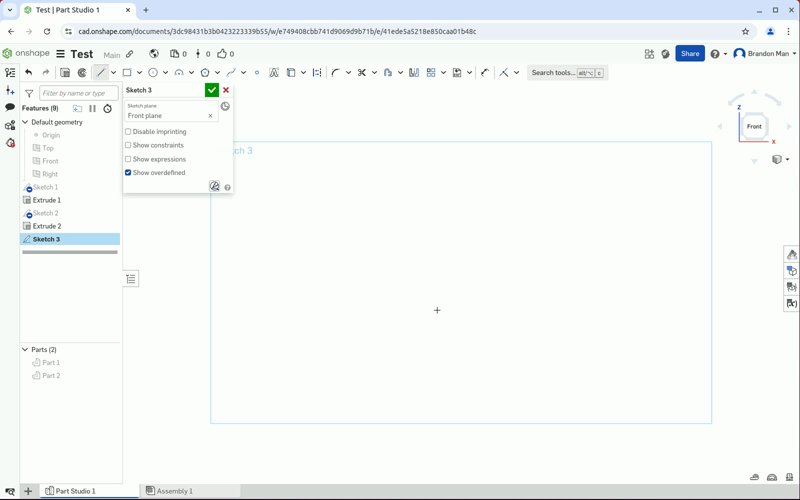
click(437, 309)
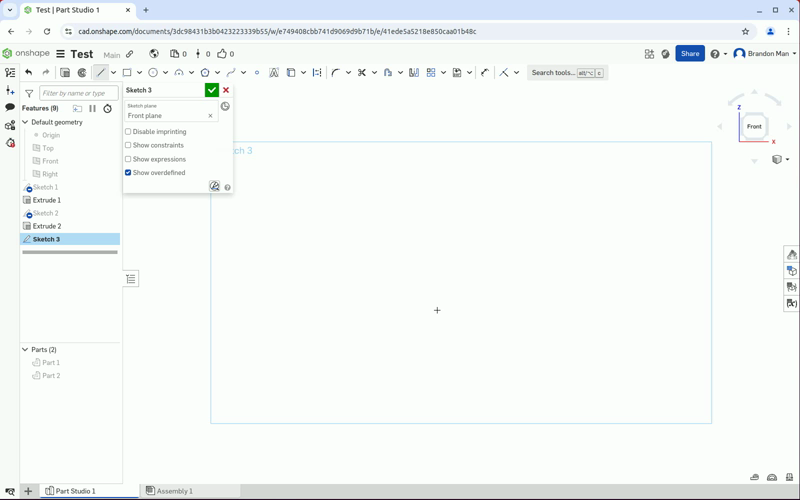
key_up(shift)
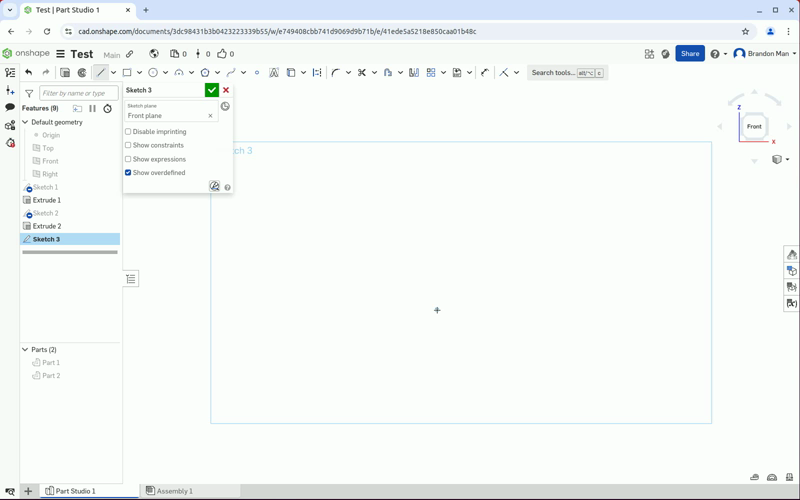
key_down(shift)
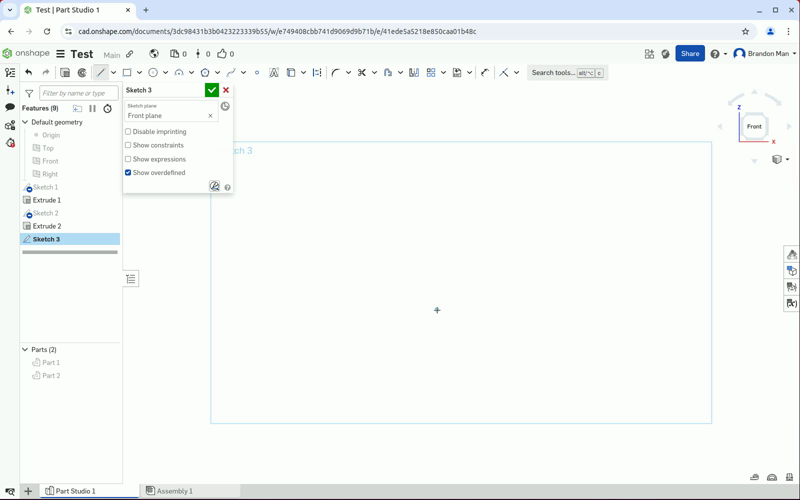
mouse_move(467, 309)
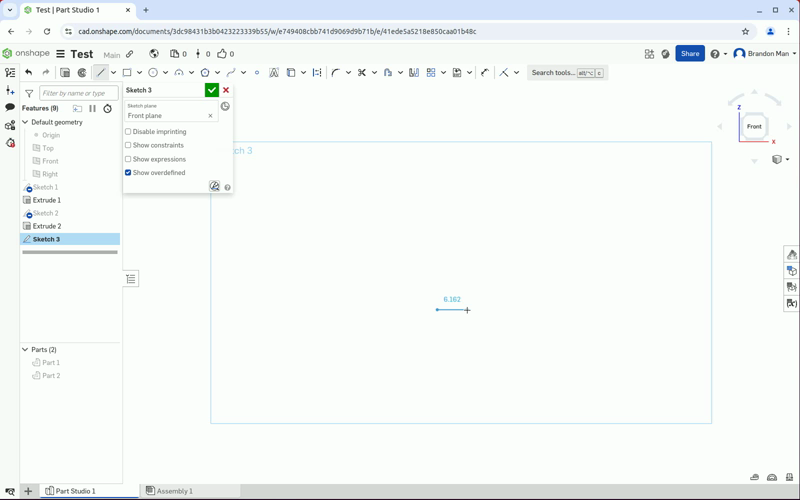
mouse_move(482, 309)
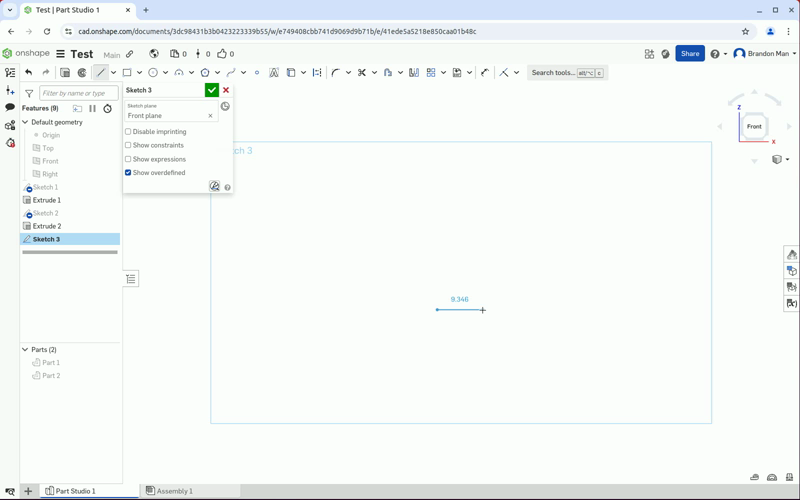
click(482, 309)
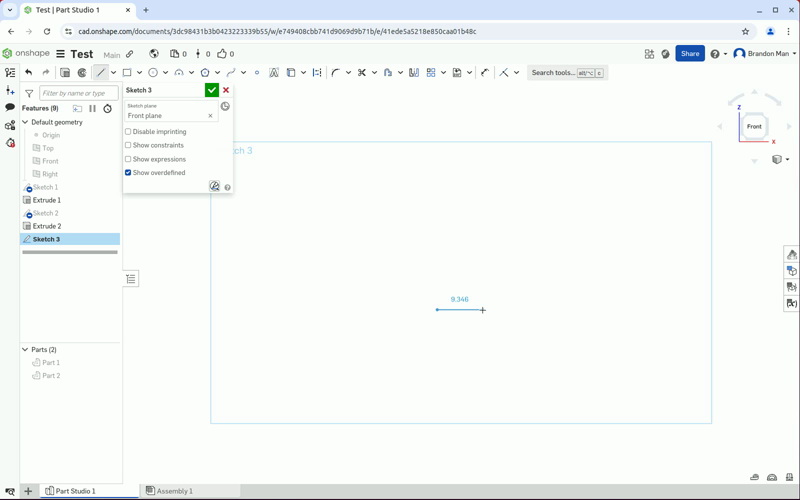
key_up(shift)
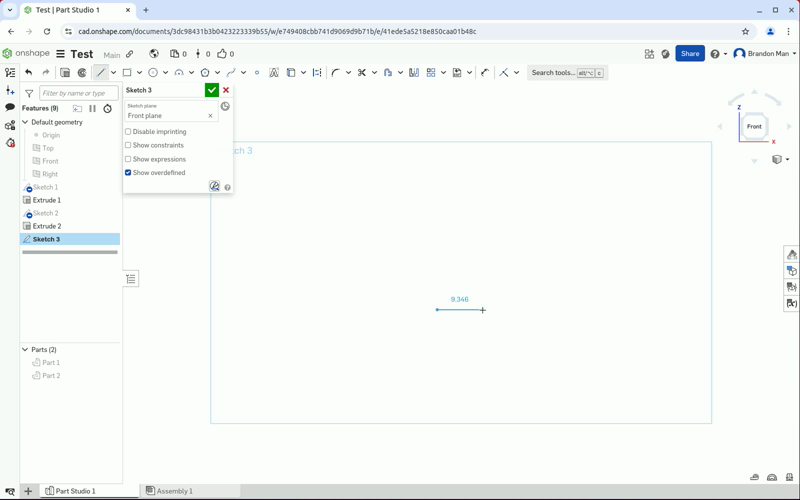
key_down(shift)
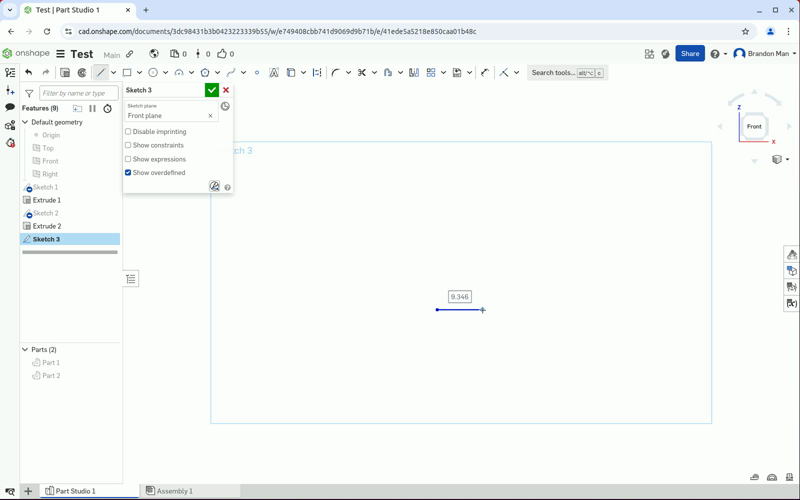
mouse_move(512, 309)
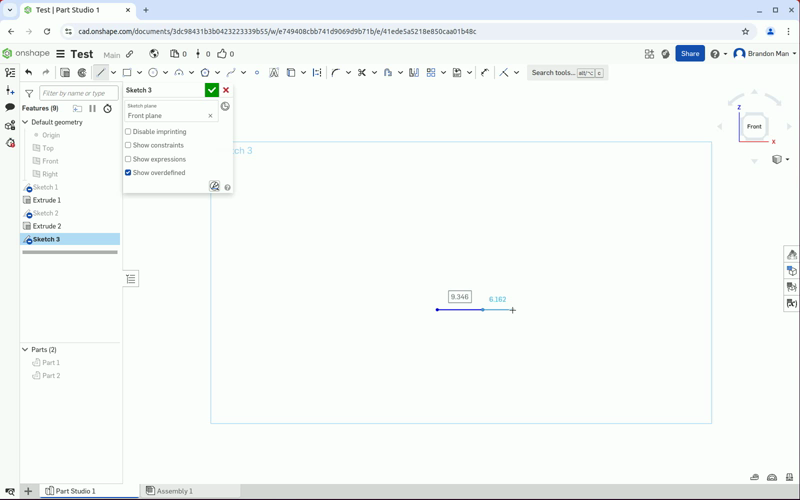
mouse_move(482, 264)
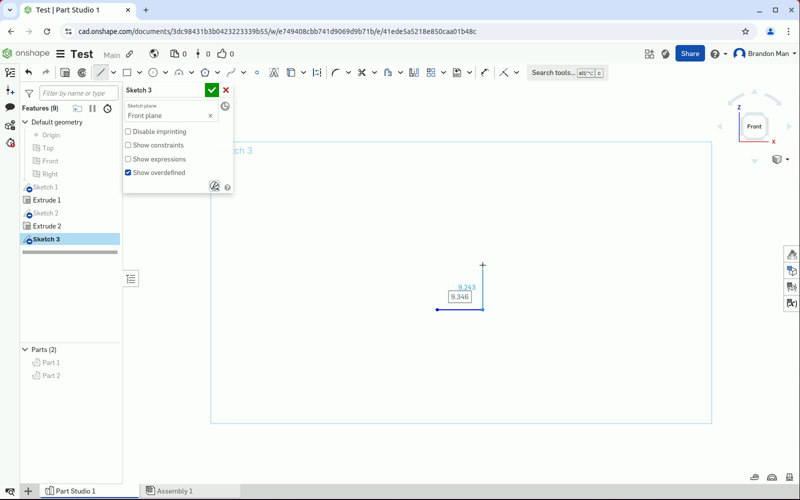
click(482, 264)
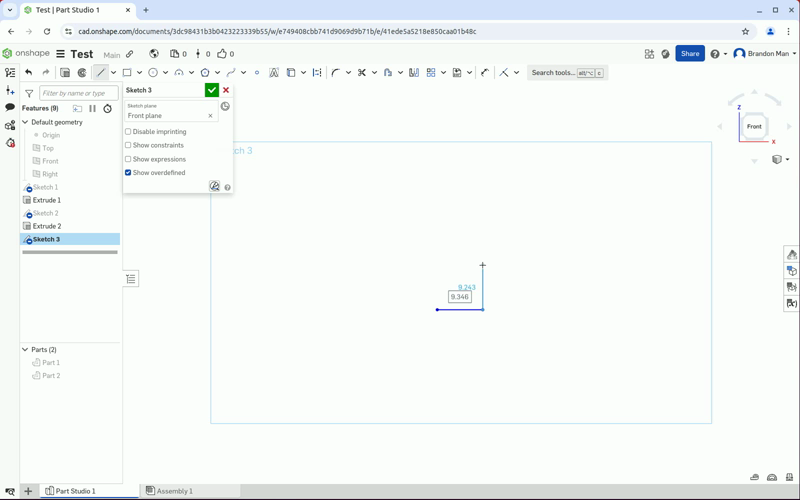
key_up(shift)
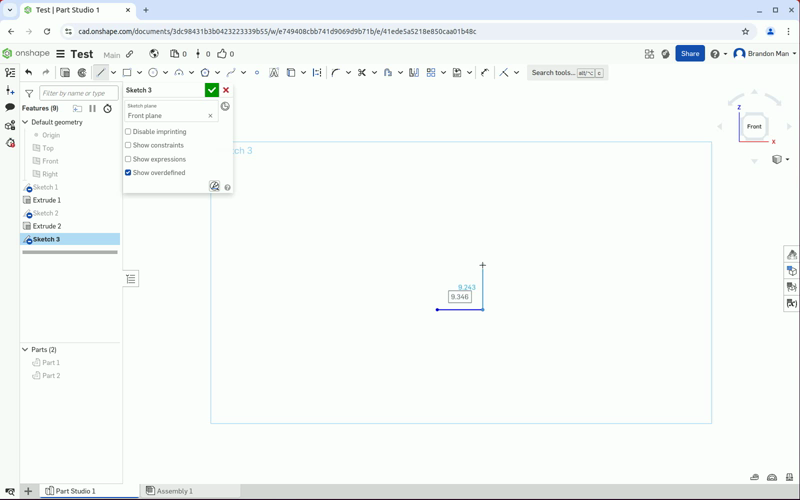
key_down(shift)
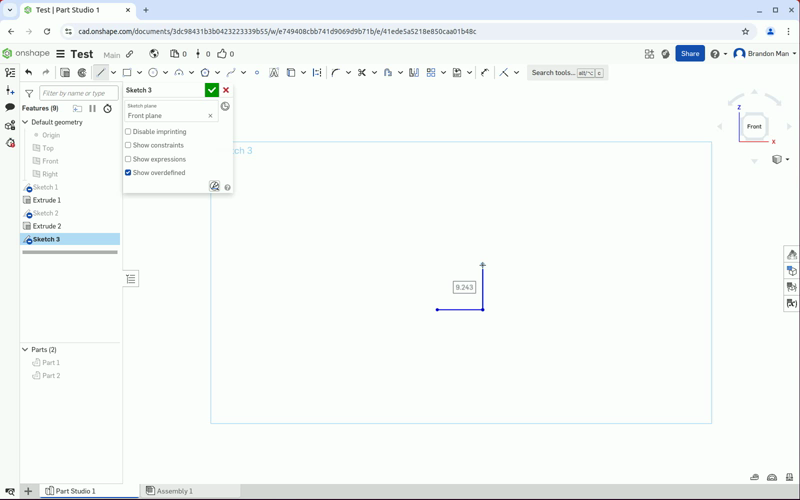
mouse_move(512, 264)
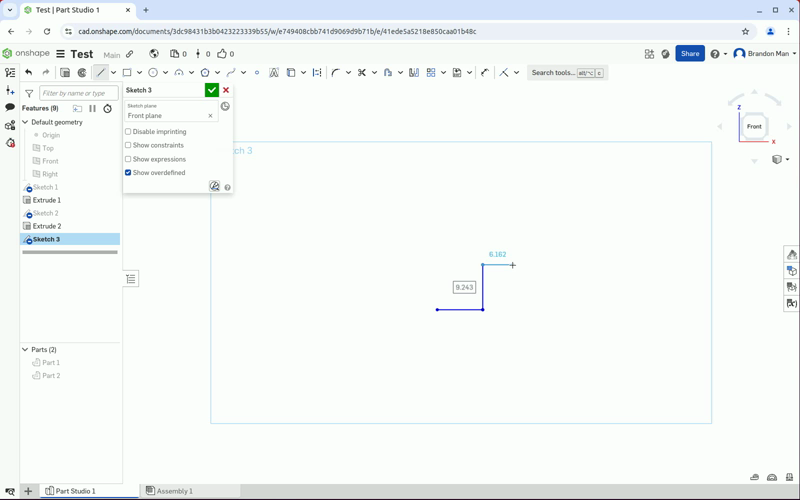
mouse_move(437, 264)
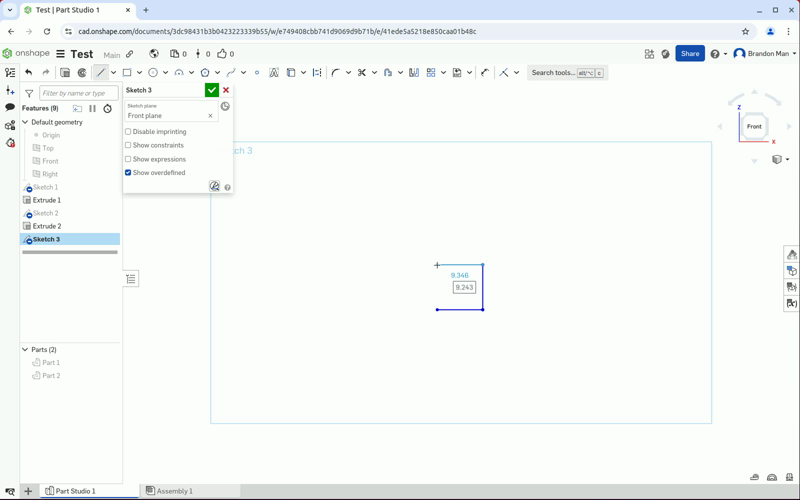
click(437, 264)
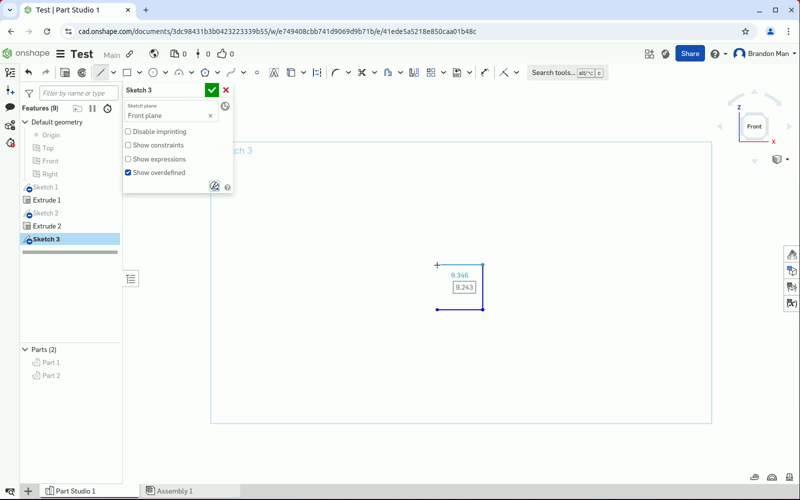
key_up(shift)
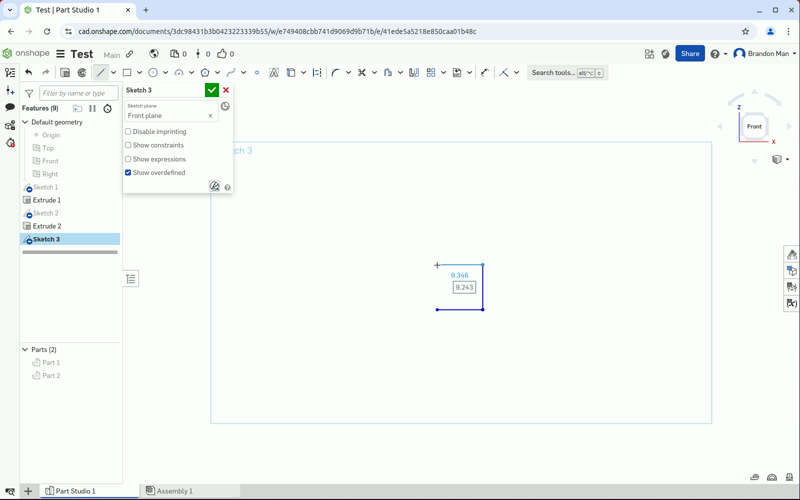
mouse_move(467, 264)
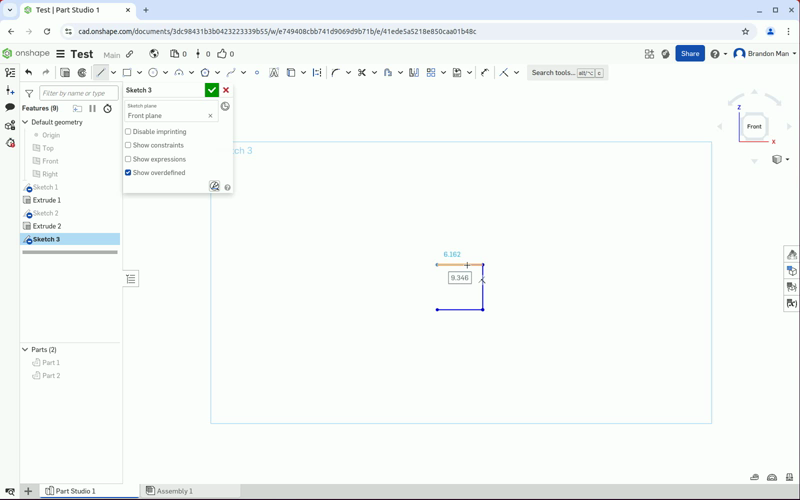
key_down(shift)
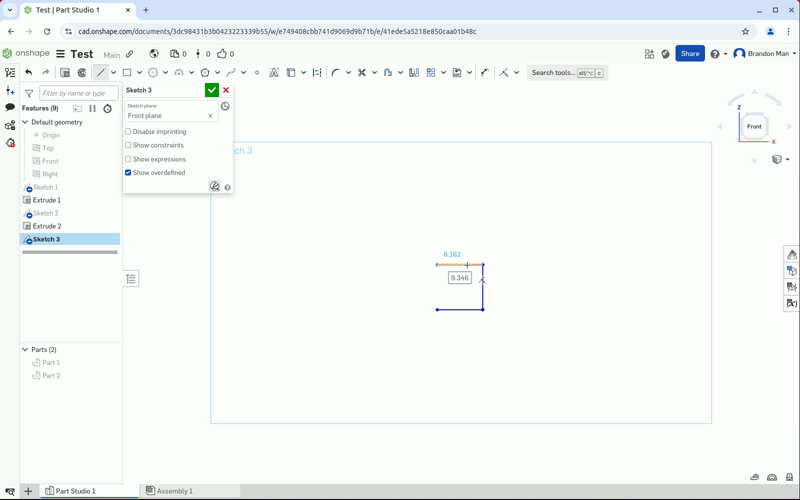
mouse_move(437, 309)
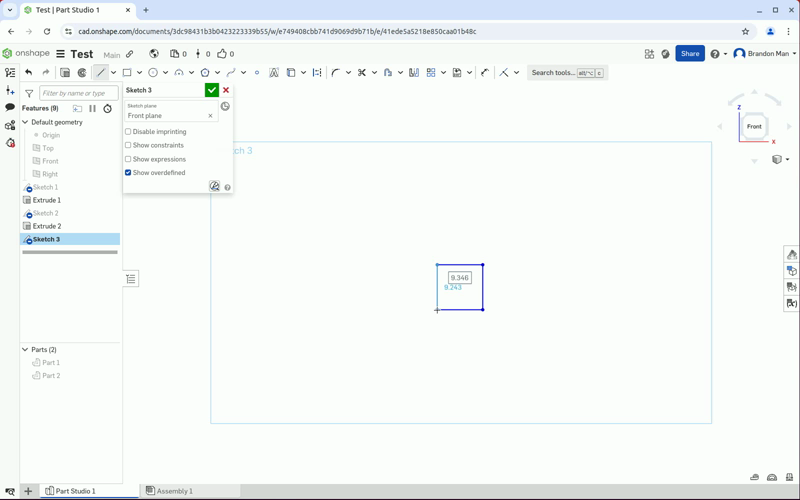
key_up(shift)
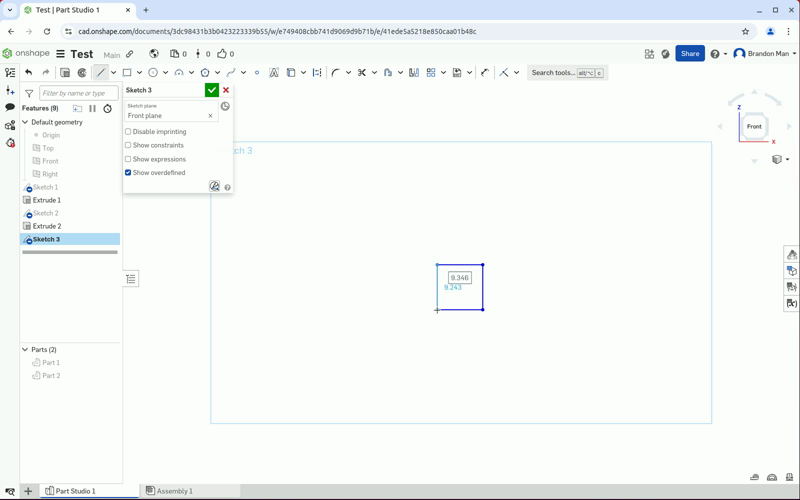
click(437, 309)
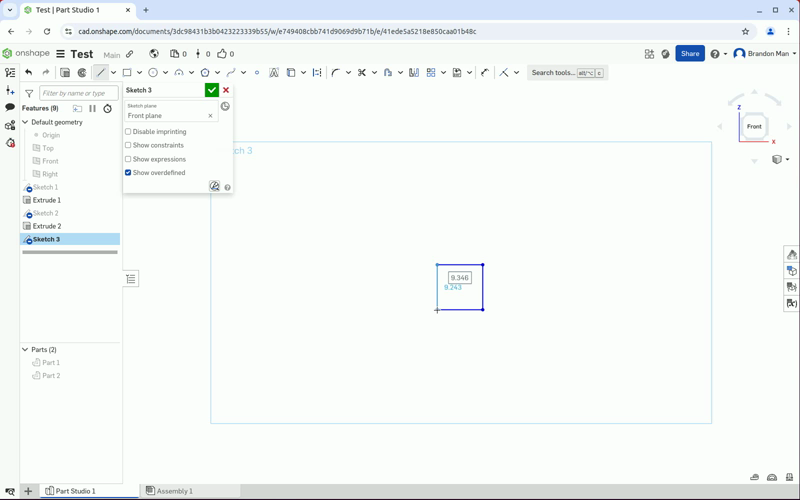
key(esc)
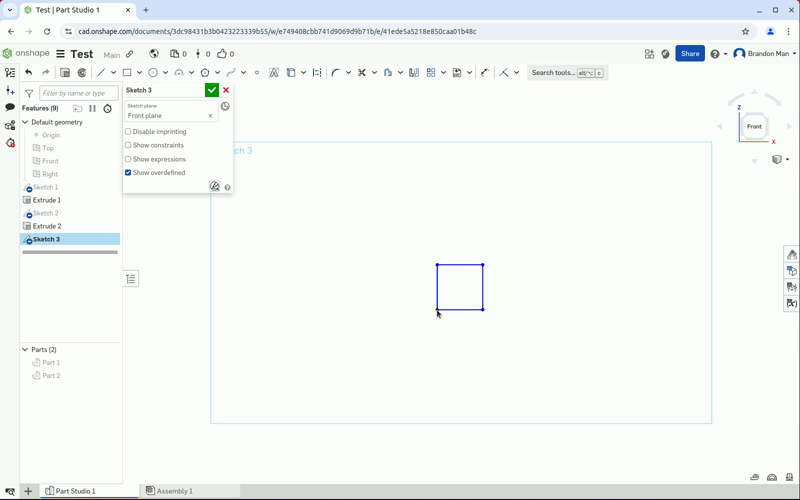
mouse_move(468, 276)
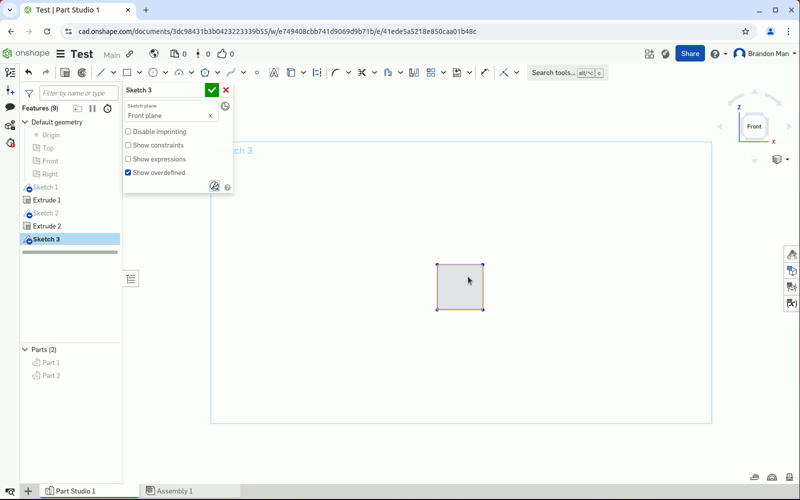
click(468, 276)
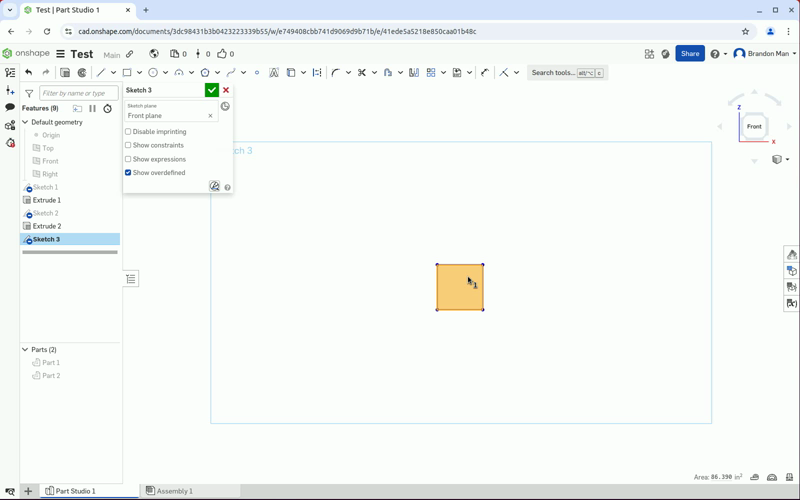
mouse_move(73, 352)
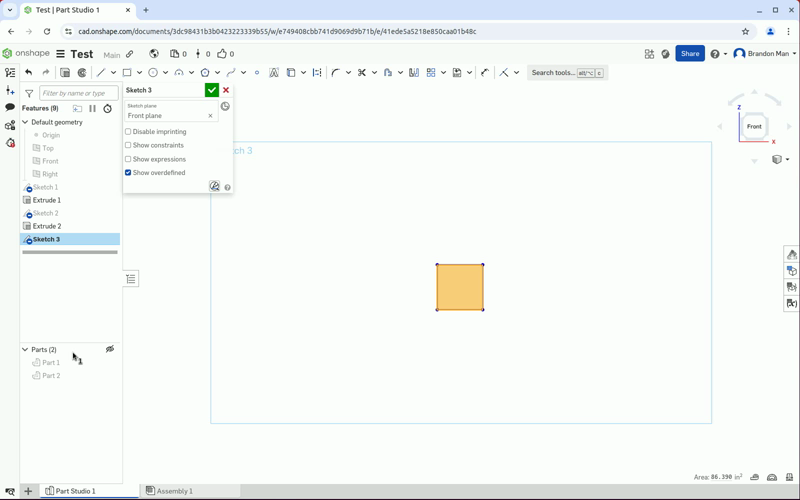
key(shift+y)
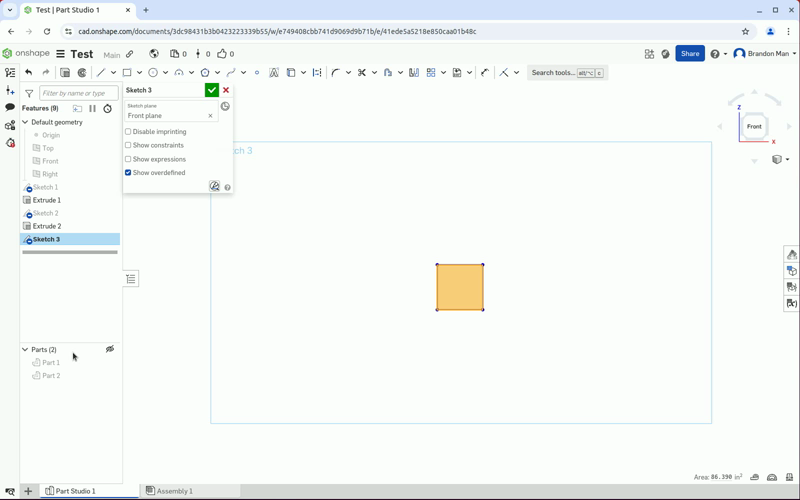
key(shift+e)
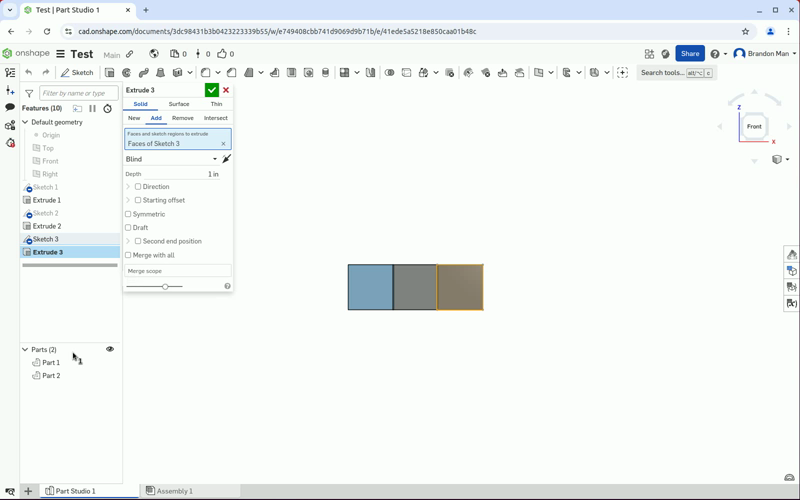
mouse_move(143, 106)
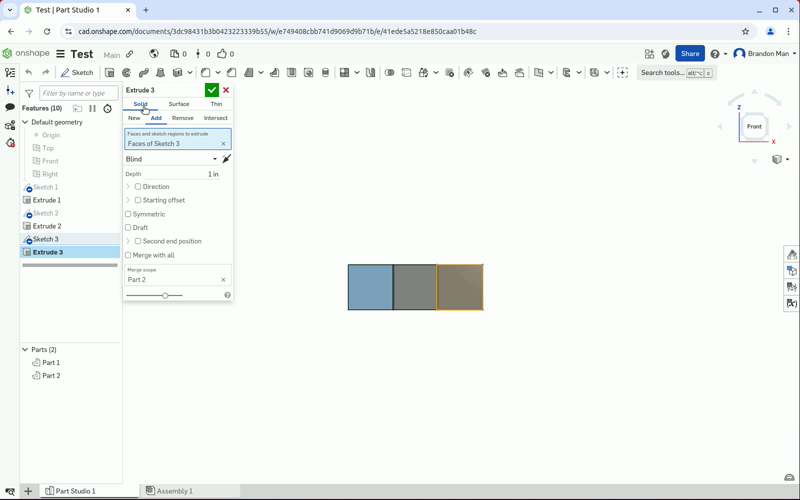
click(143, 106)
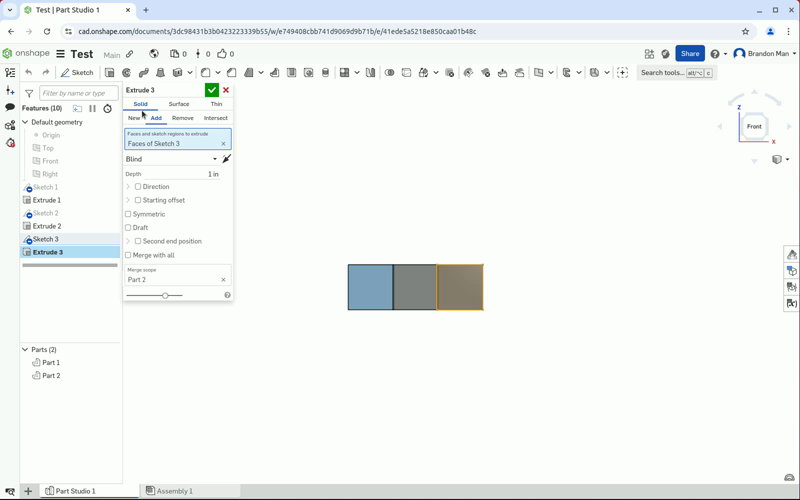
mouse_move(137, 120)
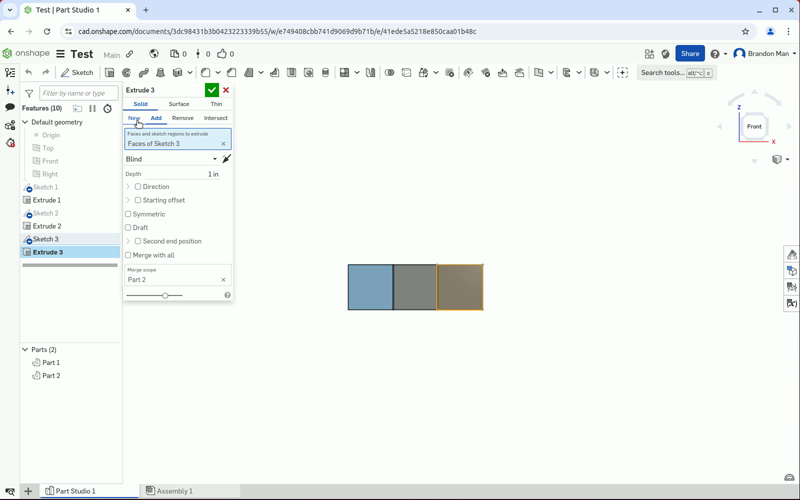
click(137, 120)
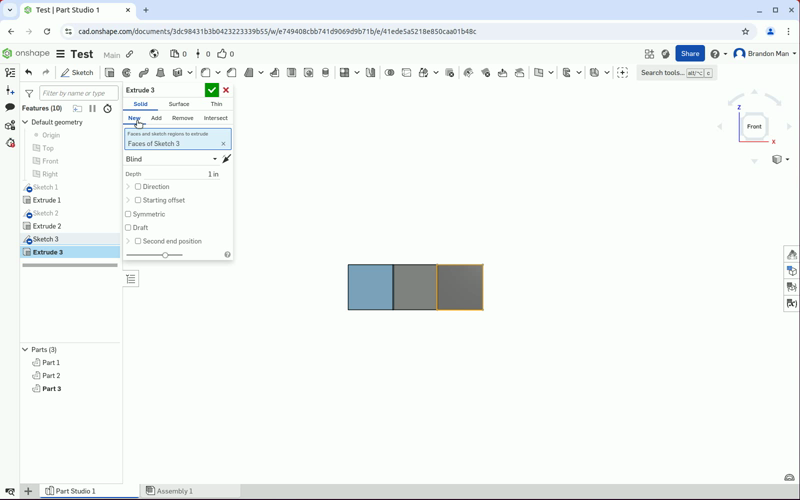
key(tab, 4)
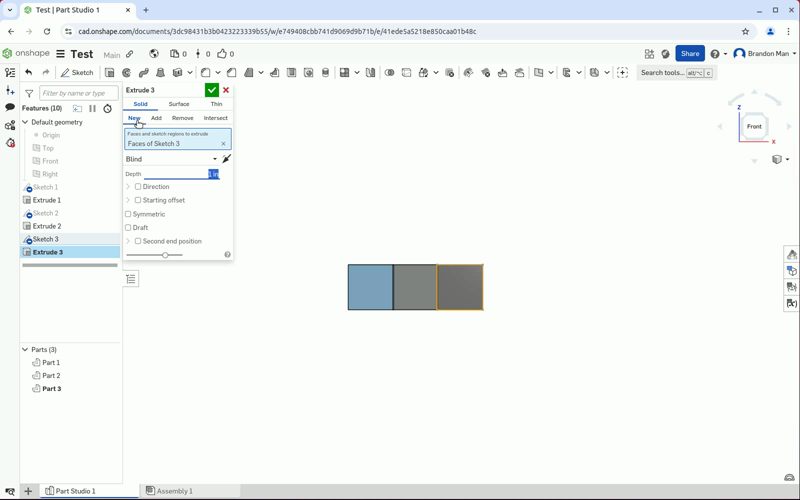
text(9.147)
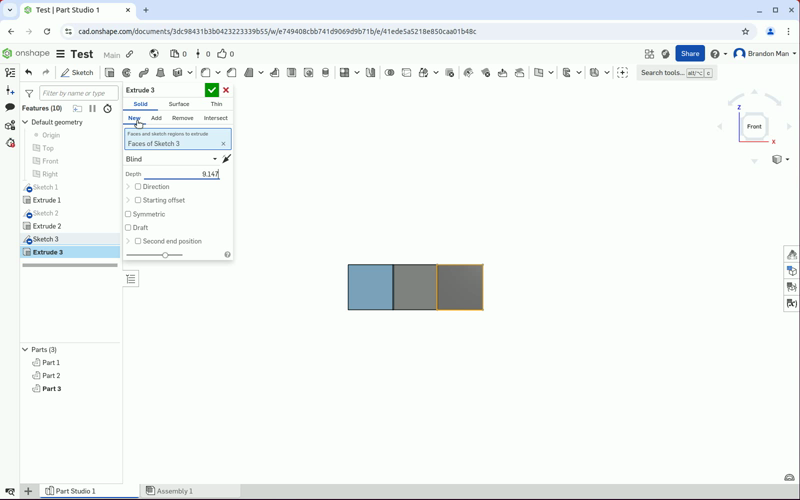
key(enter)
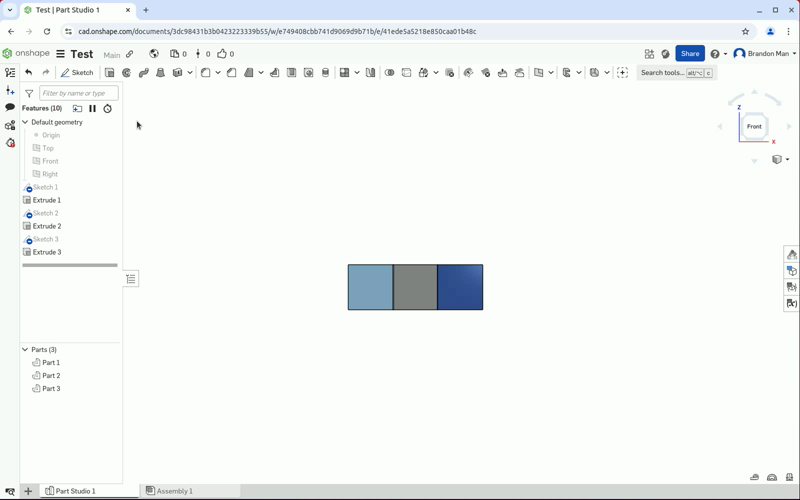
key(shift+h)
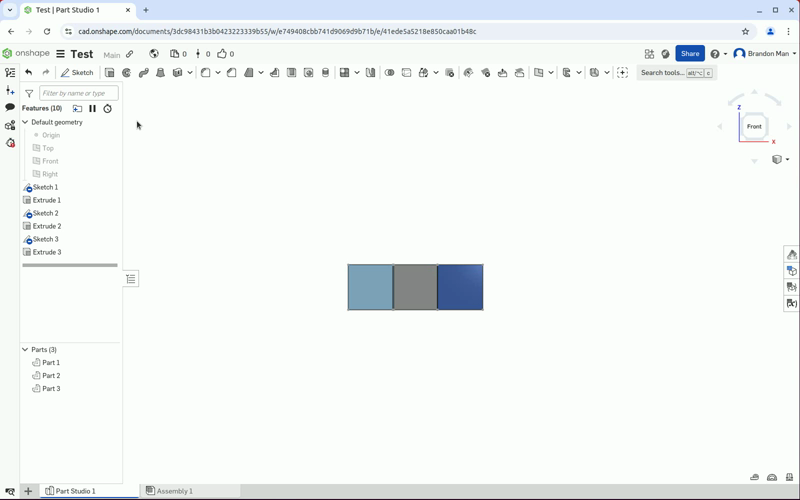
key(shift+h)
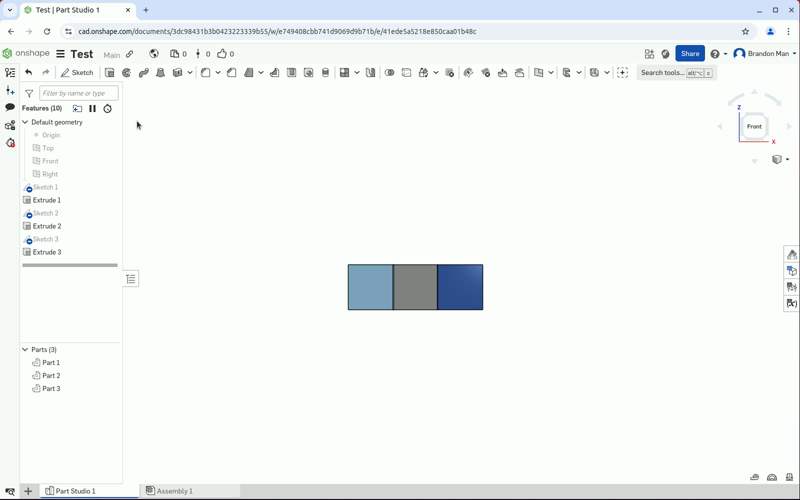
mouse_move(73, 189)
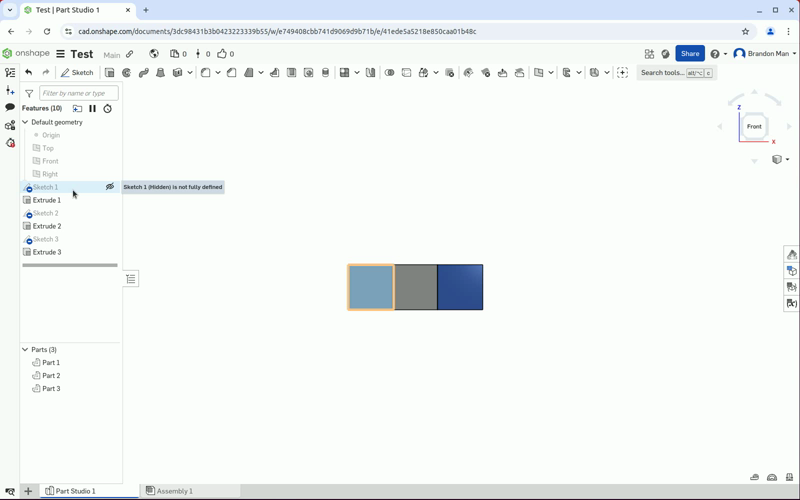
click(73, 189)
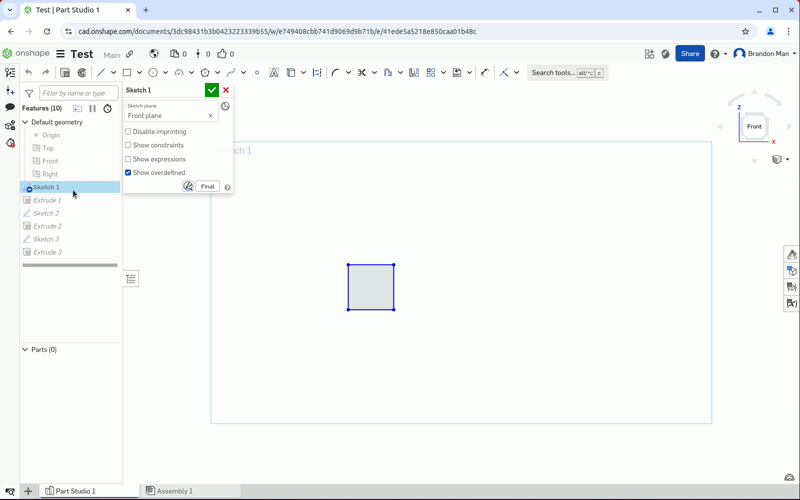
mouse_move(229, 92)
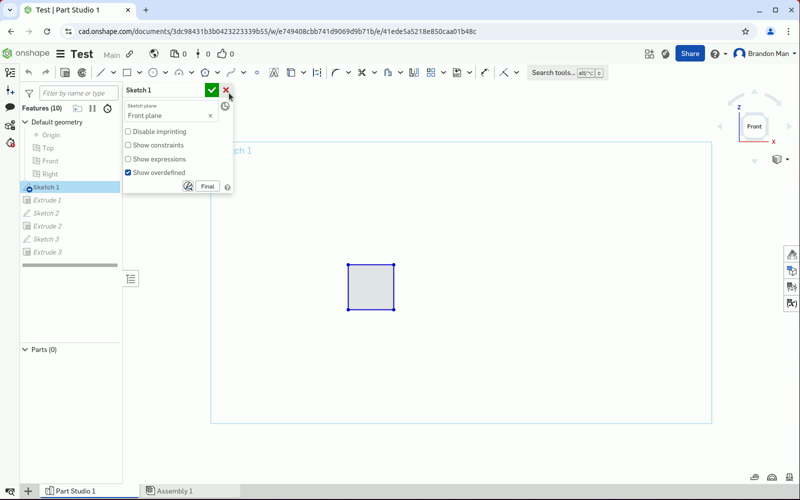
click(229, 92)
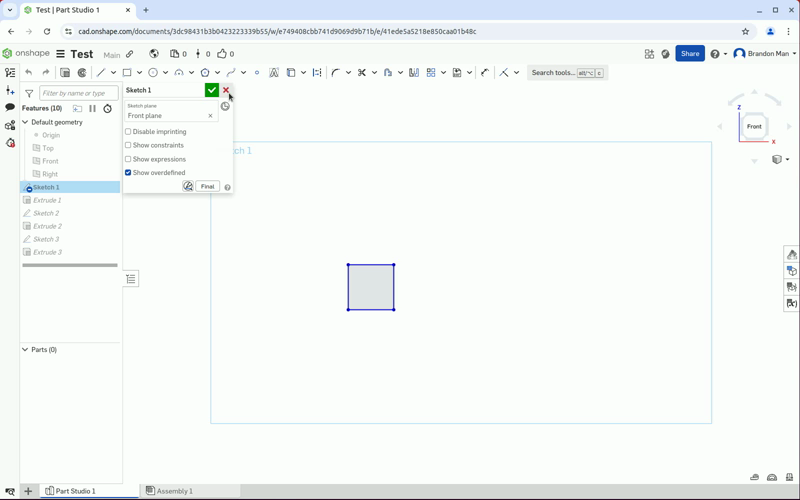
key(shift+s)
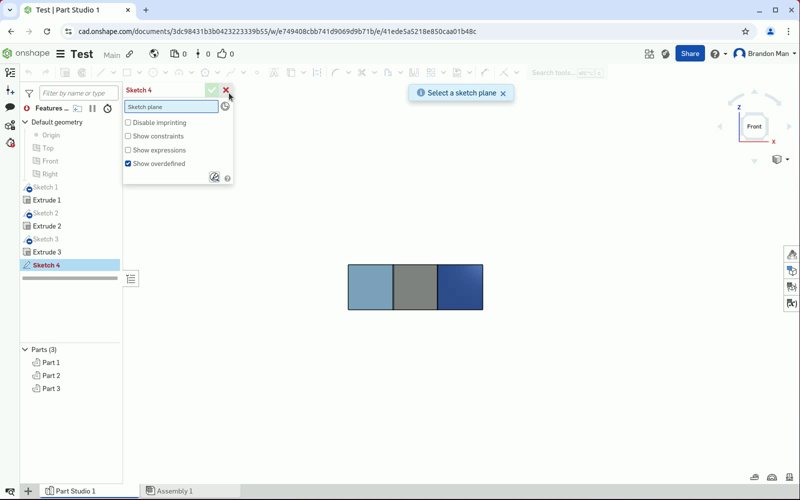
mouse_move(73, 163)
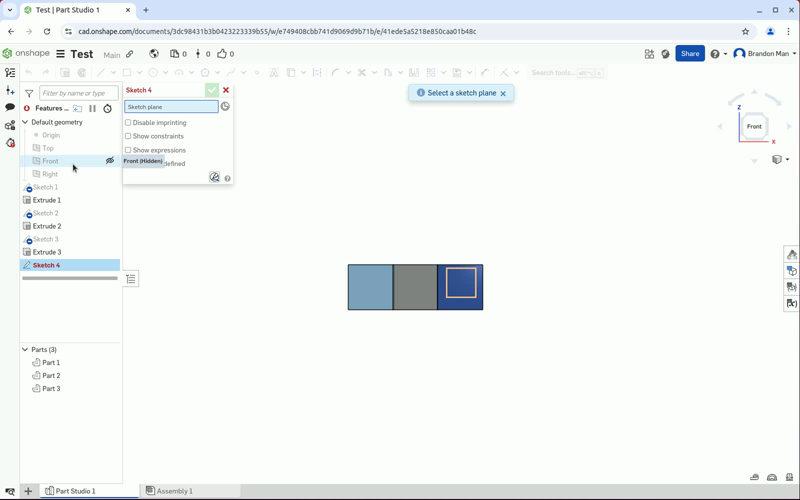
click(73, 163)
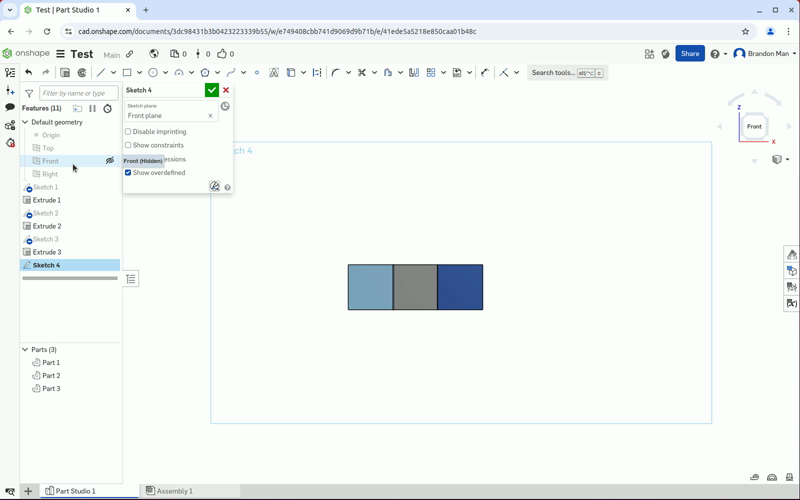
mouse_move(73, 352)
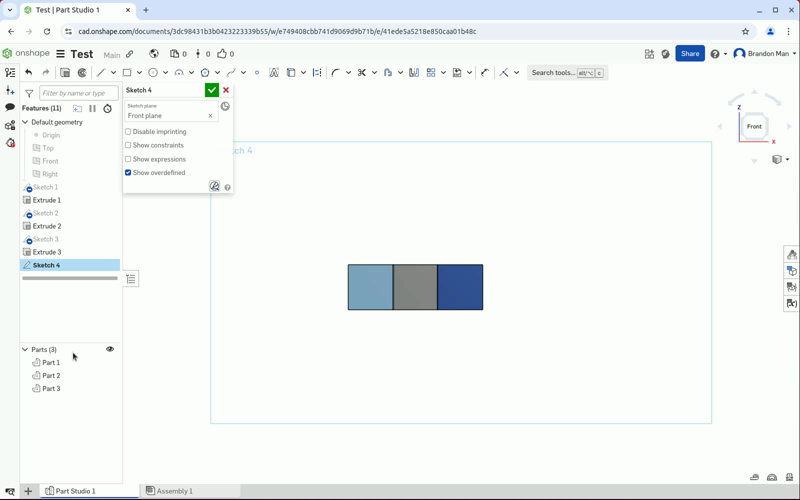
key(y)
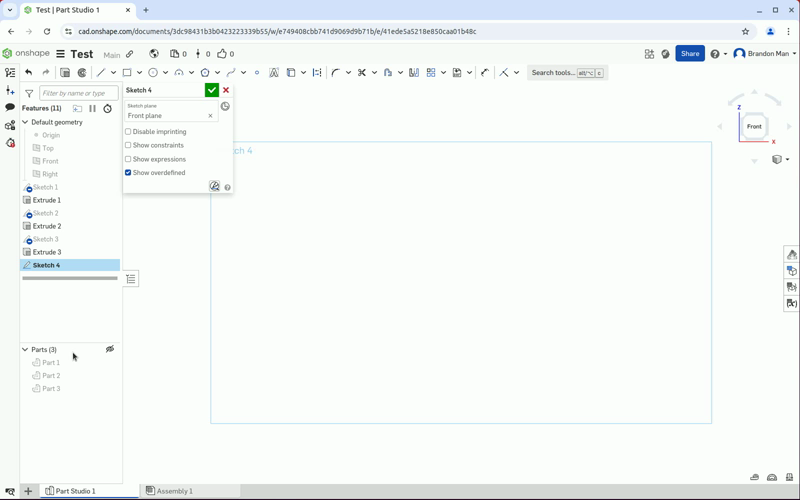
key(l)
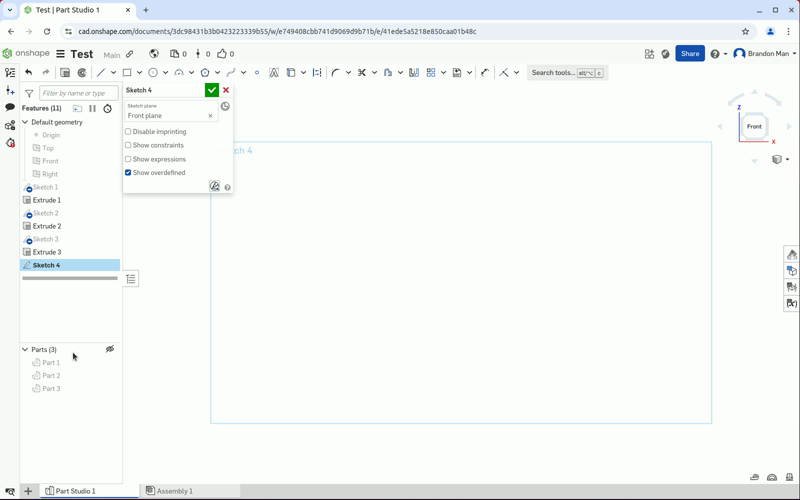
key_down(shift)
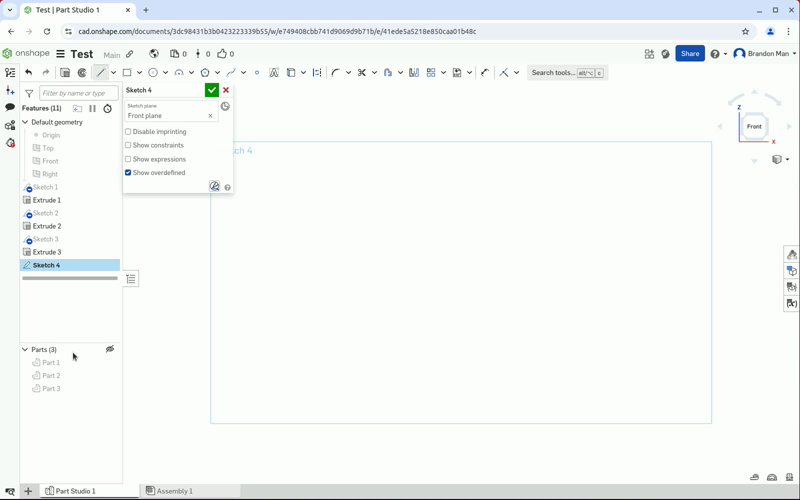
mouse_move(437, 354)
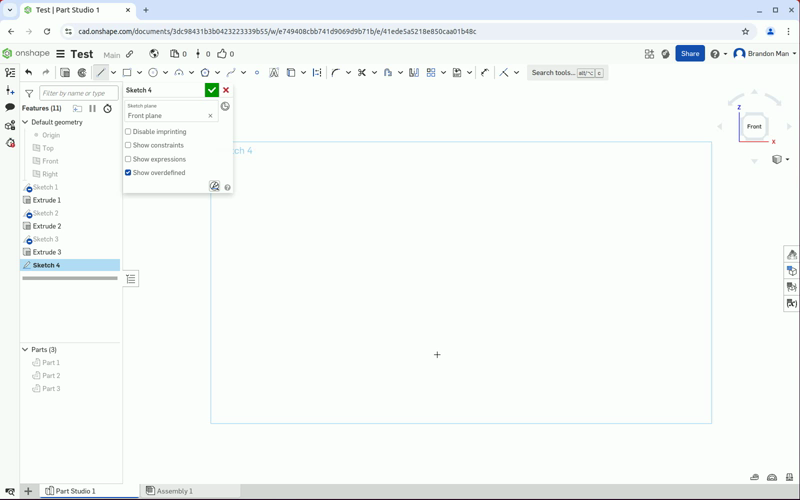
click(437, 354)
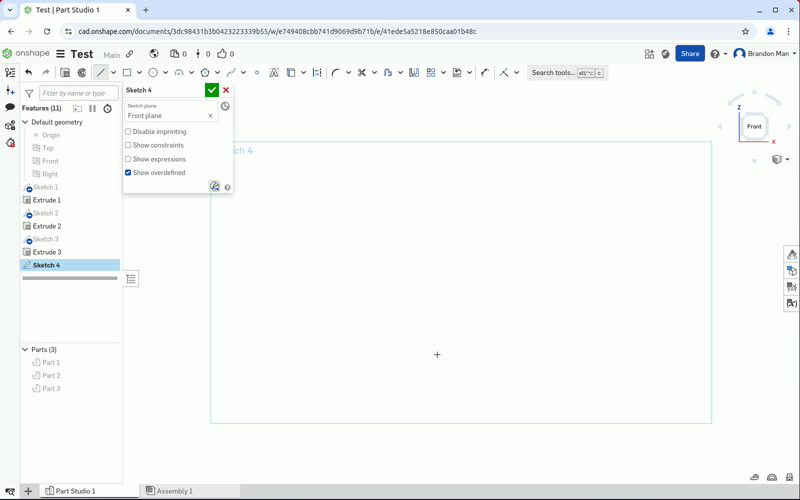
key_up(shift)
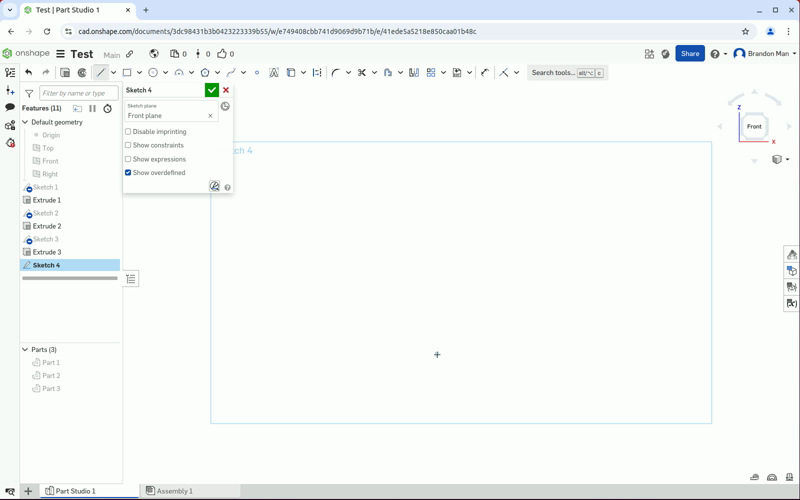
key_down(shift)
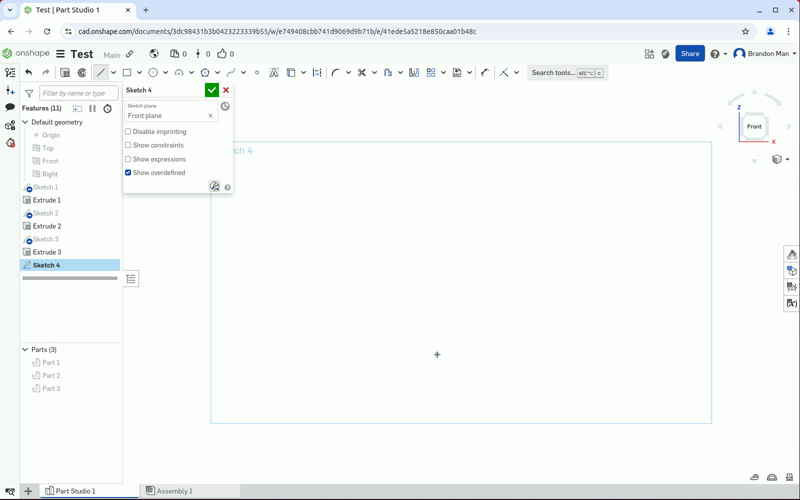
mouse_move(467, 354)
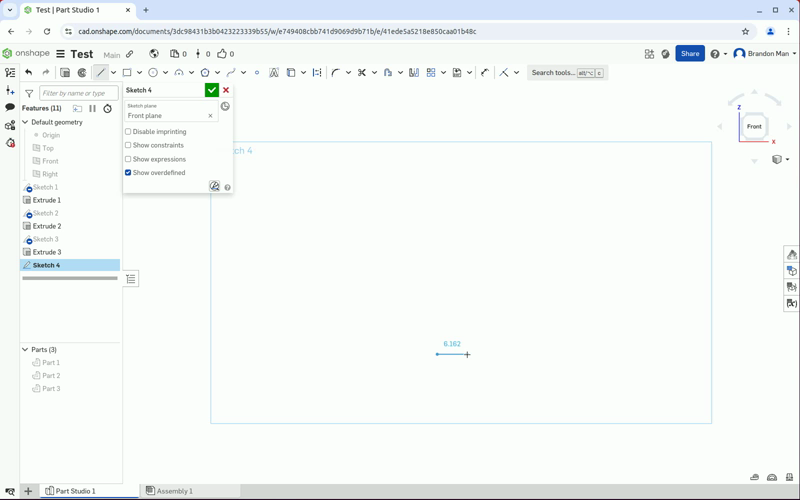
mouse_move(482, 354)
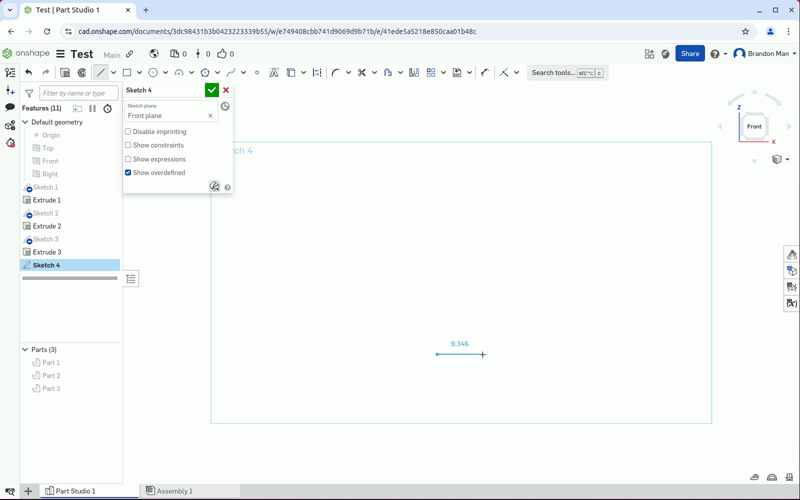
click(482, 354)
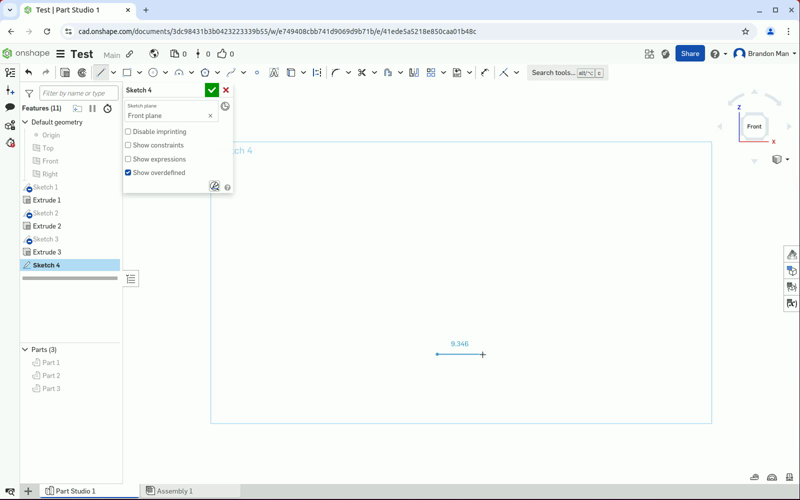
key_up(shift)
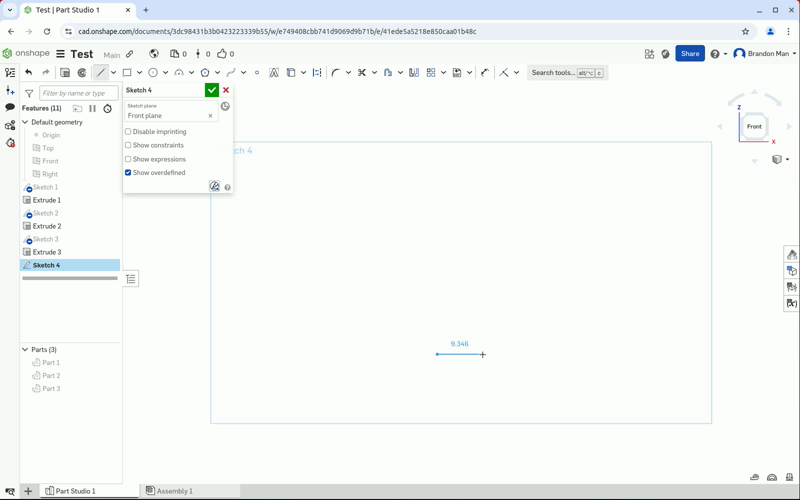
key_down(shift)
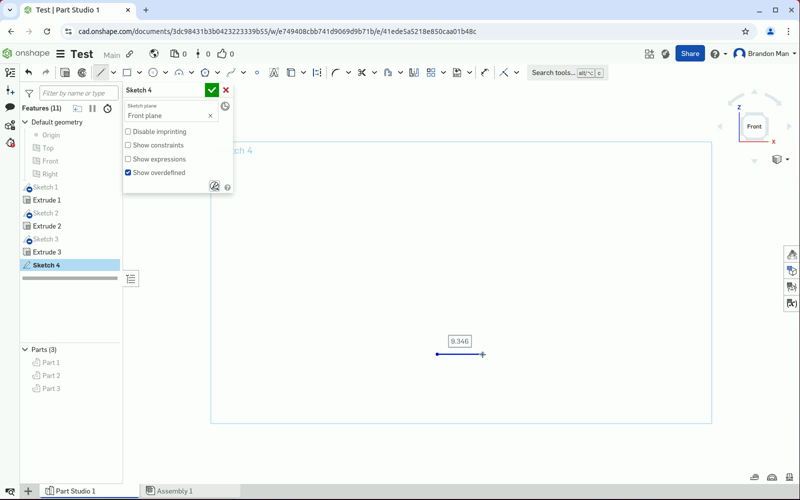
mouse_move(512, 354)
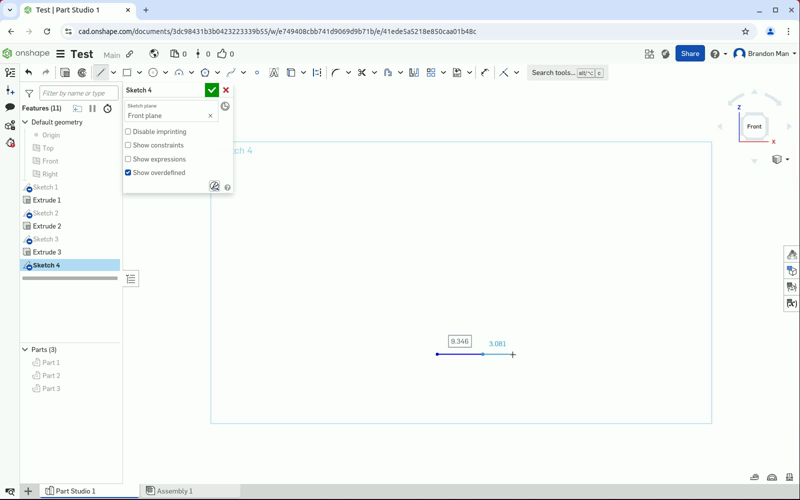
mouse_move(482, 309)
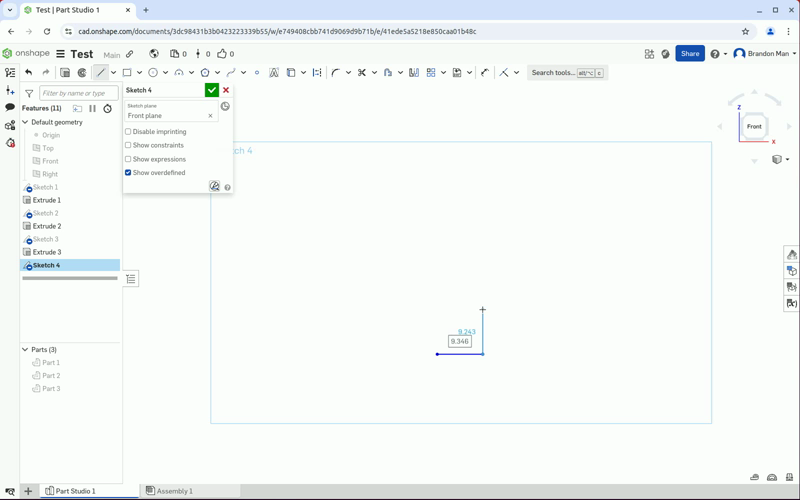
click(482, 309)
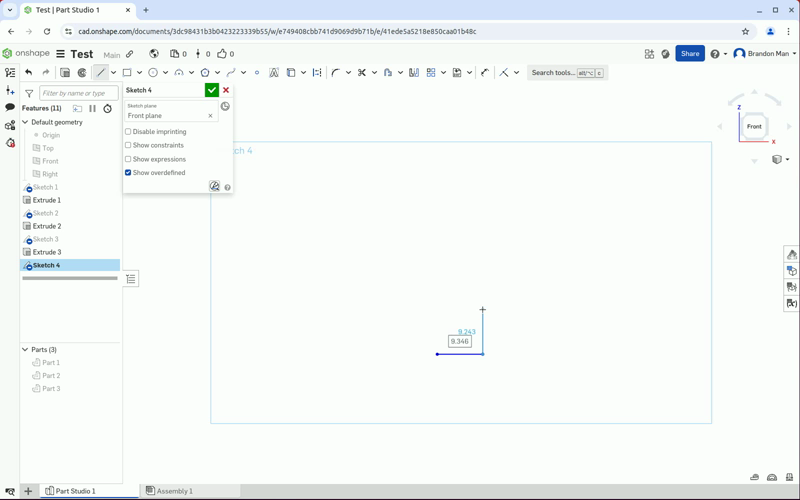
key_up(shift)
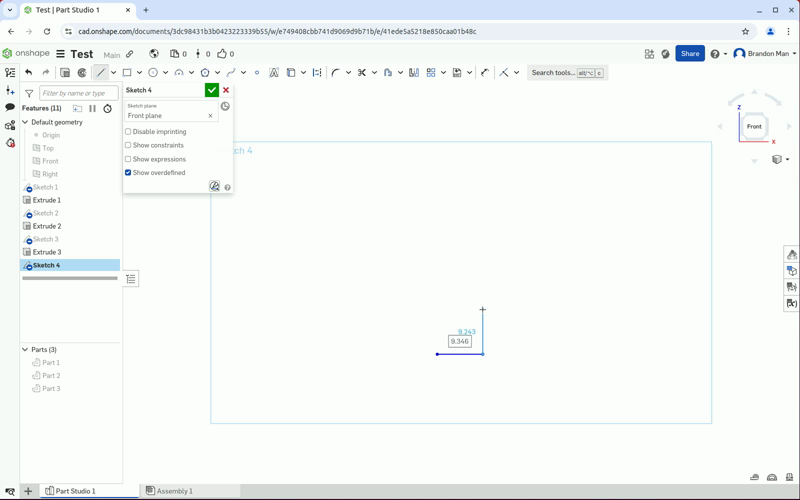
key_down(shift)
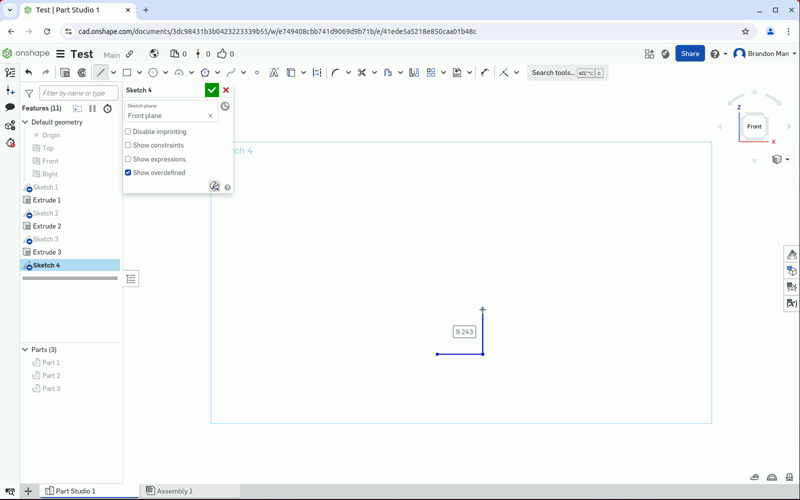
mouse_move(512, 309)
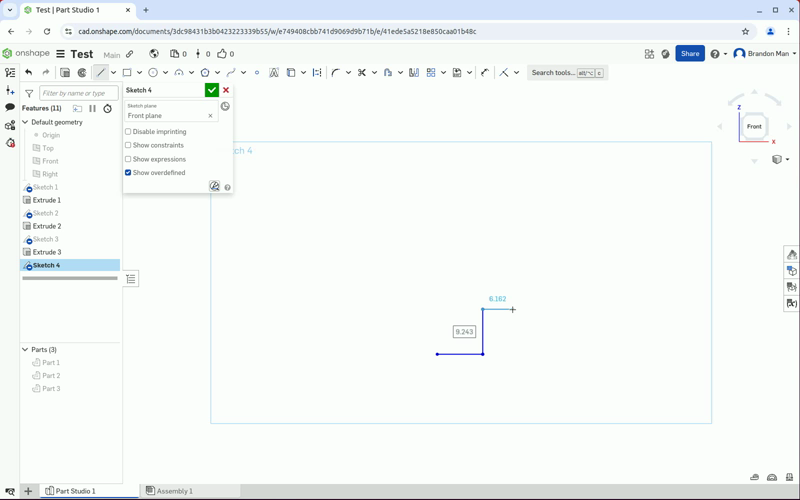
mouse_move(437, 309)
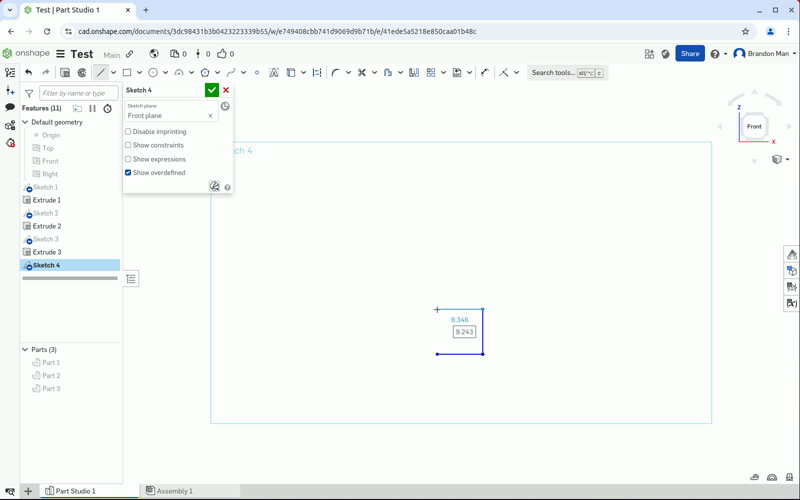
click(437, 309)
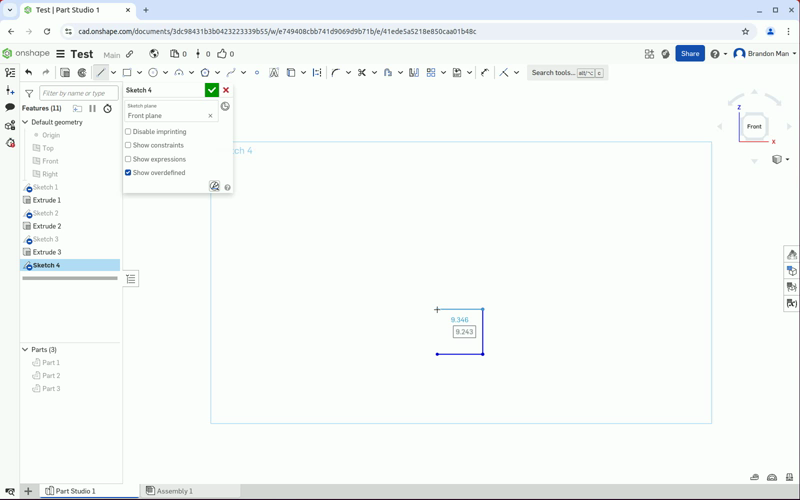
key_up(shift)
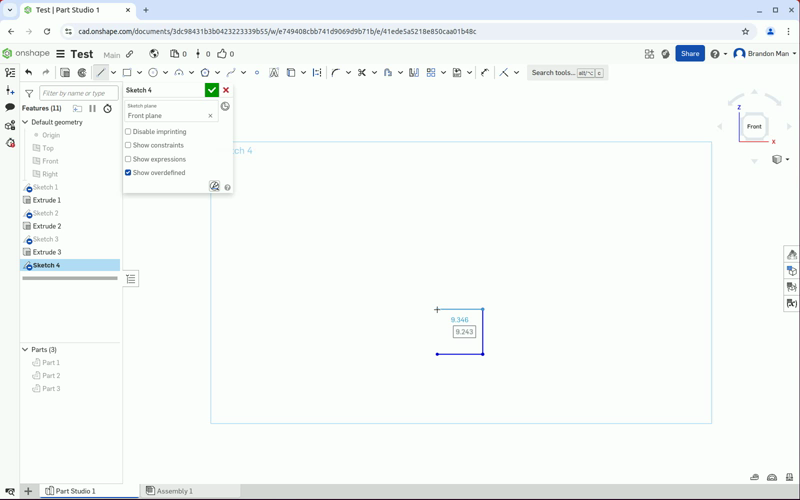
mouse_move(467, 309)
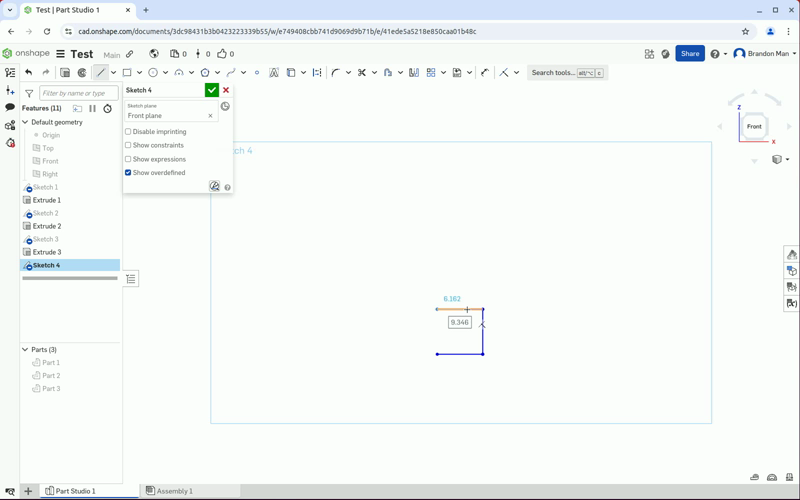
key_down(shift)
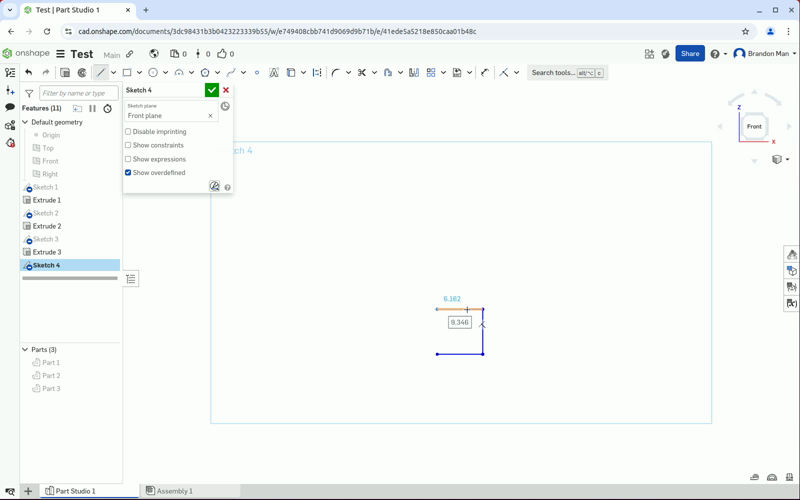
mouse_move(437, 354)
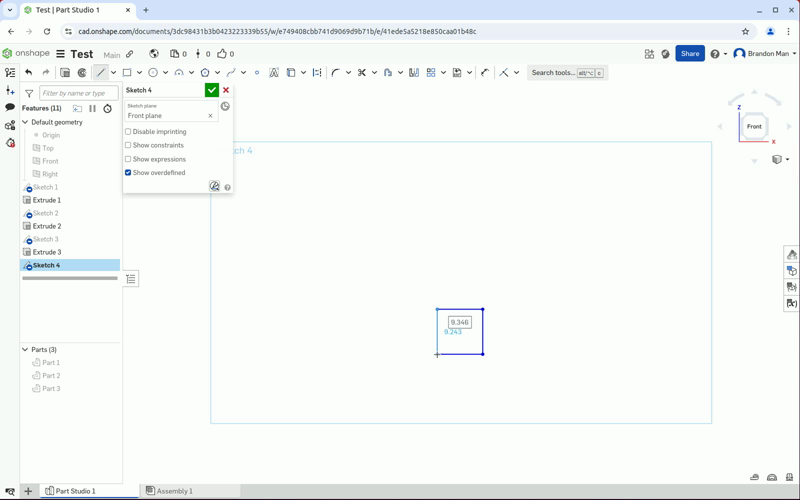
key_up(shift)
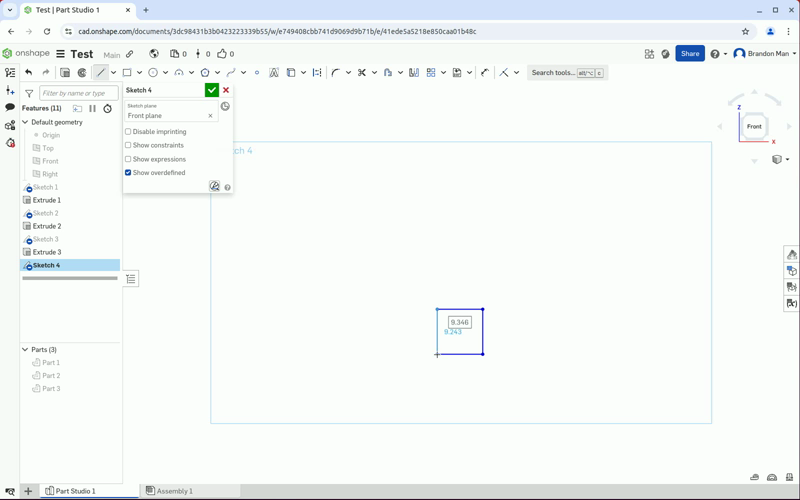
click(437, 354)
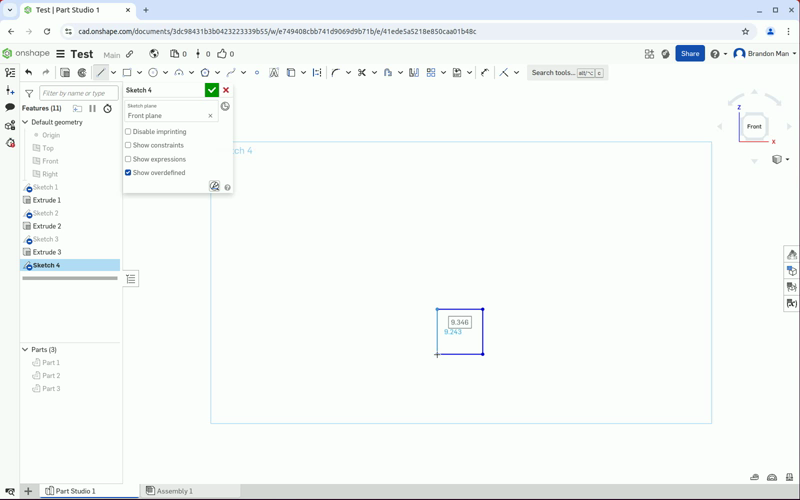
key(esc)
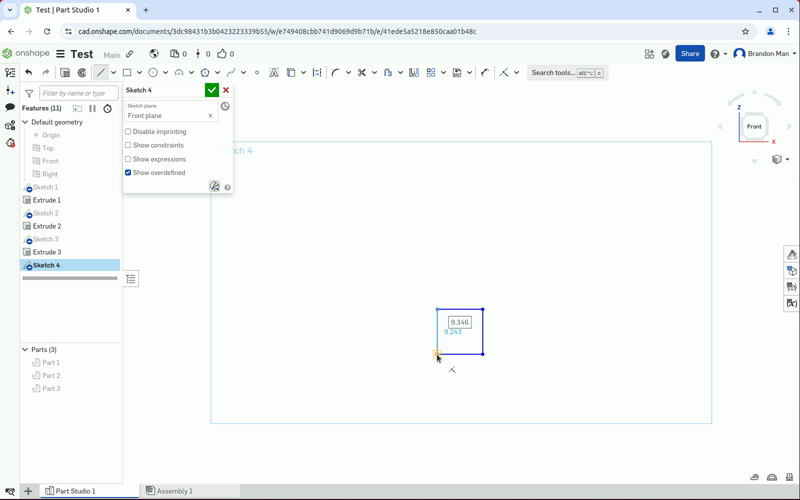
mouse_move(439, 324)
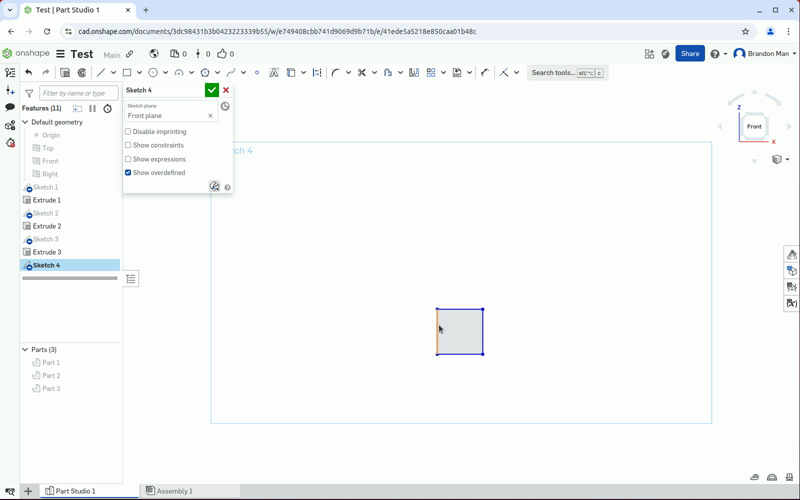
click(439, 324)
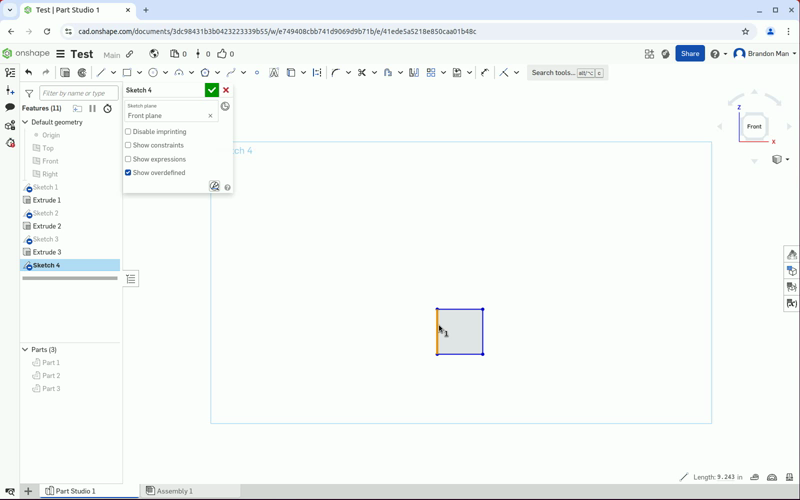
mouse_move(73, 352)
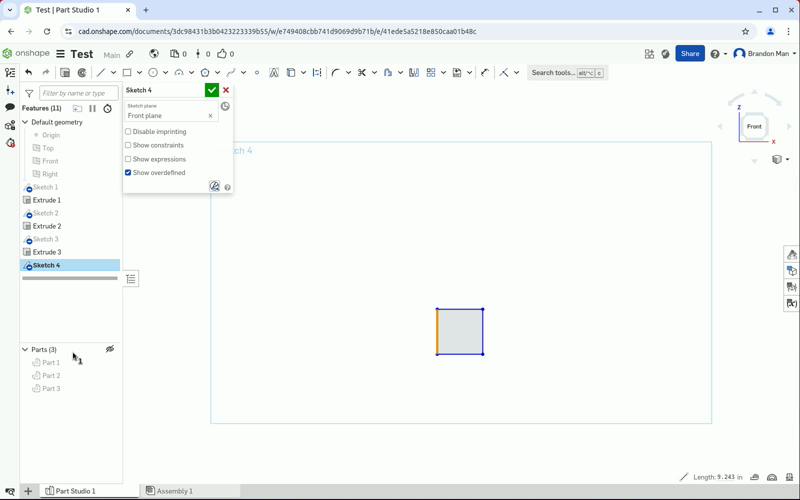
key(shift+y)
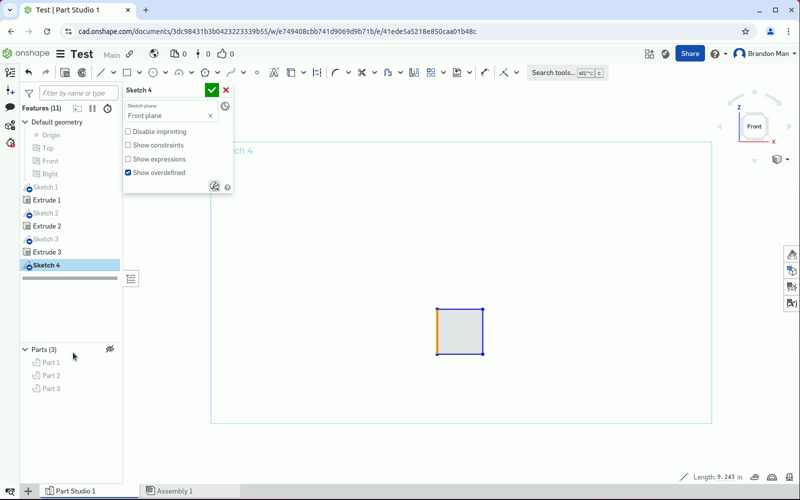
key(shift+e)
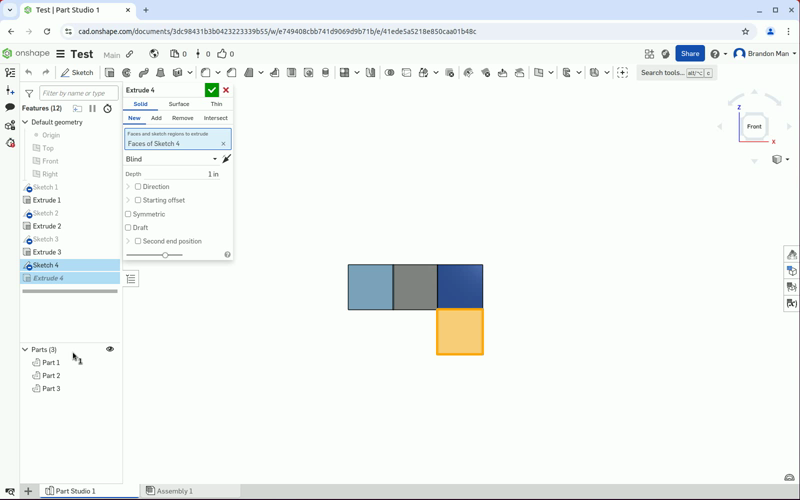
mouse_move(143, 106)
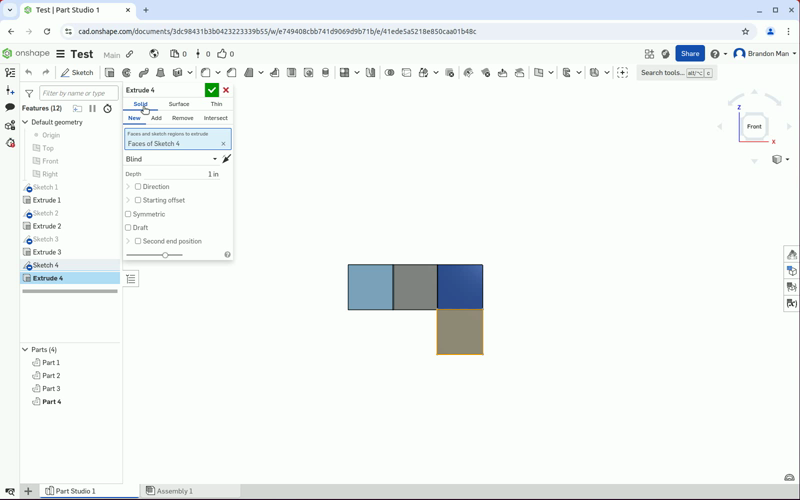
click(143, 106)
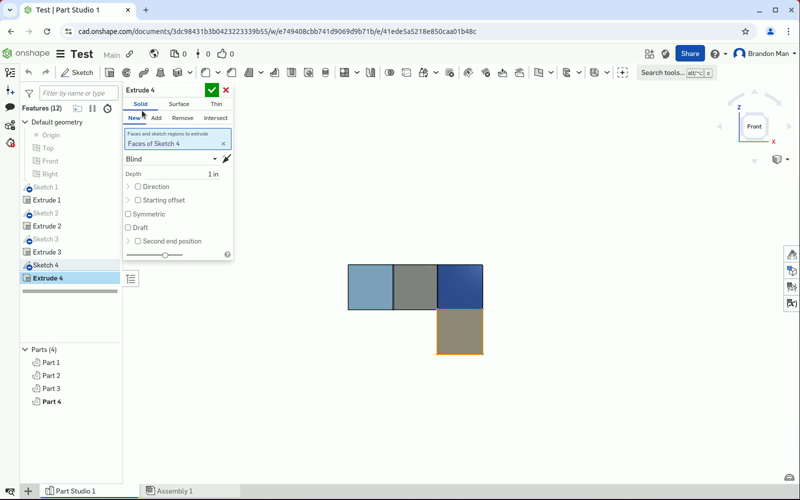
mouse_move(137, 120)
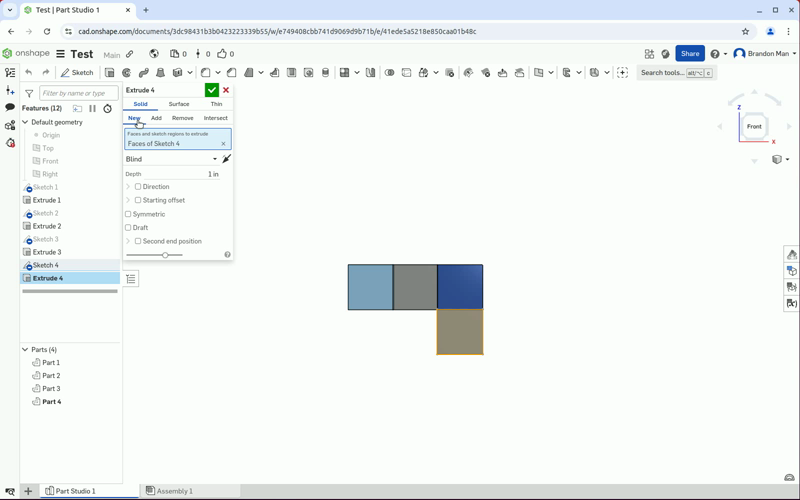
click(137, 120)
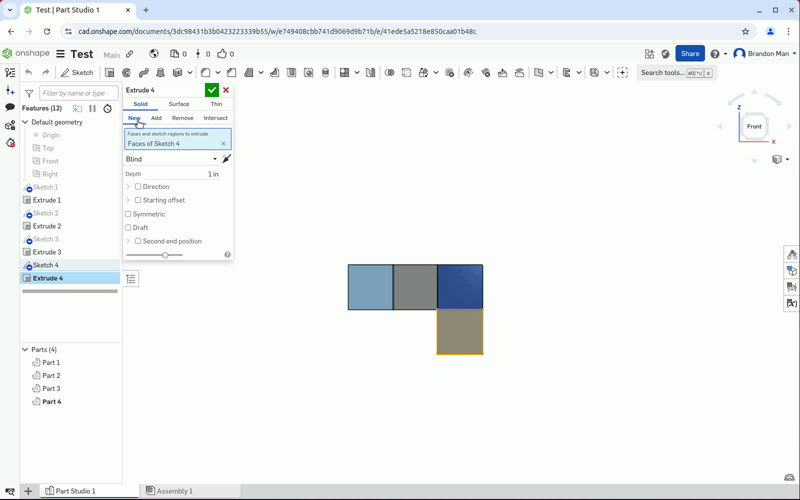
key(tab, 4)
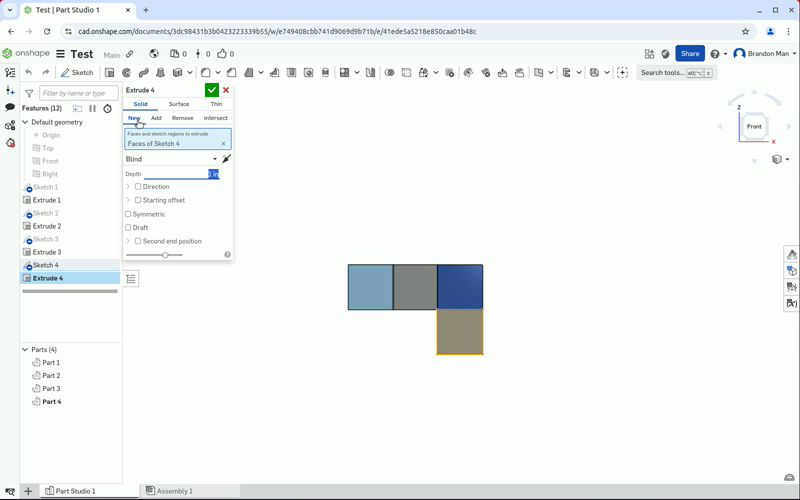
text(9.147)
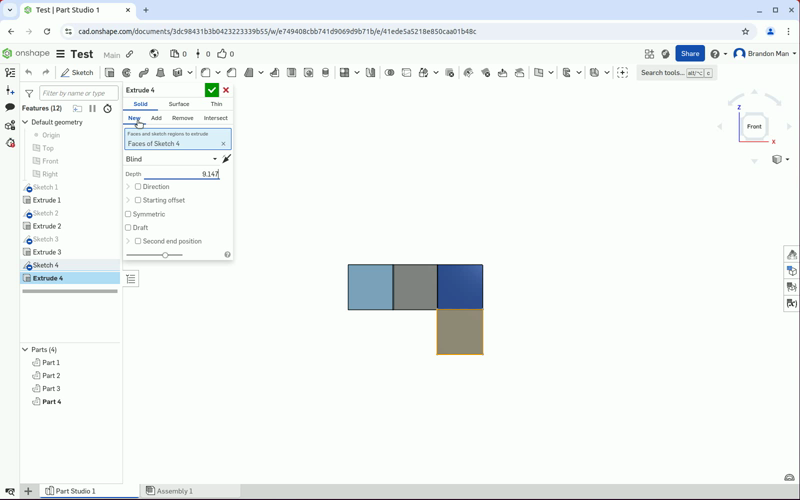
key(enter)
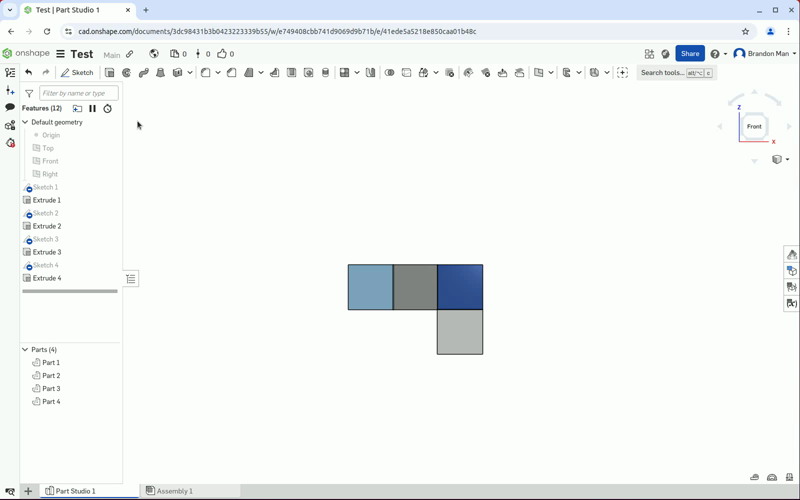
key(shift+h)
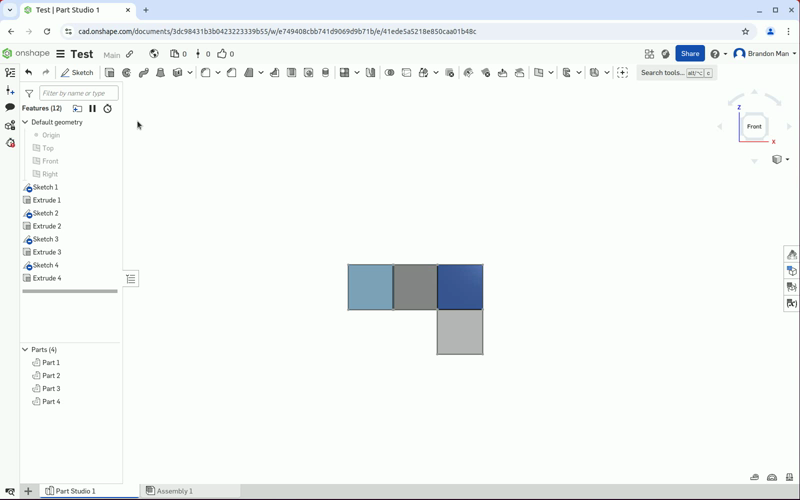
key(shift+h)
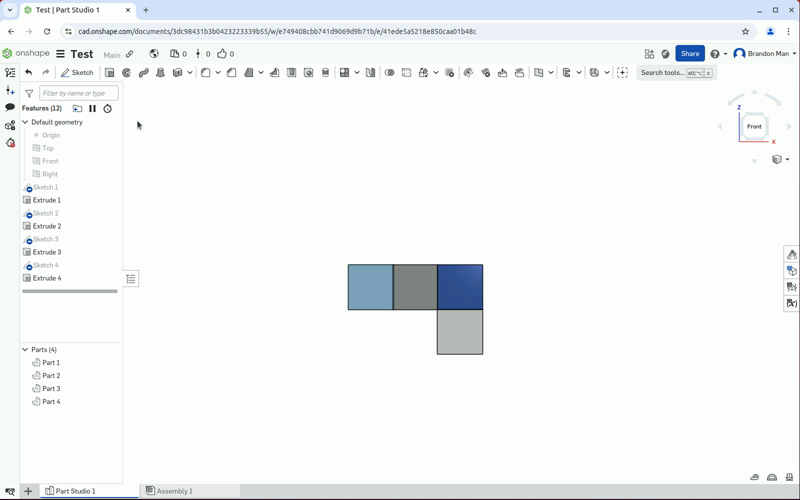
mouse_move(73, 189)
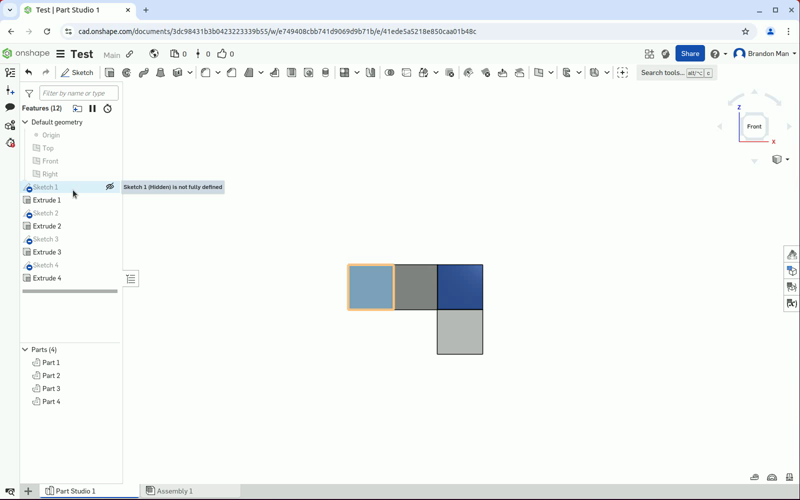
click(73, 189)
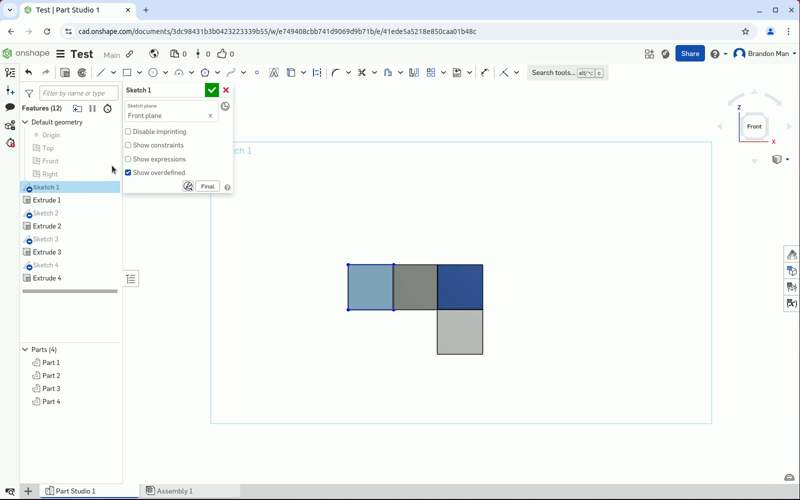
mouse_move(229, 92)
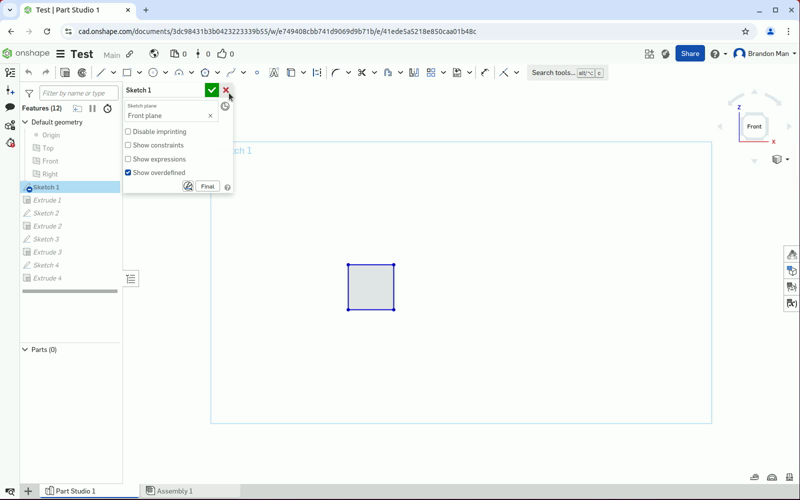
click(229, 92)
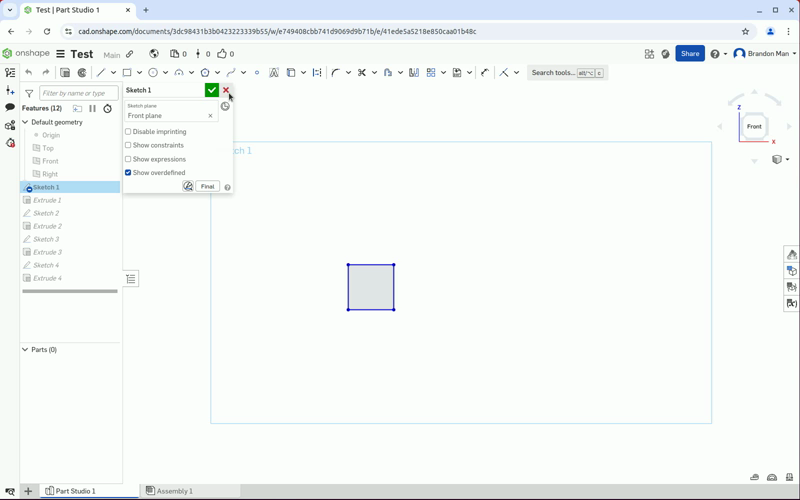
key(shift+s)
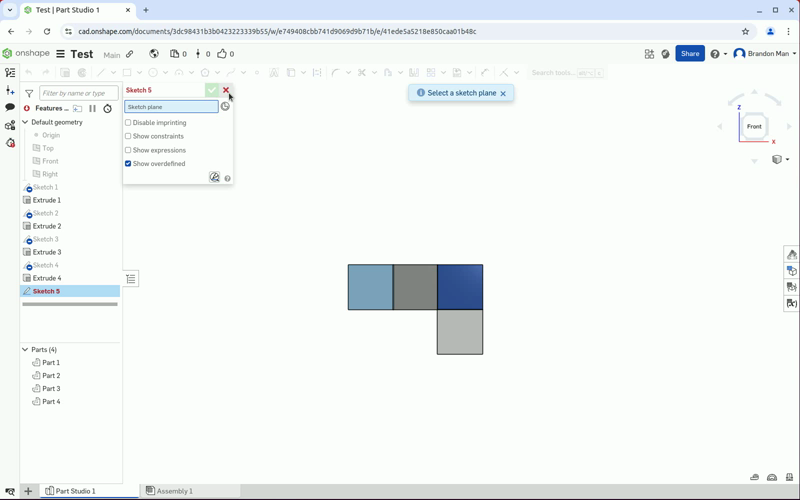
mouse_move(73, 163)
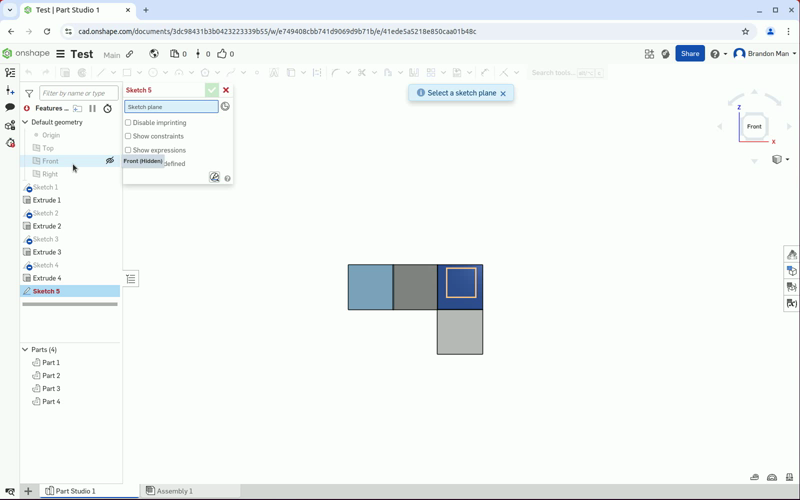
click(73, 163)
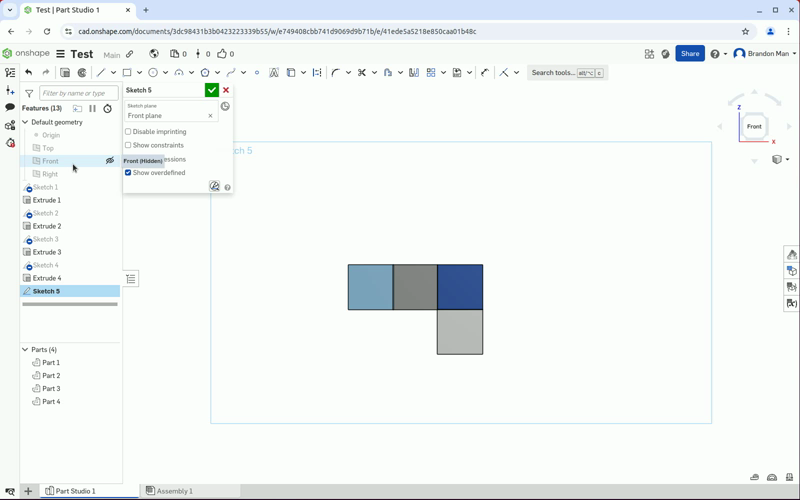
mouse_move(73, 352)
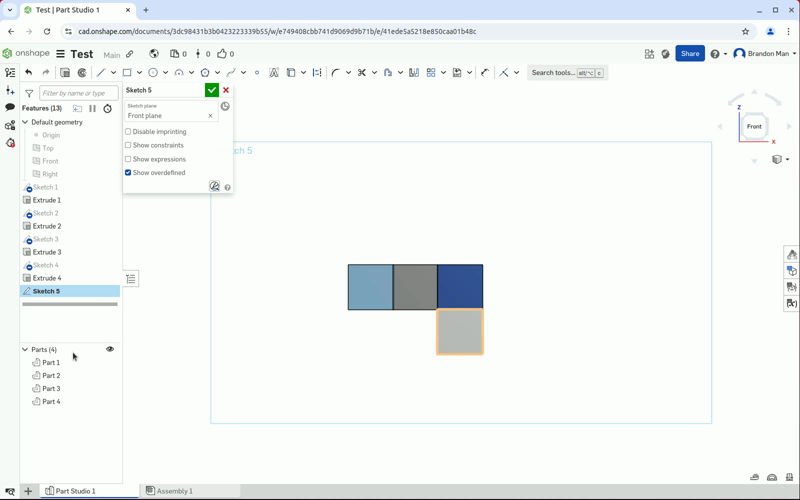
key(y)
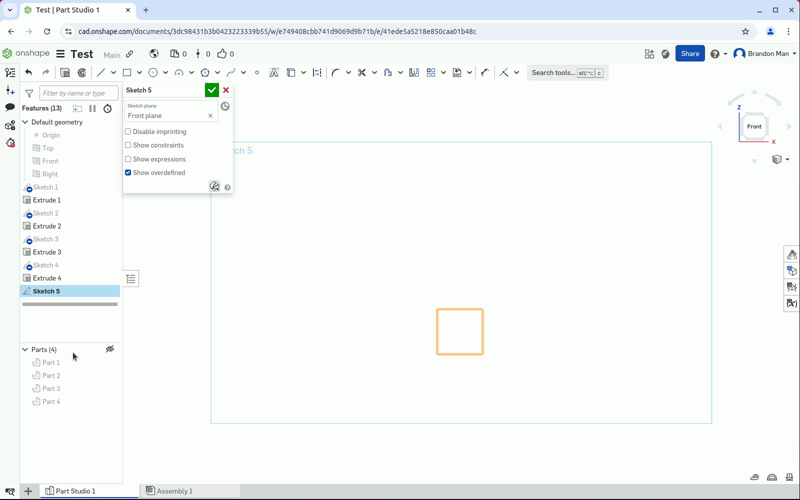
key(l)
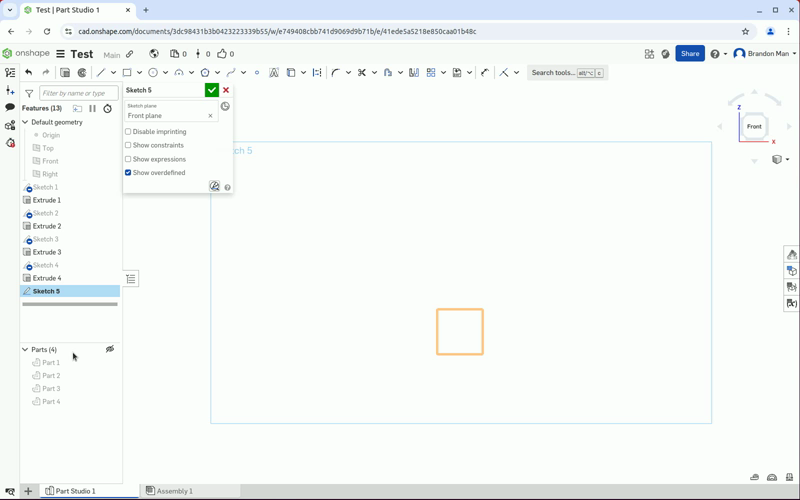
key_down(shift)
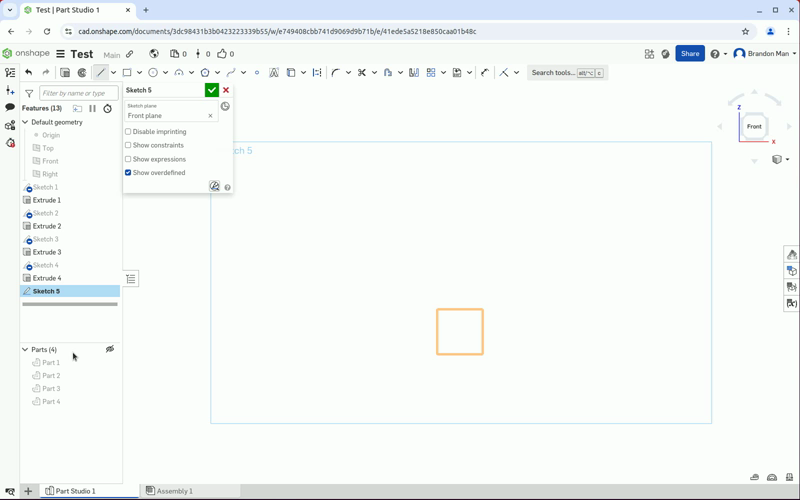
mouse_move(392, 354)
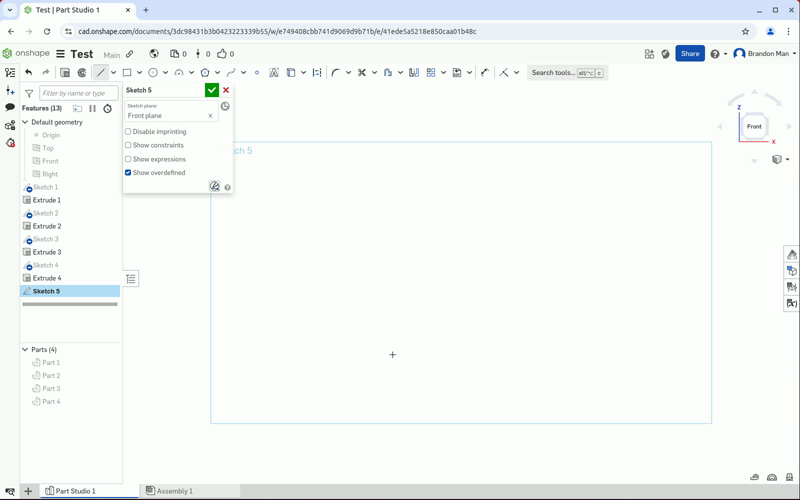
click(392, 354)
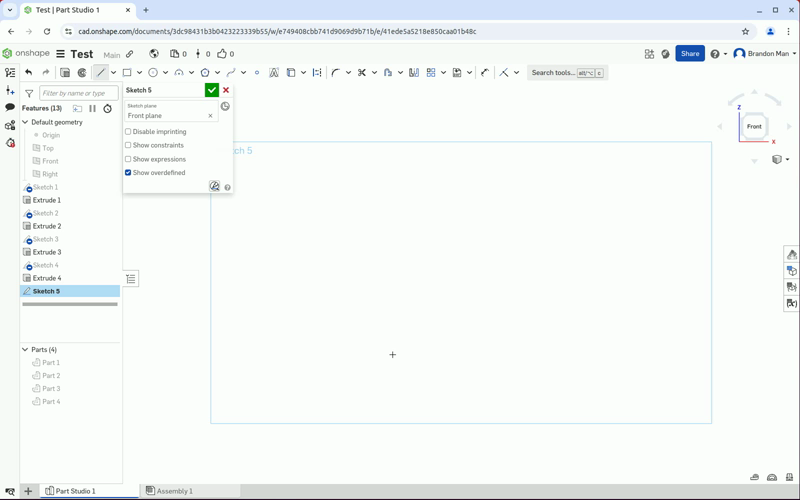
key_up(shift)
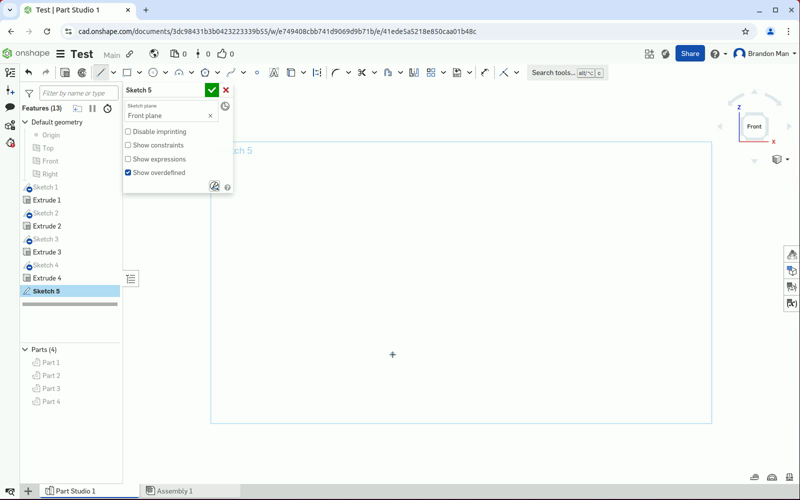
key_down(shift)
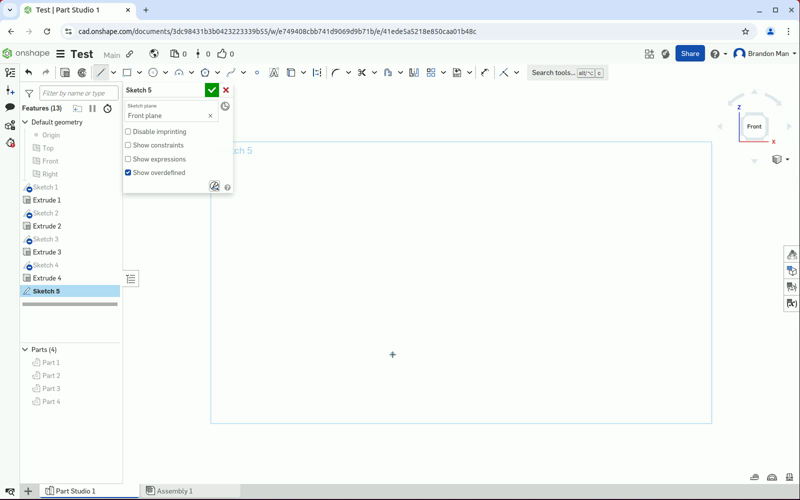
mouse_move(422, 354)
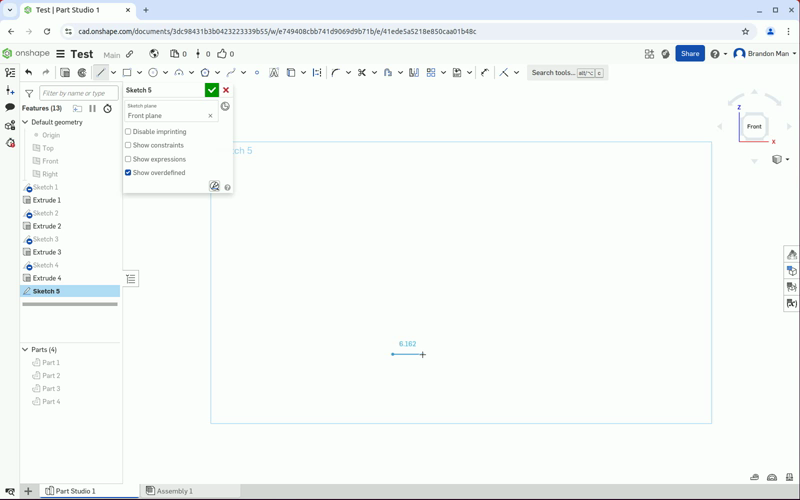
mouse_move(437, 354)
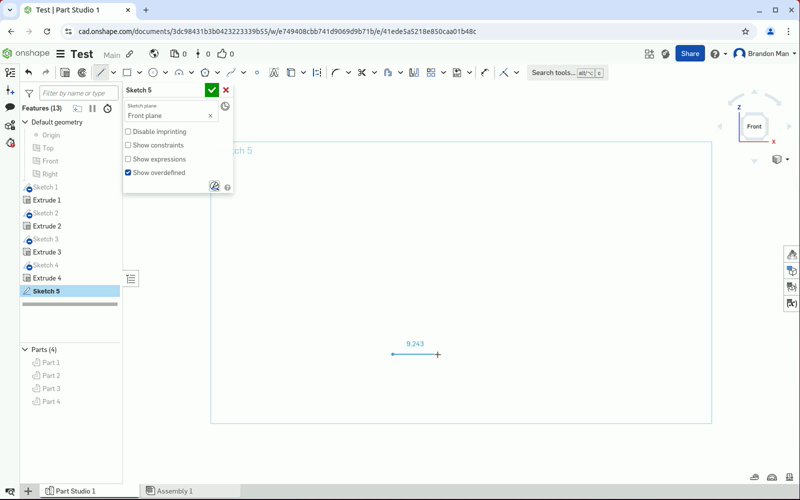
click(437, 354)
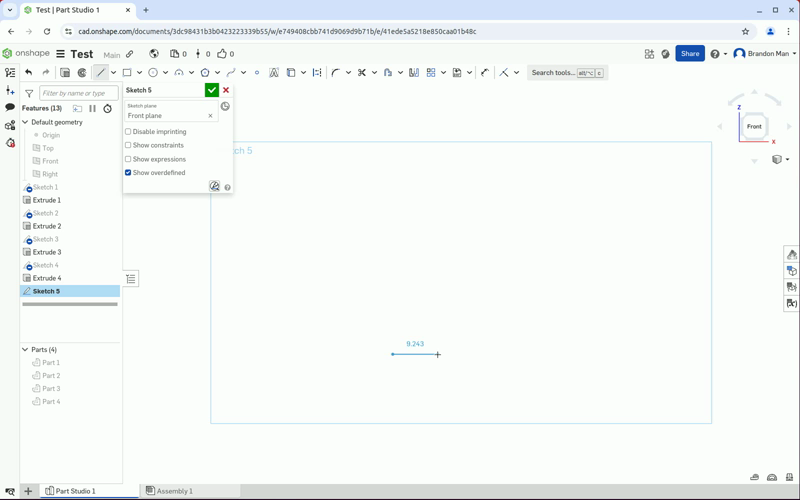
key_up(shift)
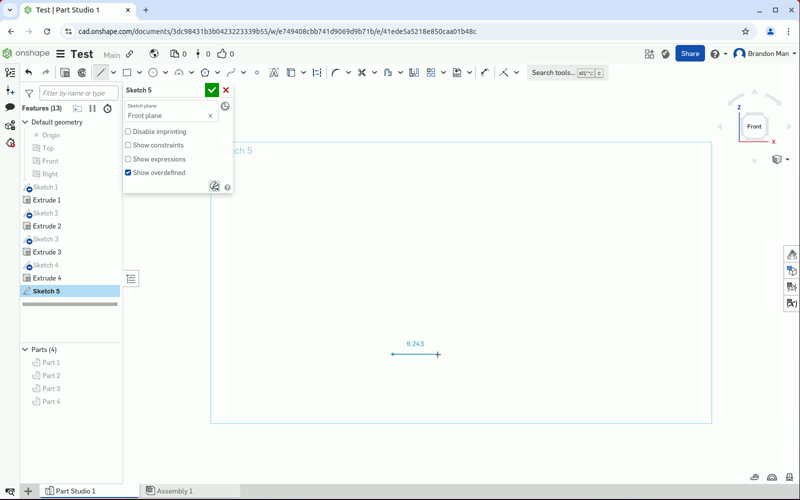
key_down(shift)
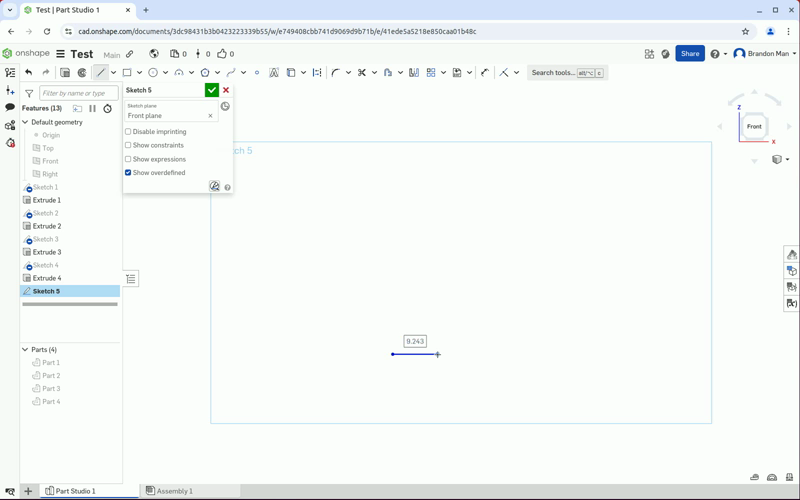
mouse_move(467, 354)
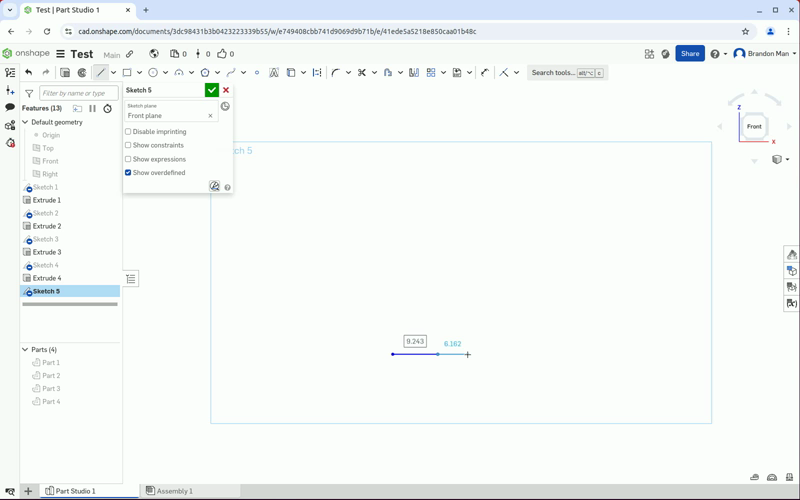
mouse_move(437, 309)
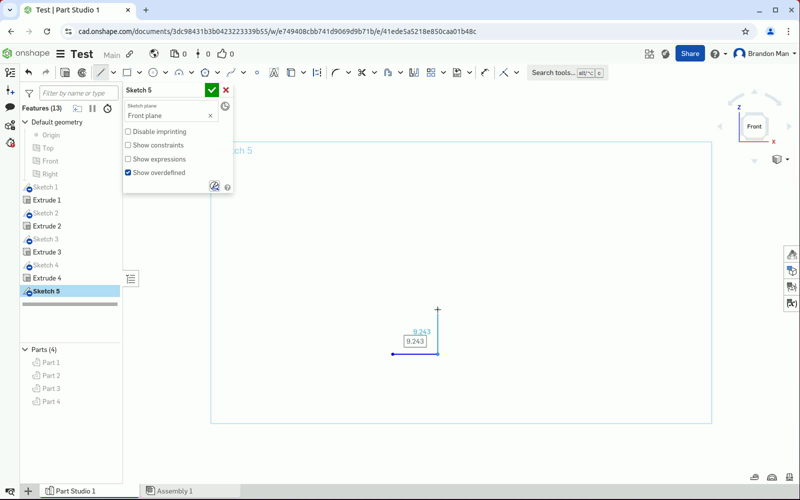
click(437, 309)
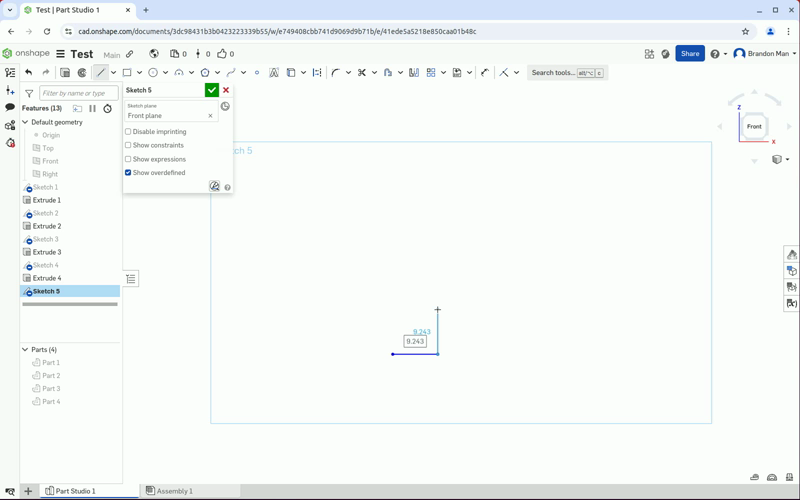
key_up(shift)
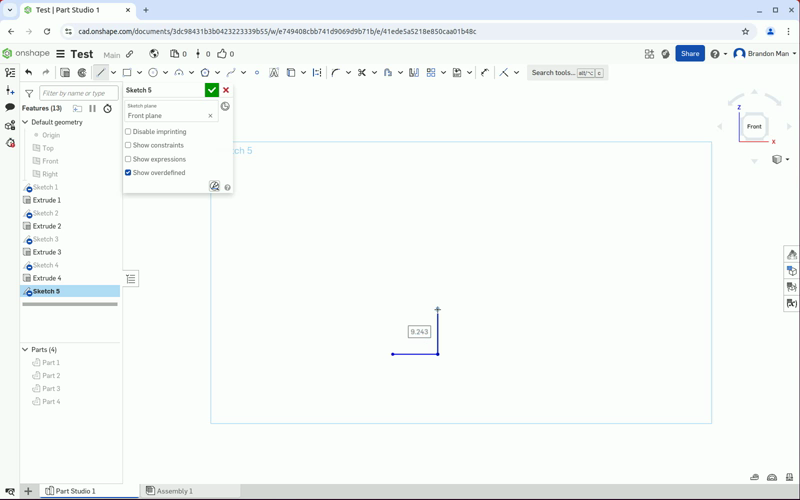
key_down(shift)
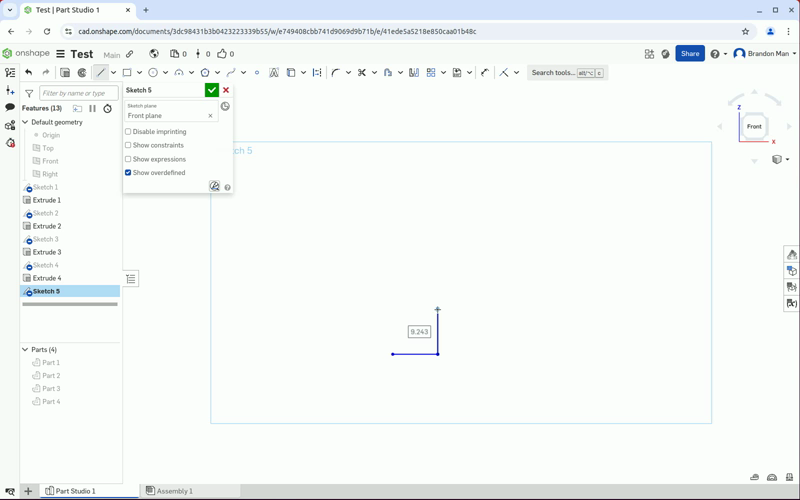
mouse_move(467, 309)
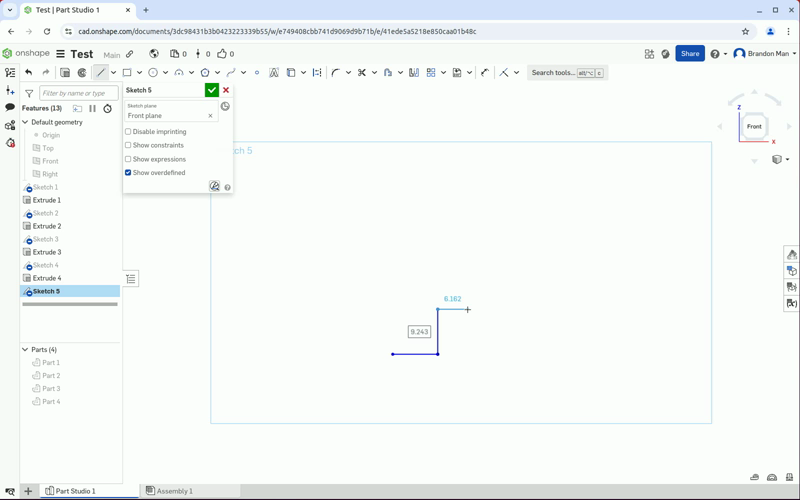
mouse_move(392, 309)
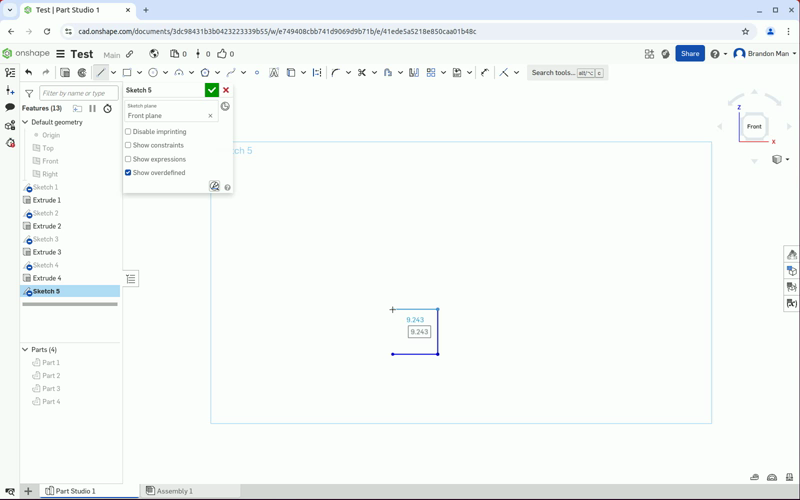
click(392, 309)
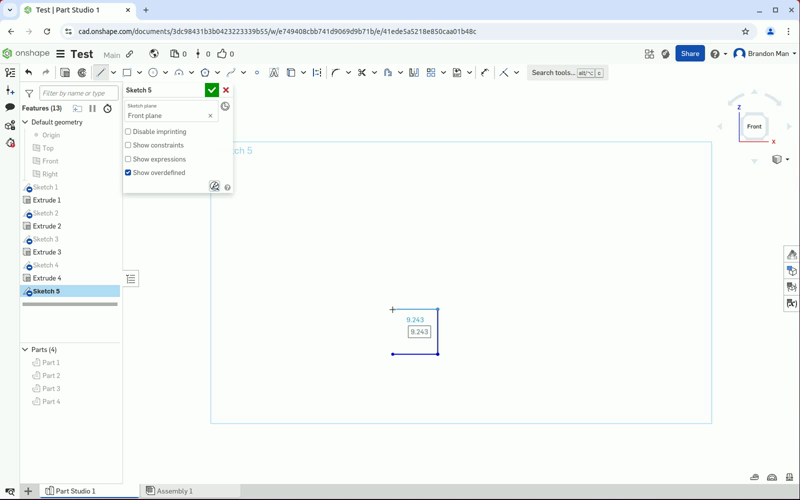
key_up(shift)
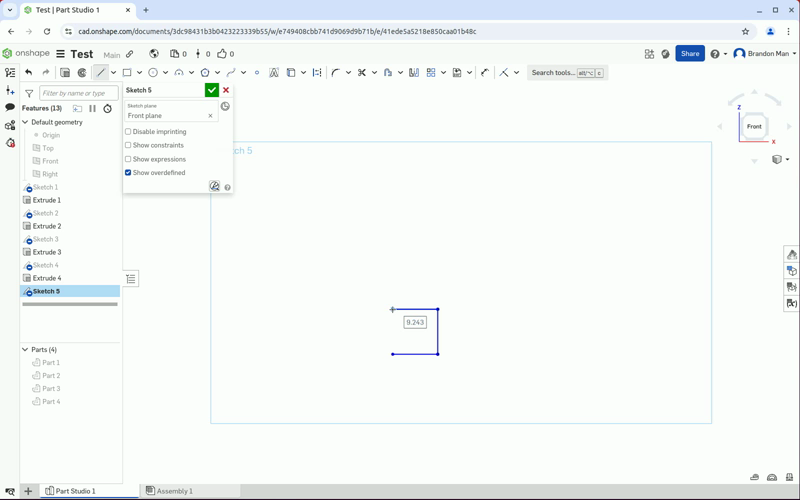
mouse_move(422, 309)
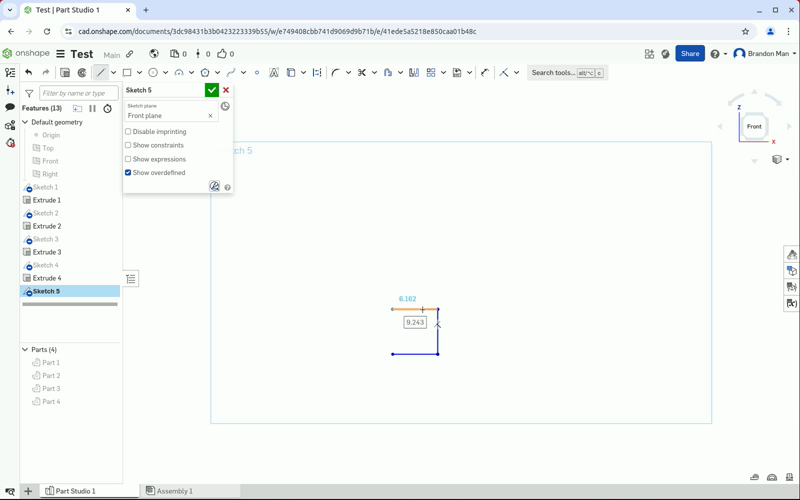
key_down(shift)
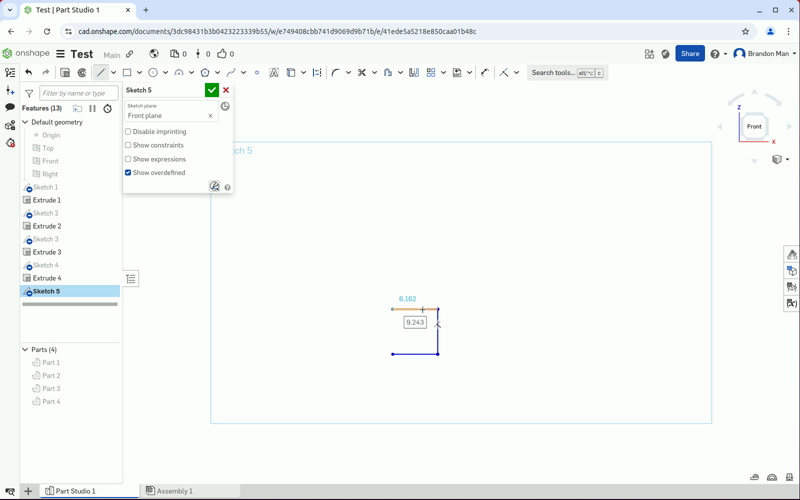
mouse_move(392, 354)
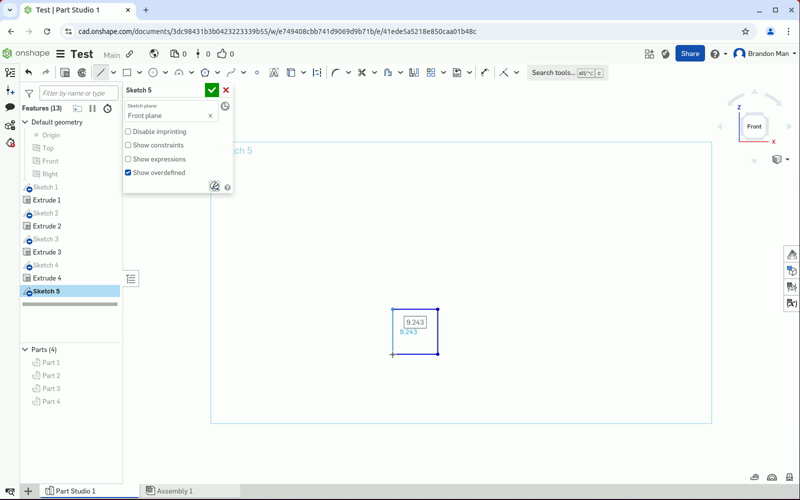
key_up(shift)
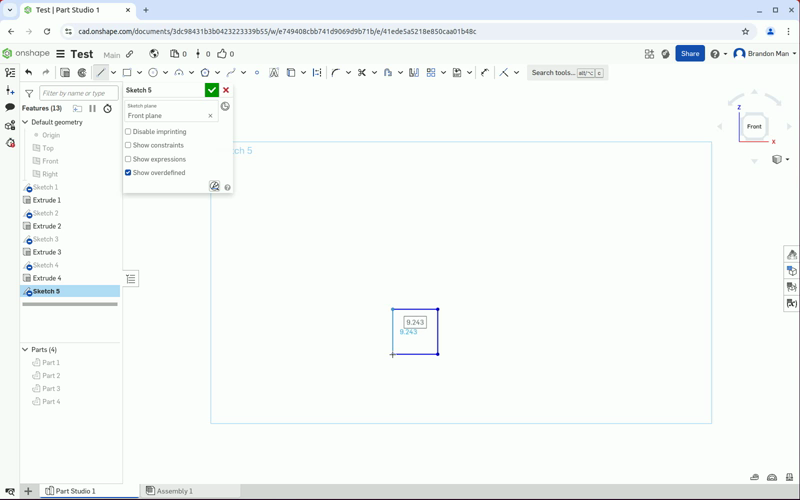
click(392, 354)
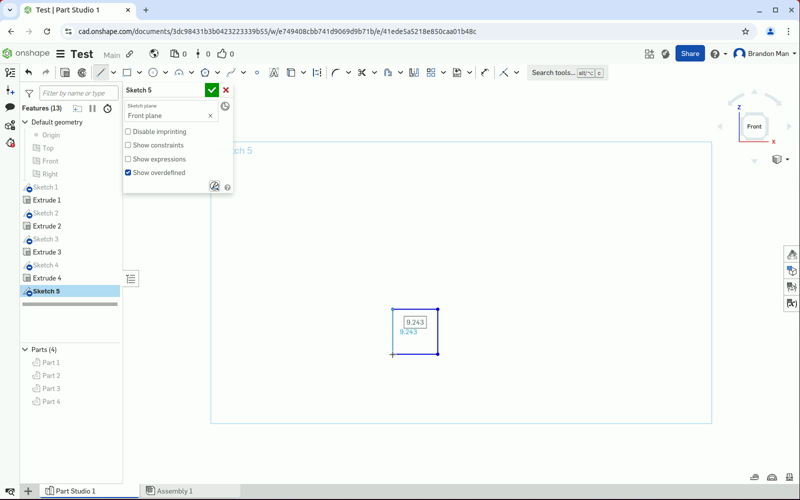
key(esc)
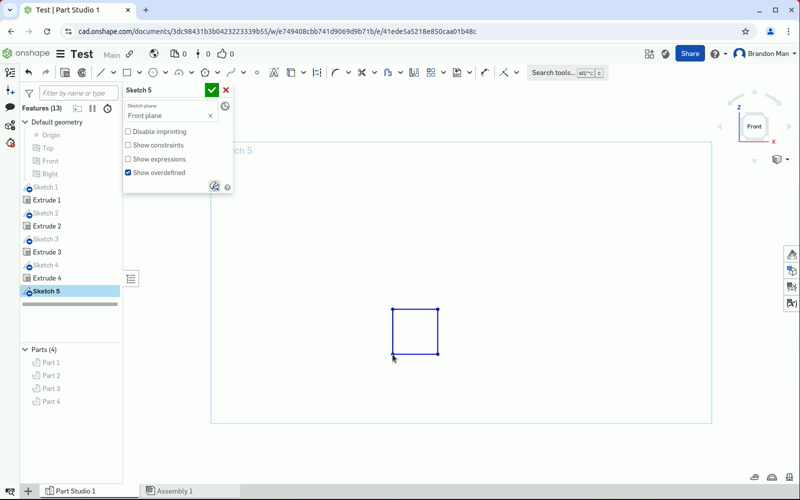
mouse_move(401, 349)
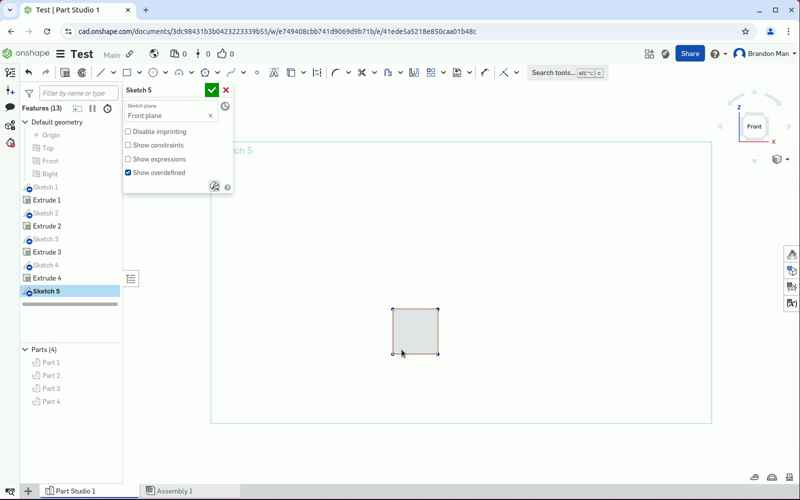
click(401, 349)
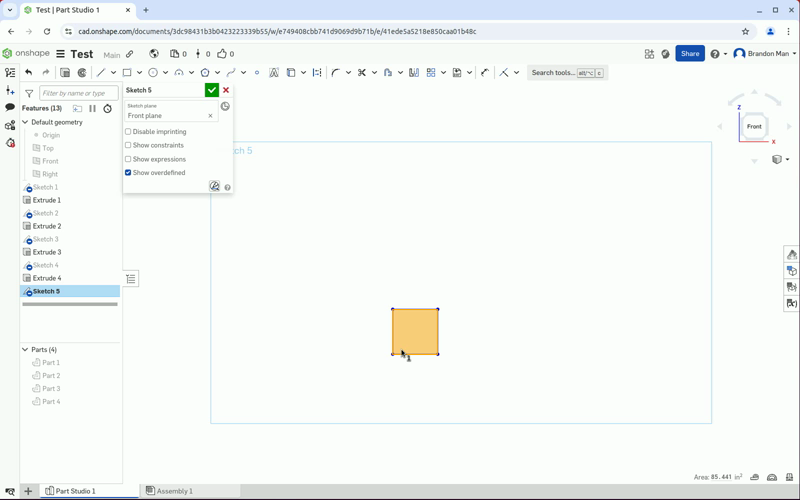
mouse_move(73, 352)
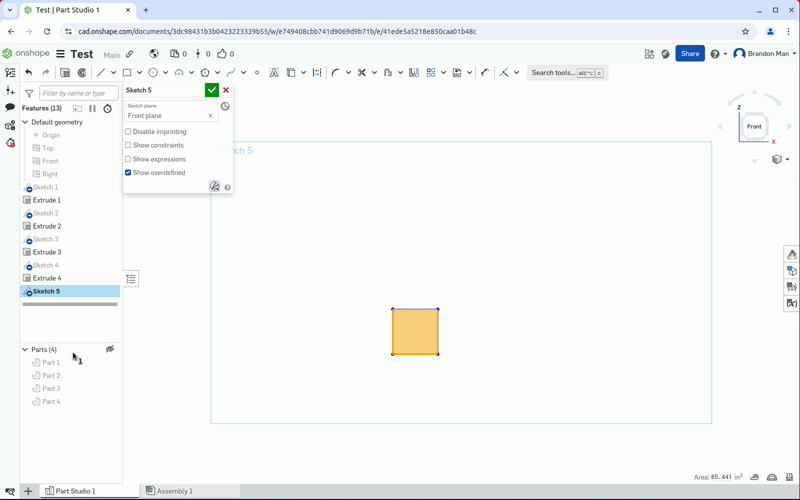
key(shift+y)
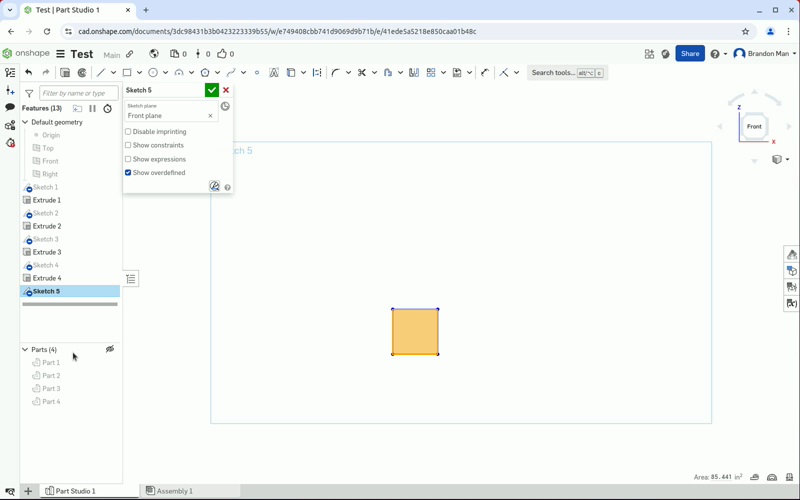
key(shift+e)
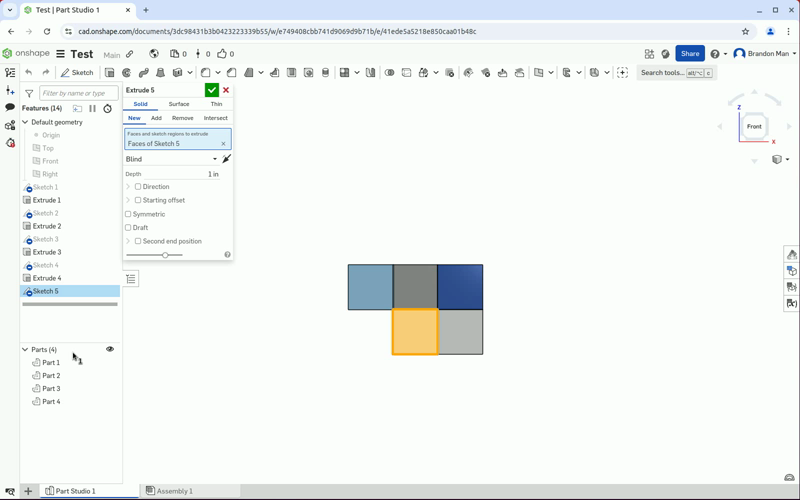
mouse_move(143, 106)
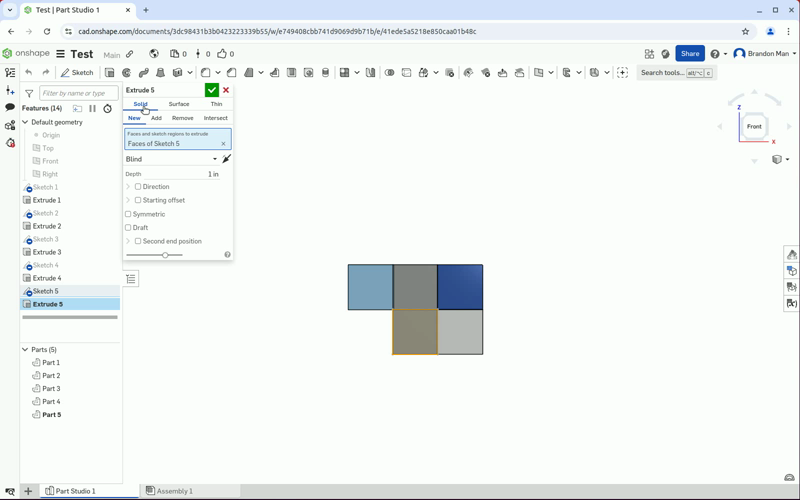
click(143, 106)
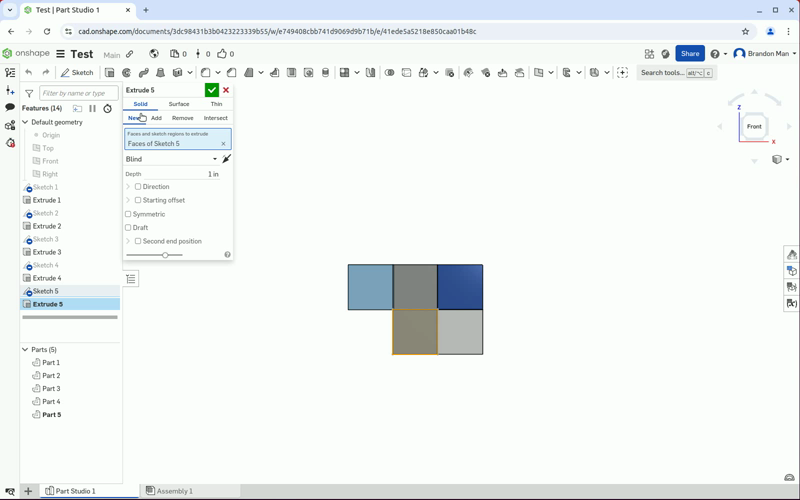
mouse_move(137, 120)
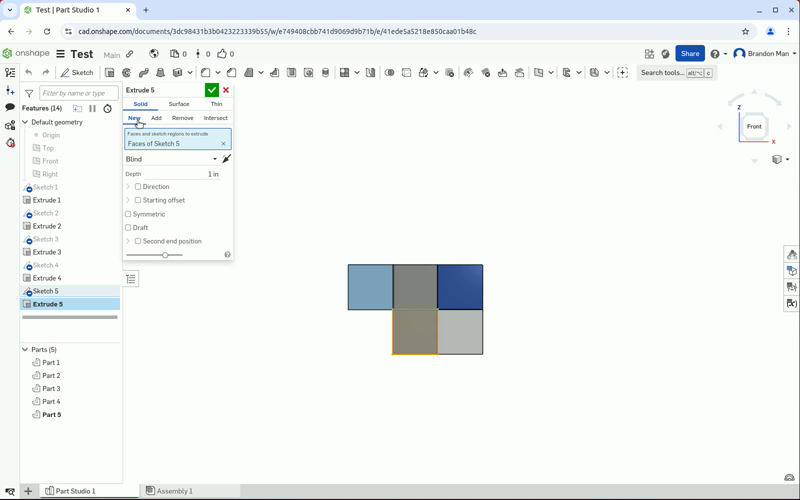
click(137, 120)
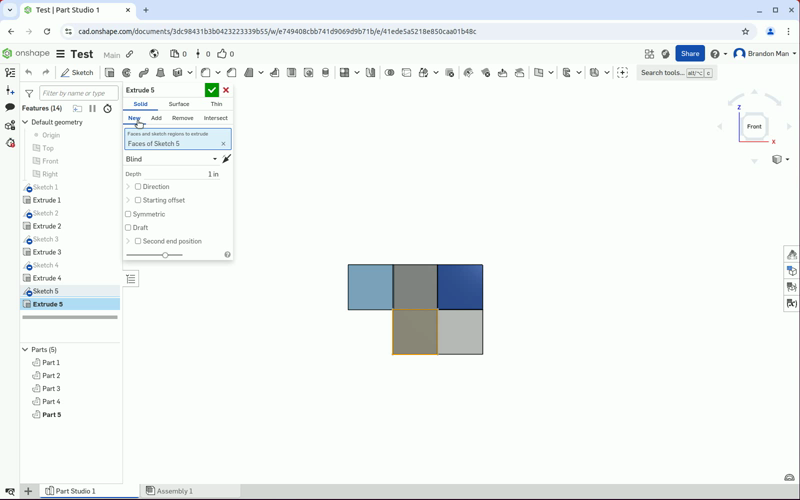
key(tab, 4)
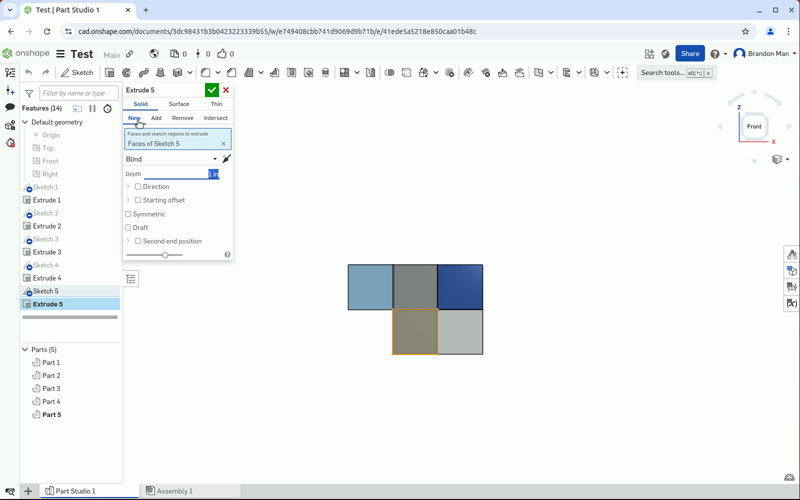
text(9.147)
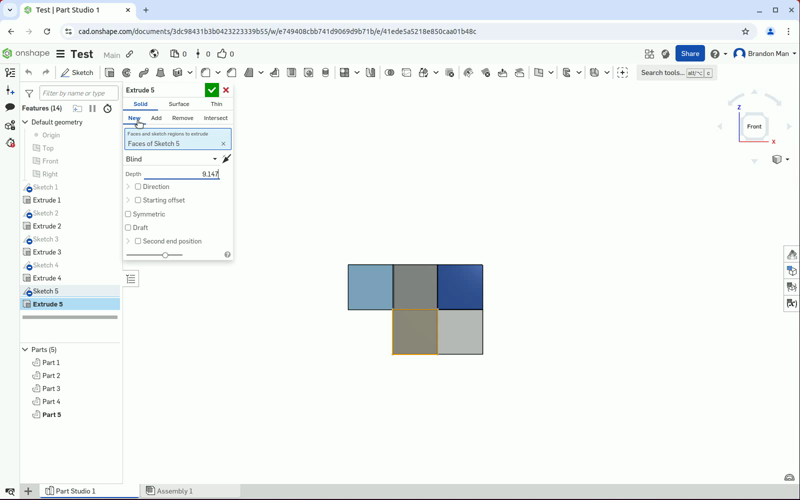
key(enter)
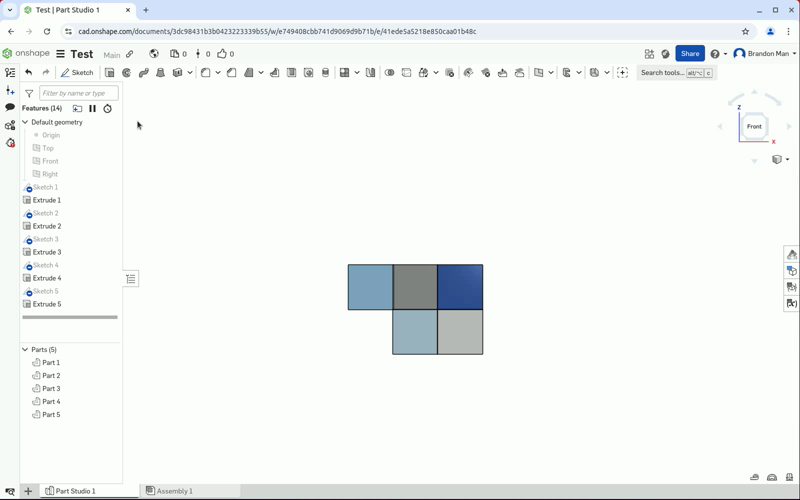
key(shift+h)
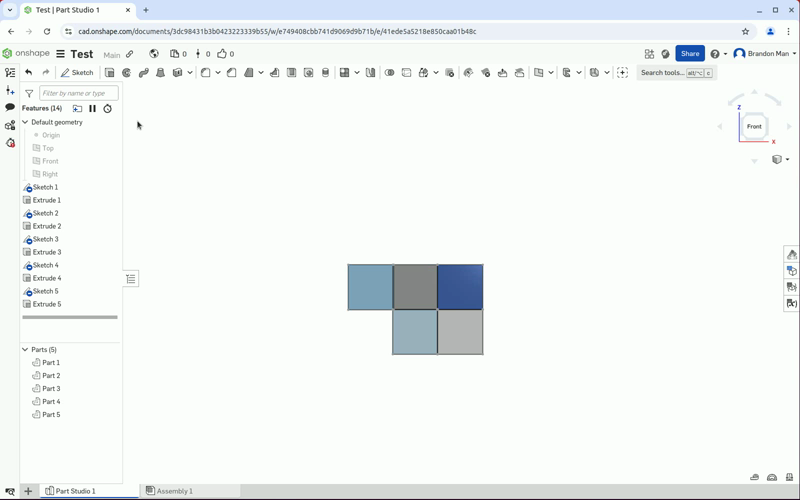
key(shift+h)
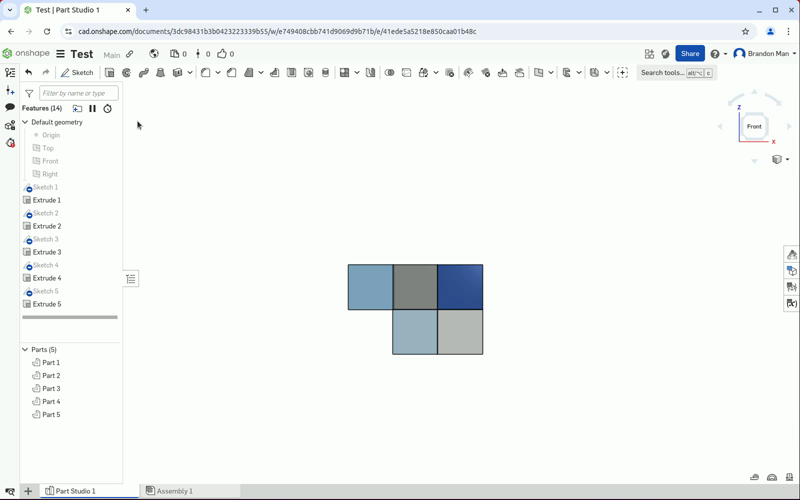
mouse_move(73, 189)
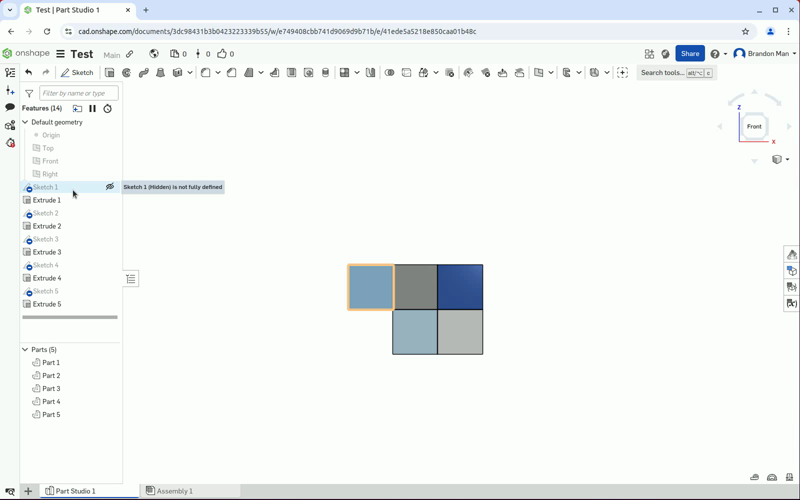
click(73, 189)
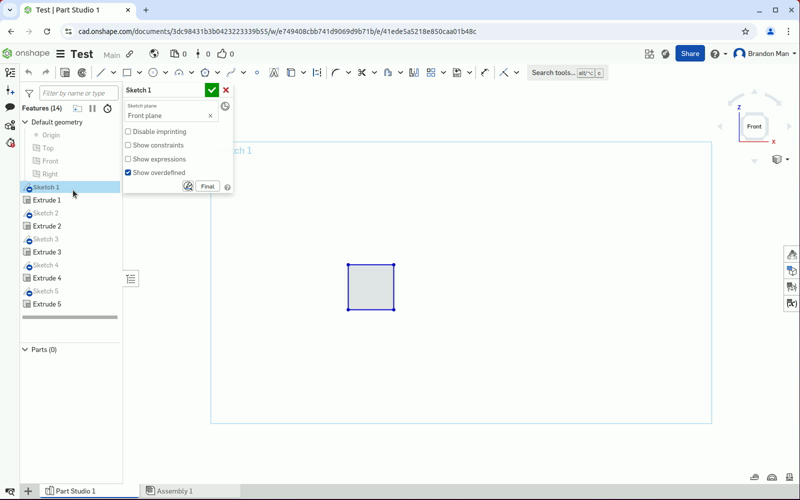
mouse_move(229, 92)
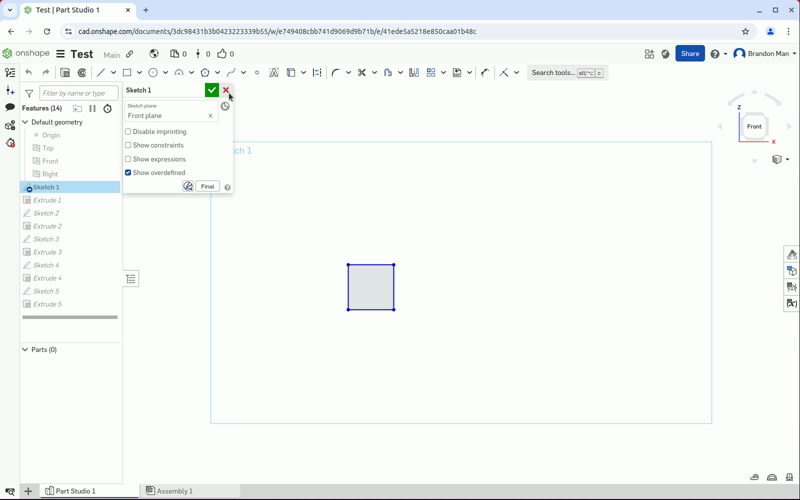
click(229, 92)
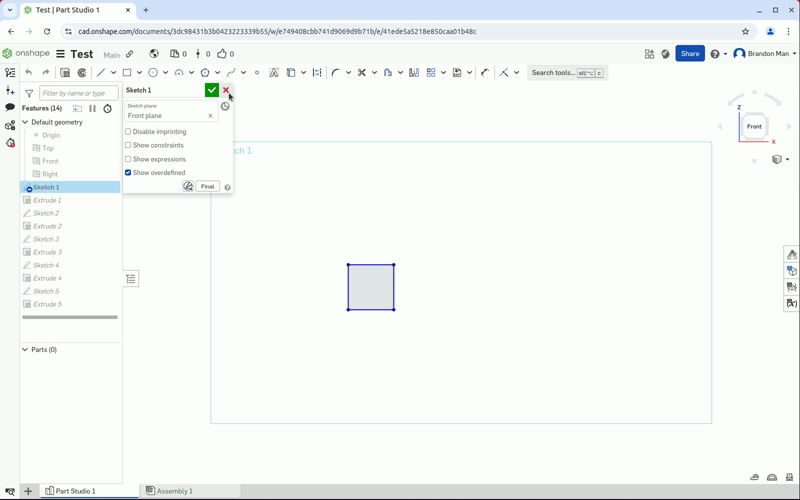
key(shift+s)
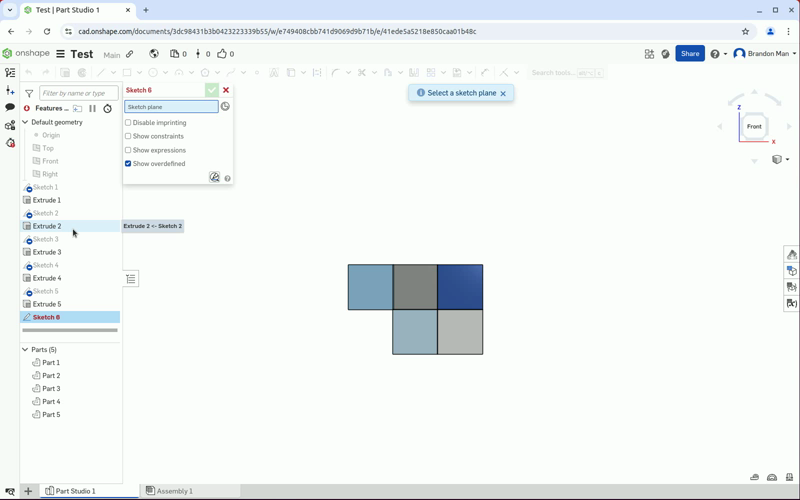
scroll(3)
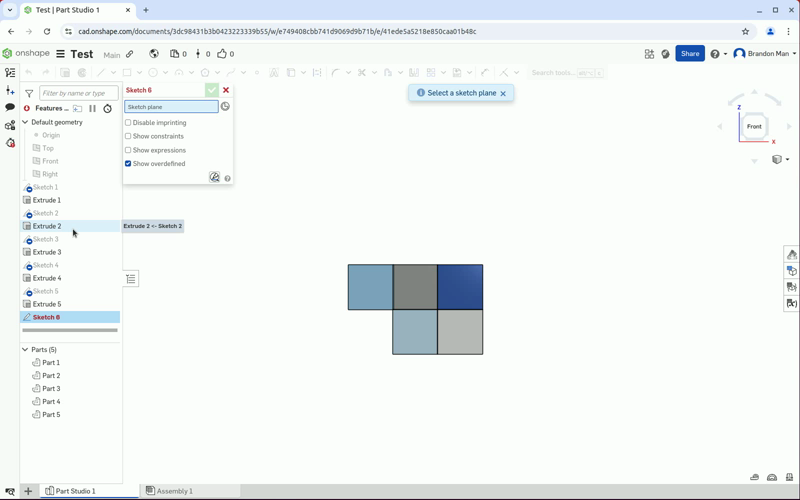
mouse_move(73, 163)
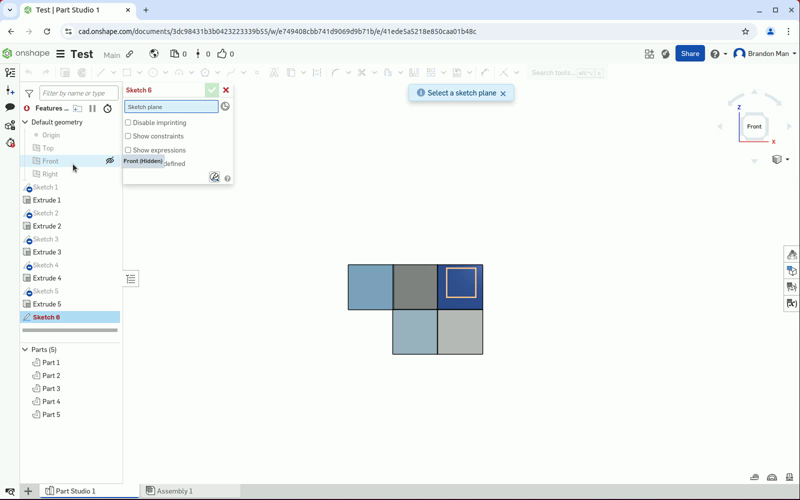
click(73, 163)
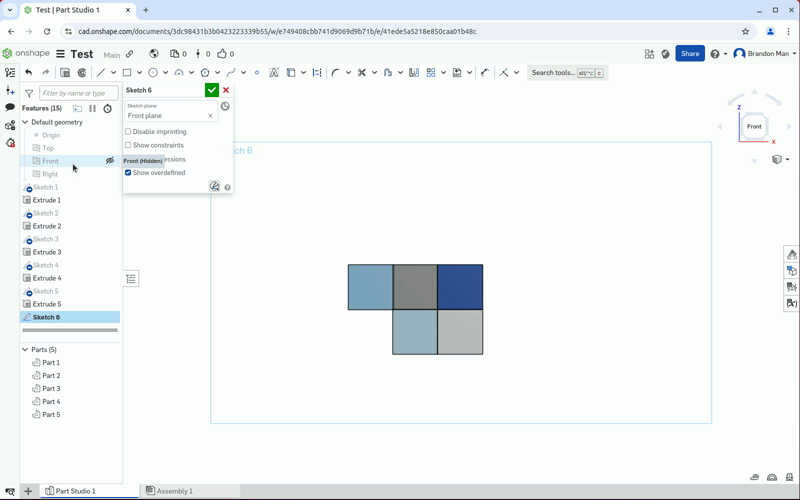
mouse_move(73, 352)
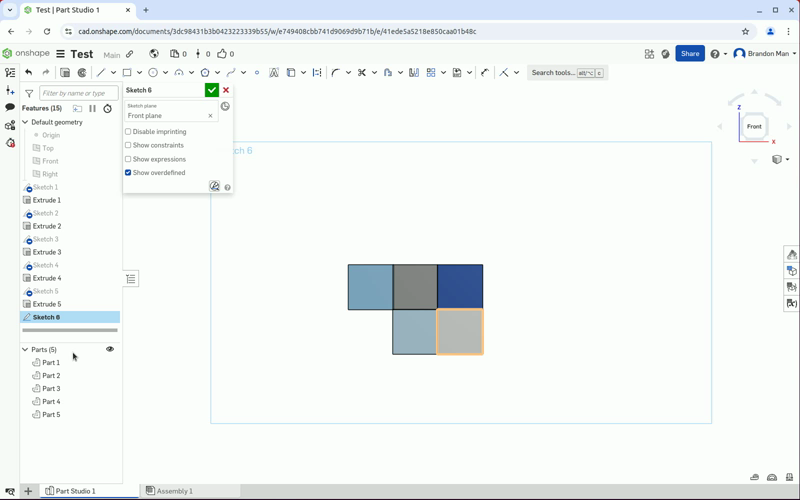
key(y)
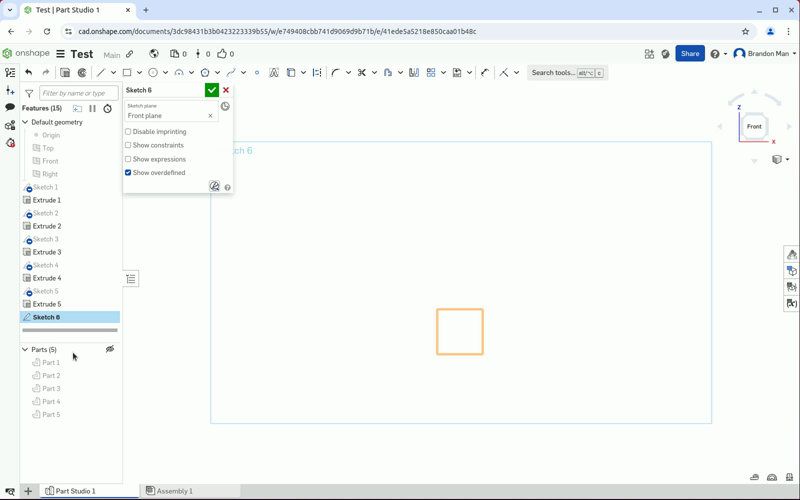
key(l)
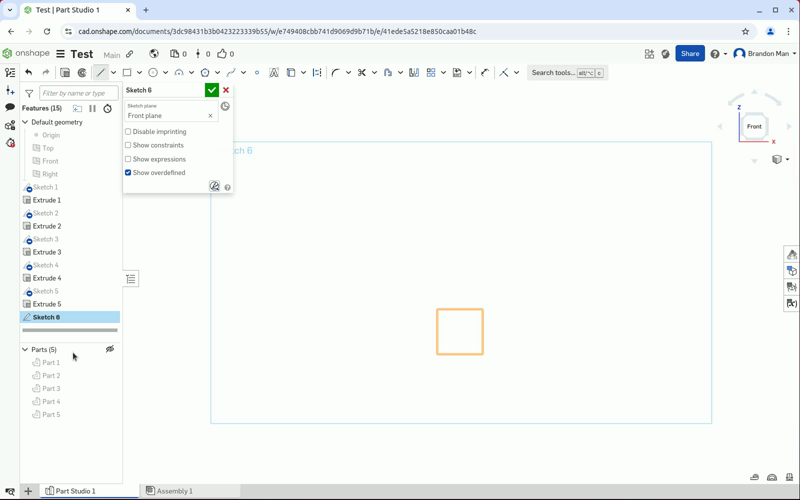
key_down(shift)
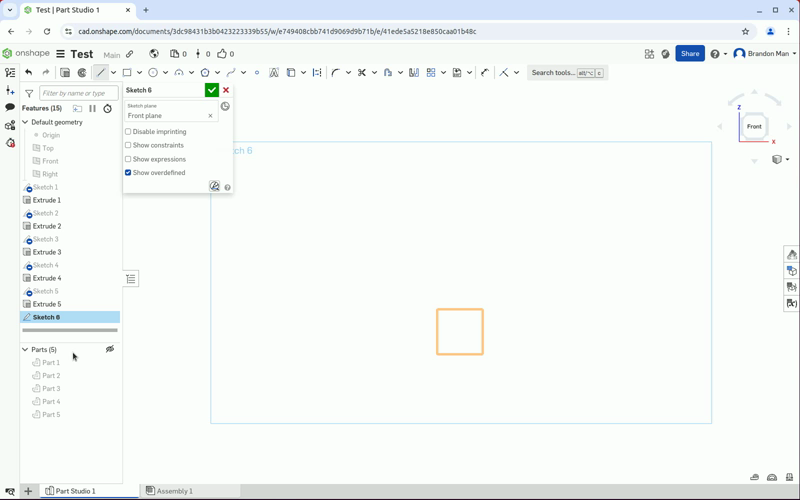
mouse_move(348, 354)
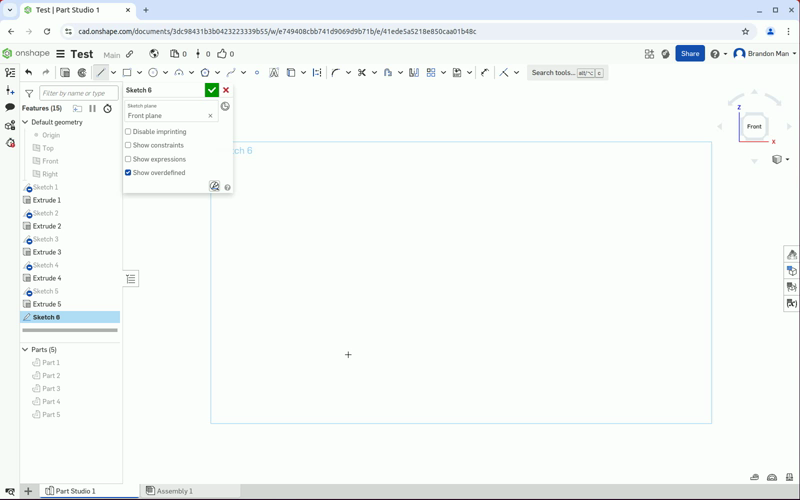
click(348, 354)
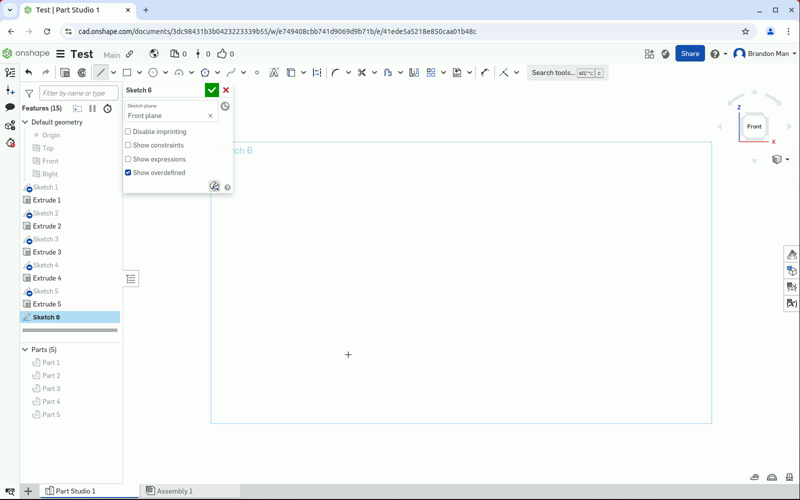
key_up(shift)
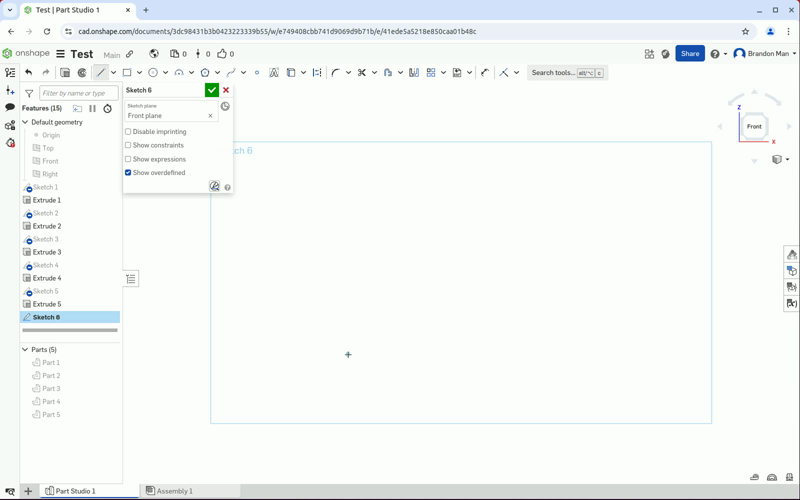
key_down(shift)
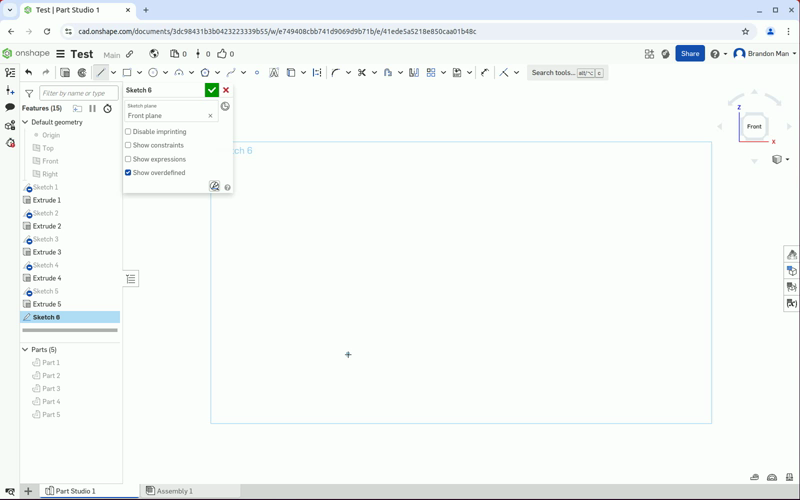
mouse_move(378, 354)
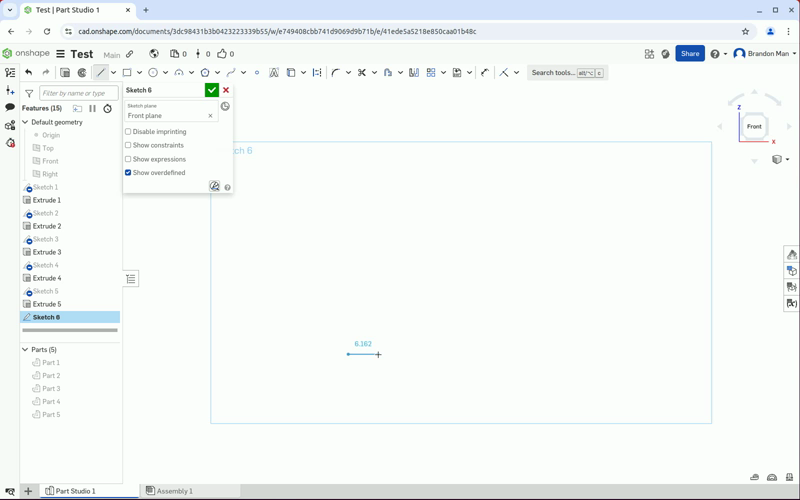
mouse_move(393, 354)
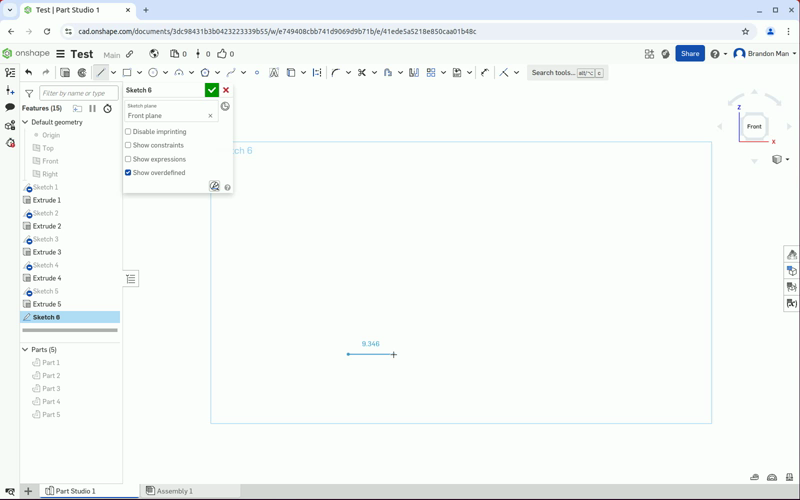
click(393, 354)
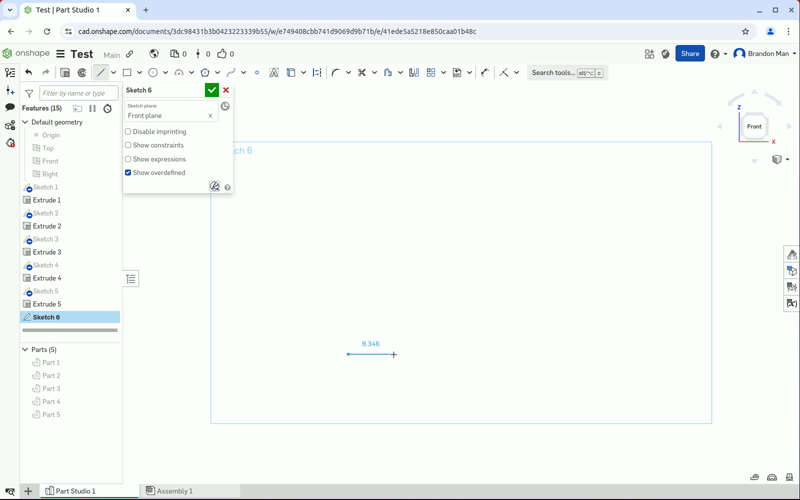
key_up(shift)
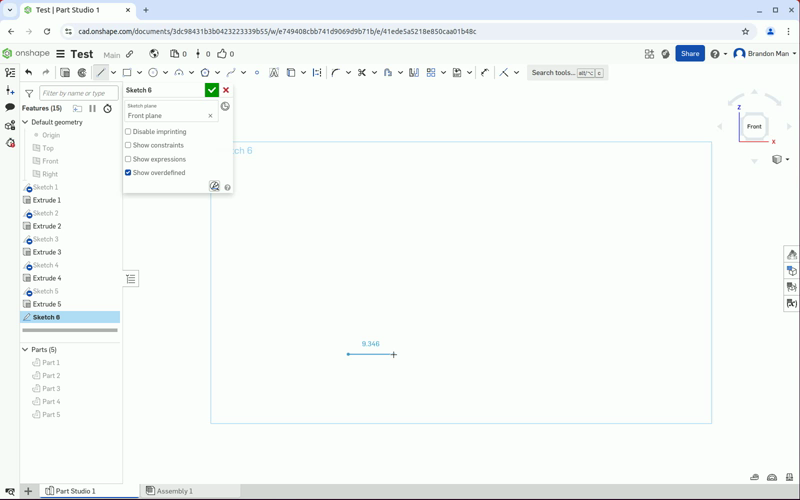
key_down(shift)
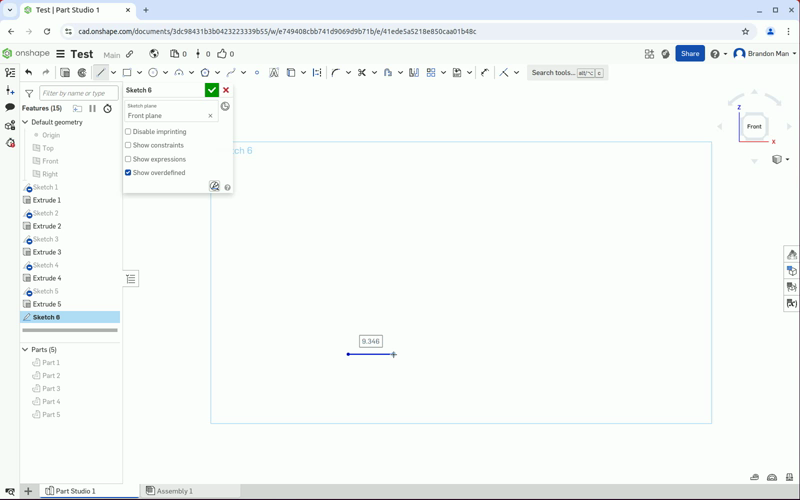
mouse_move(423, 354)
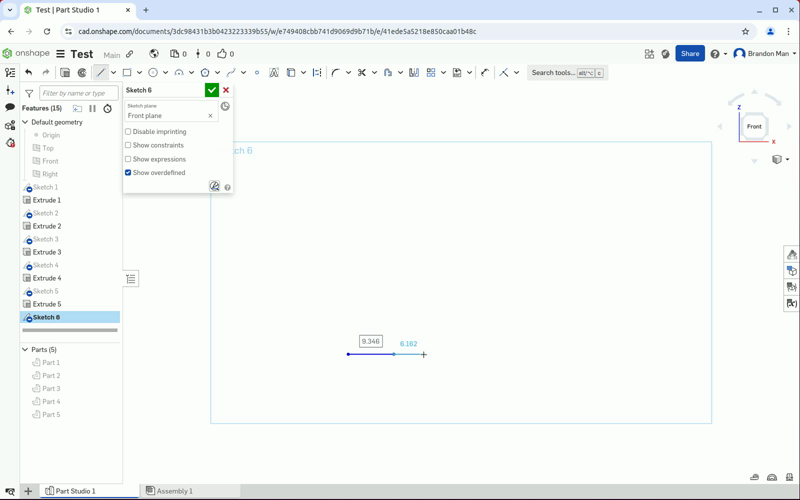
mouse_move(393, 309)
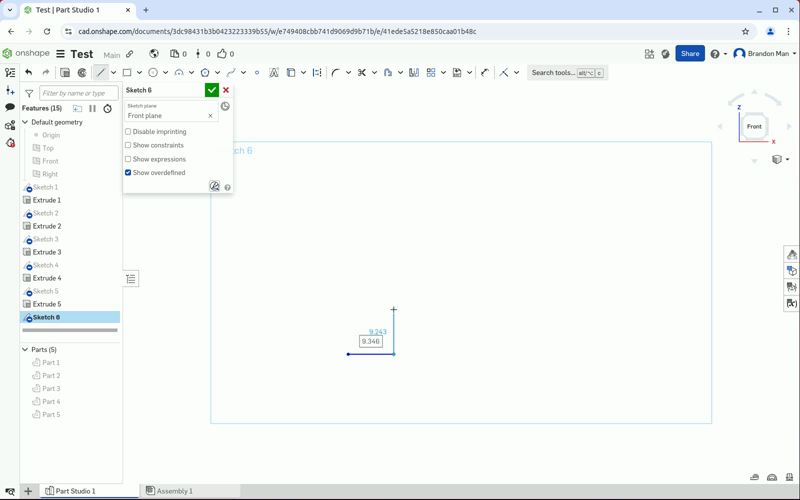
click(393, 309)
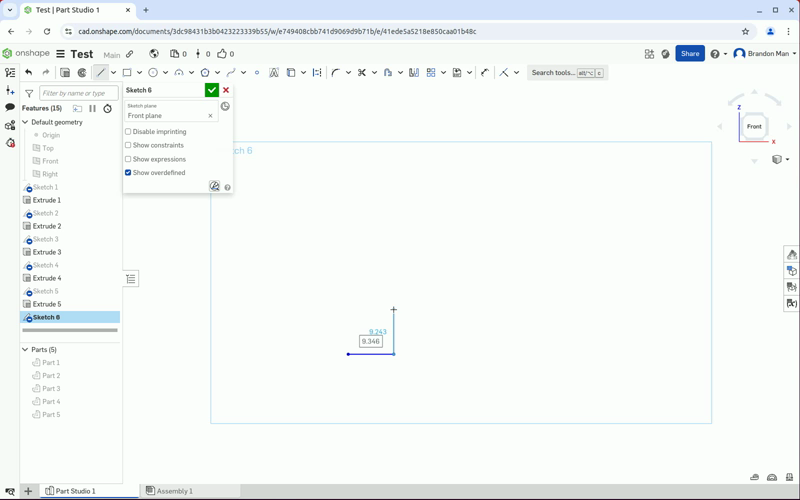
key_up(shift)
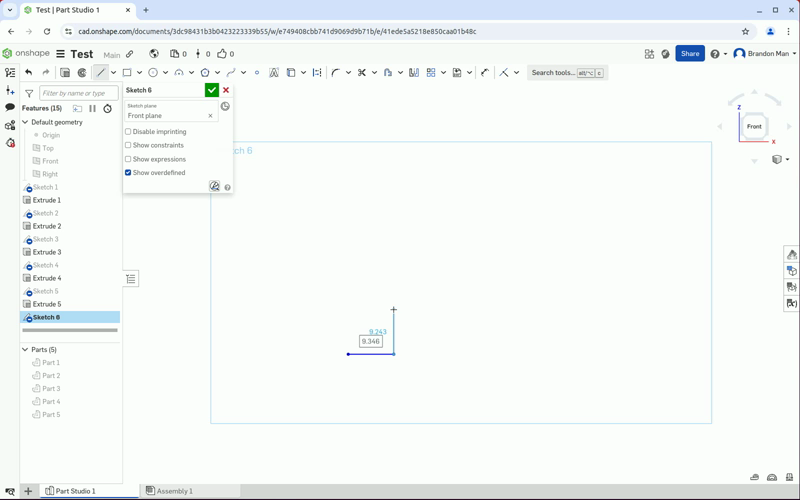
key_down(shift)
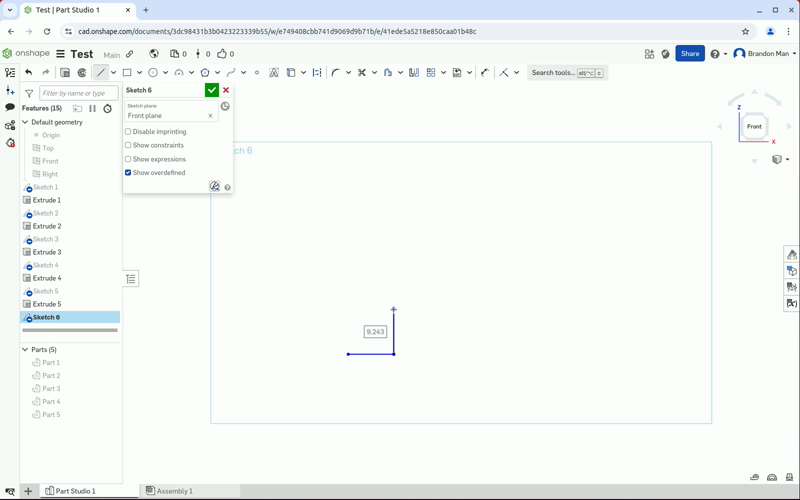
mouse_move(423, 309)
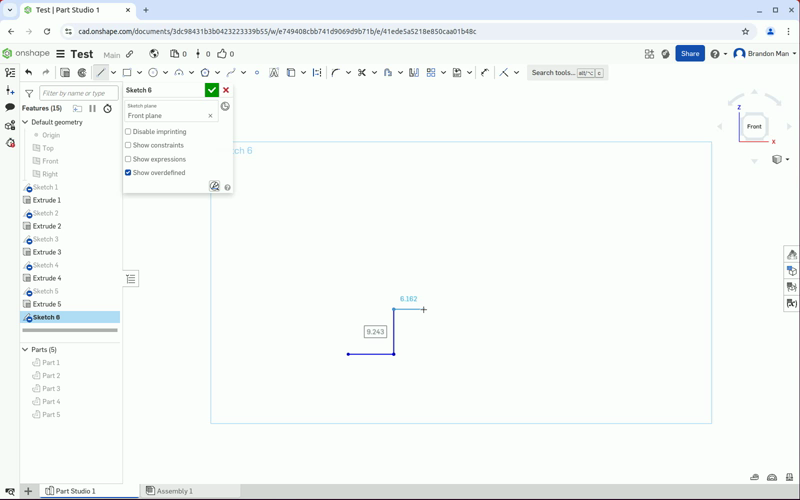
mouse_move(348, 309)
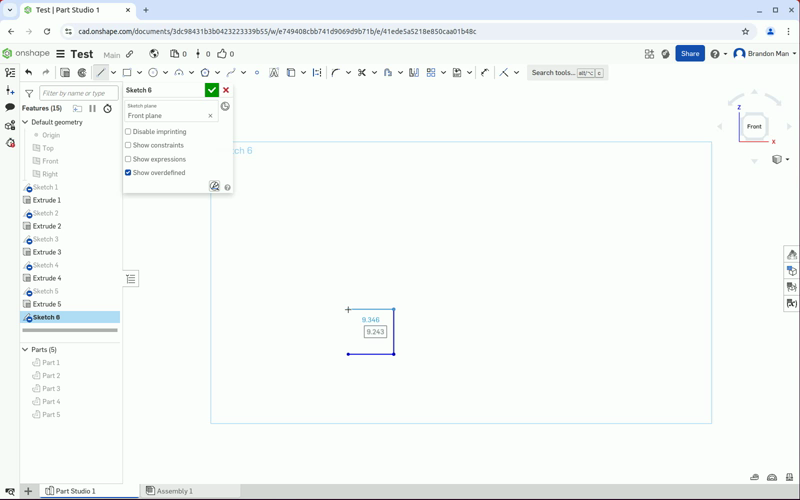
click(348, 309)
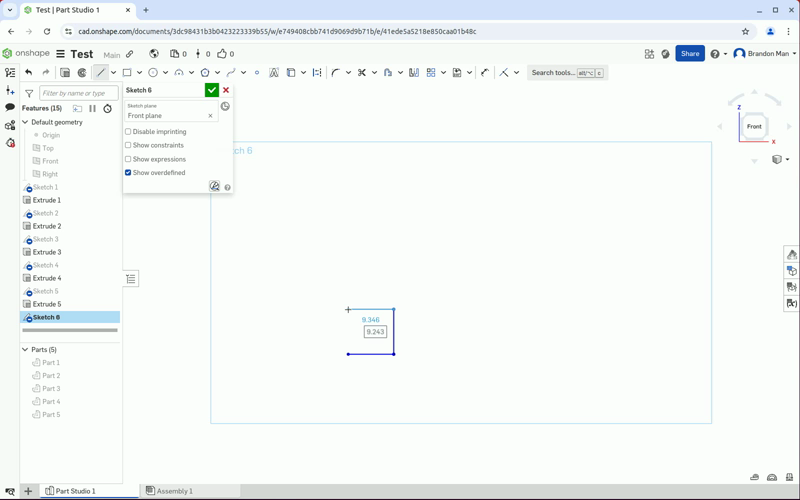
key_up(shift)
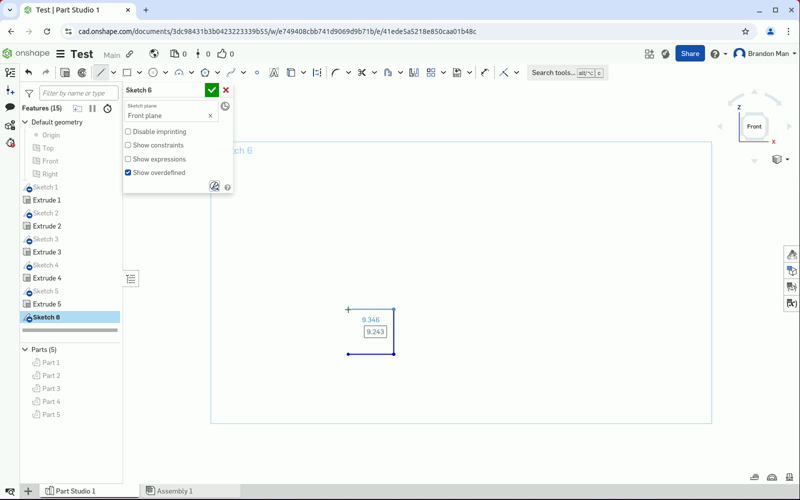
mouse_move(378, 309)
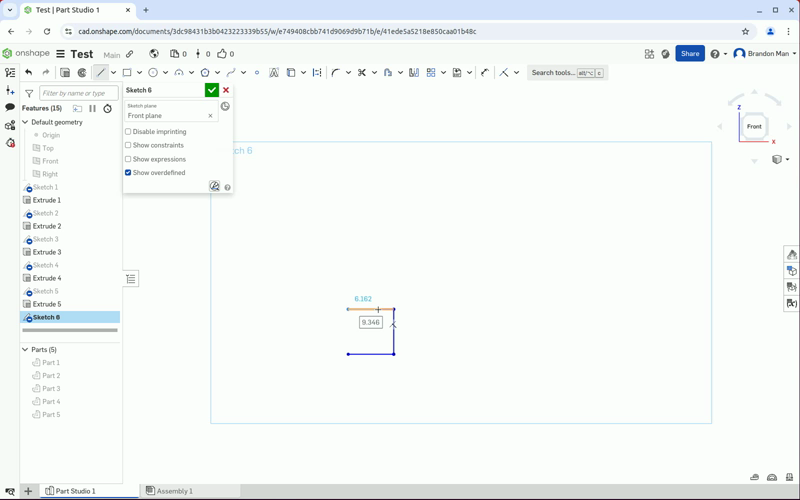
key_down(shift)
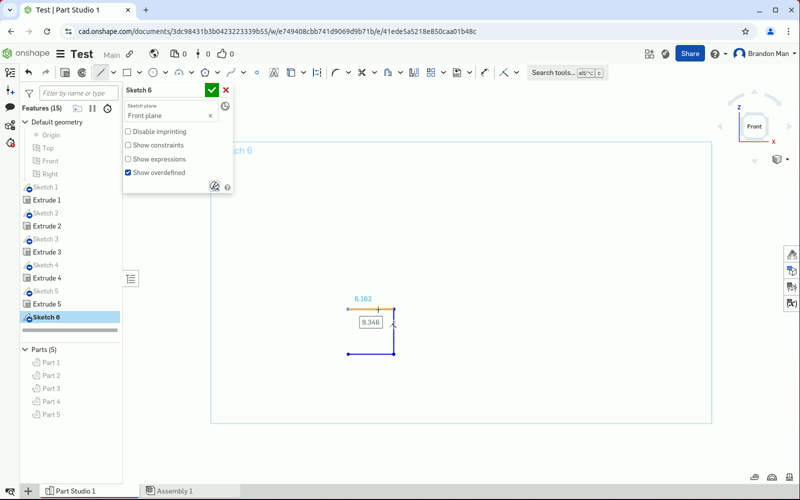
mouse_move(348, 354)
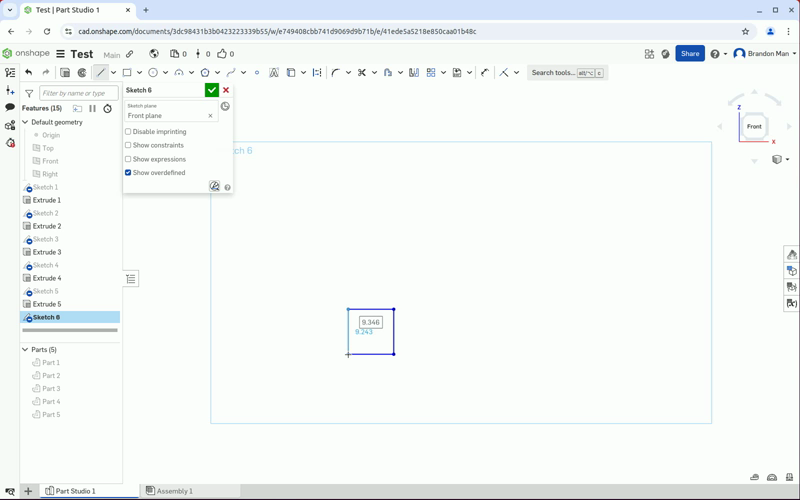
key_up(shift)
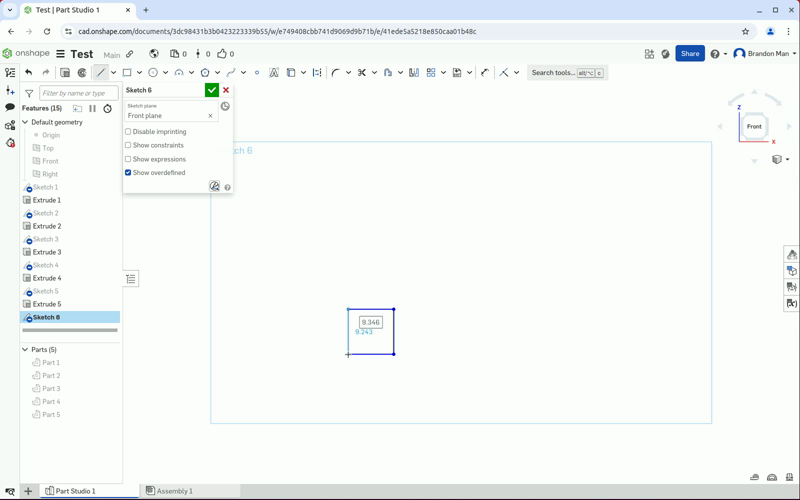
click(348, 354)
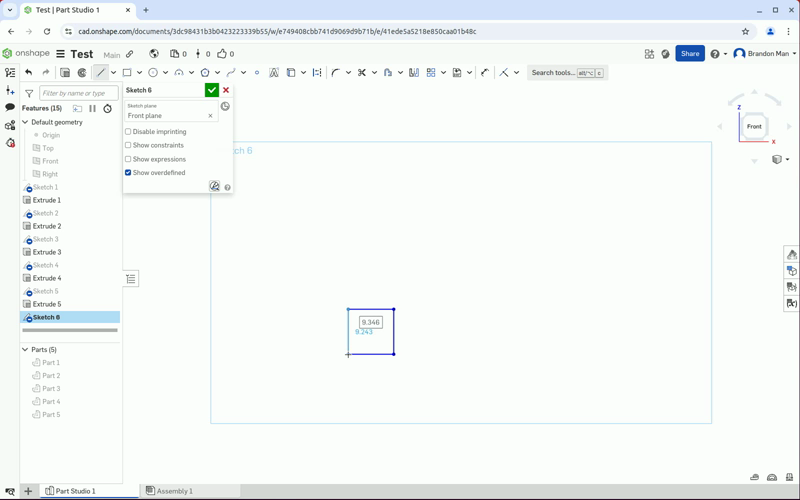
key(esc)
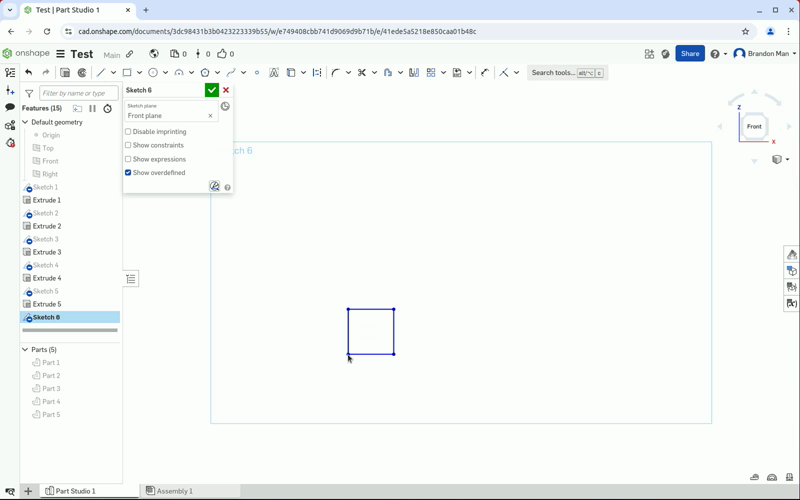
mouse_move(385, 346)
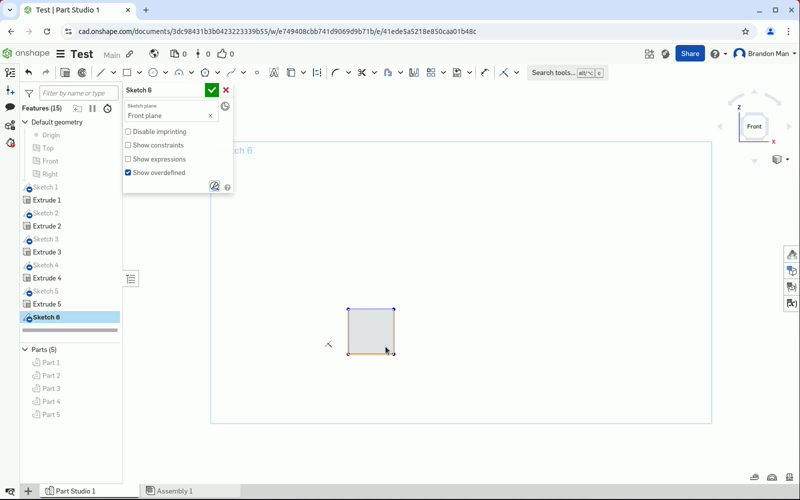
click(385, 346)
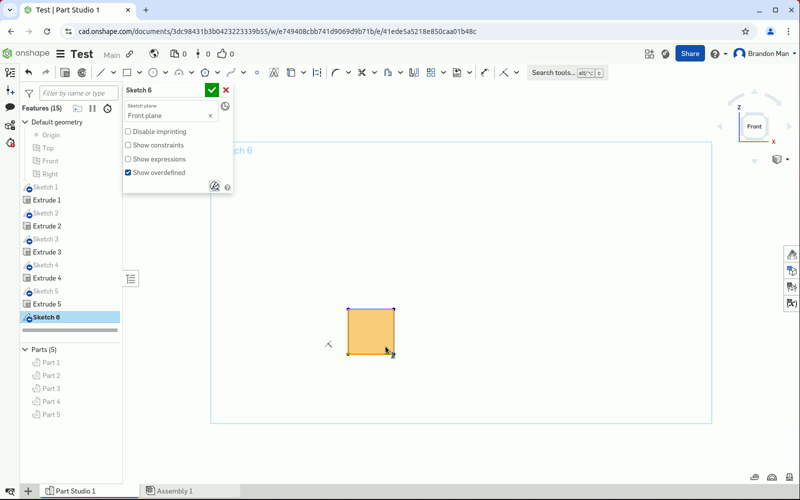
mouse_move(73, 352)
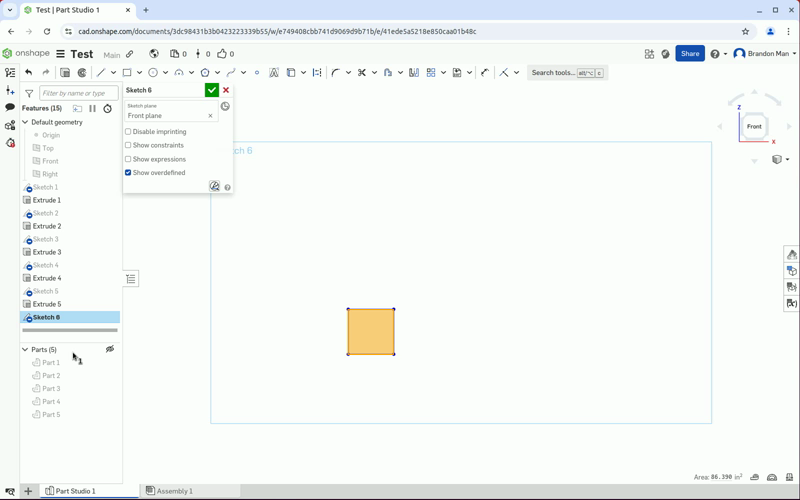
key(shift+y)
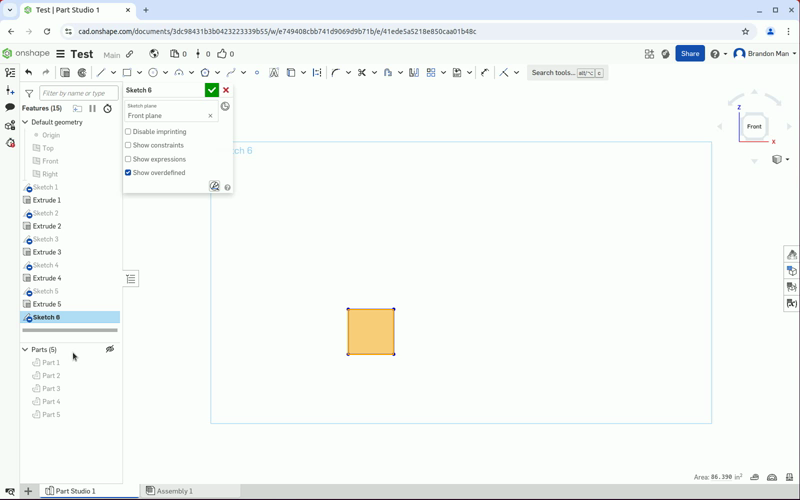
key(shift+e)
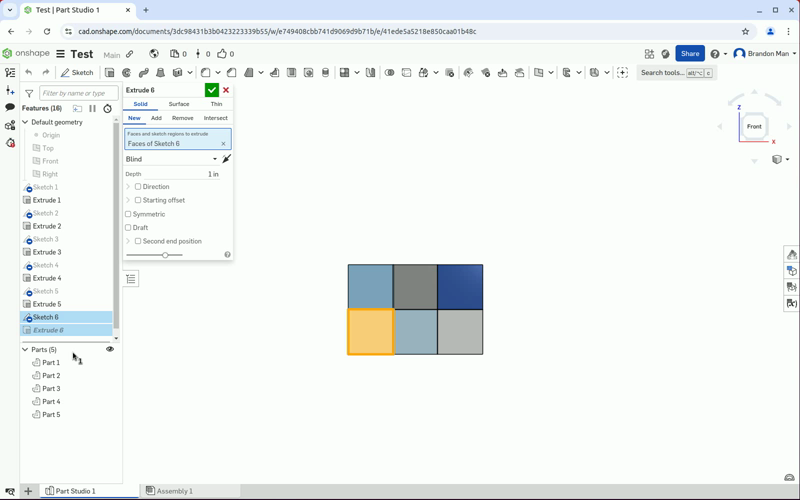
mouse_move(143, 106)
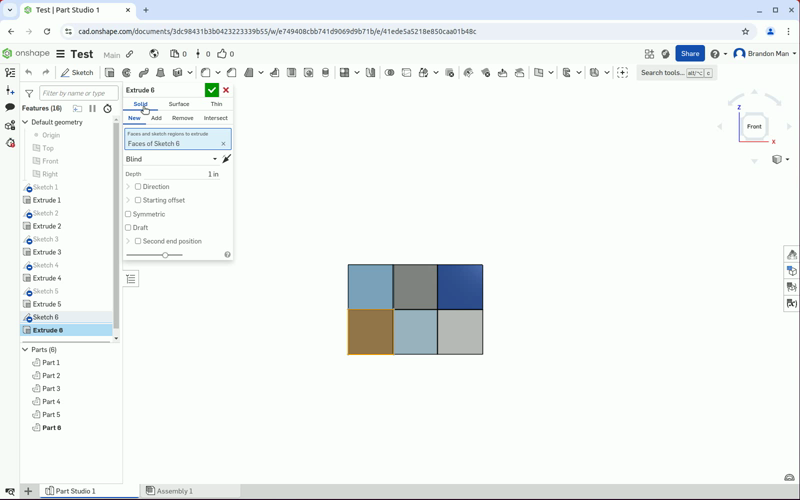
click(143, 106)
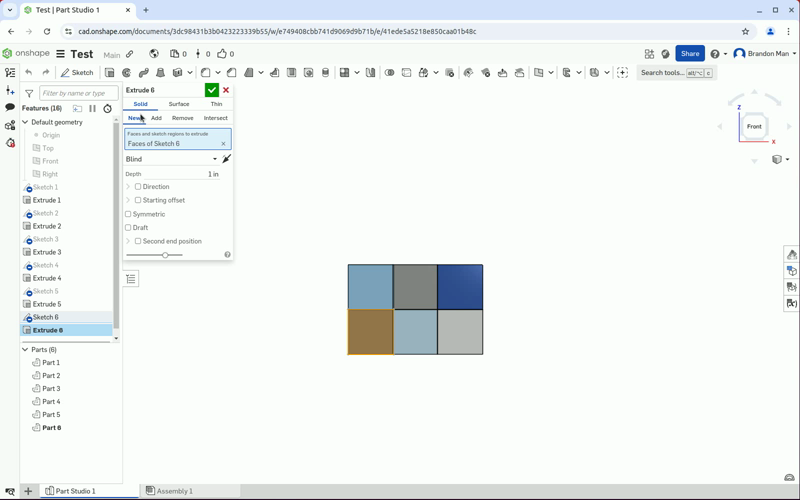
mouse_move(137, 120)
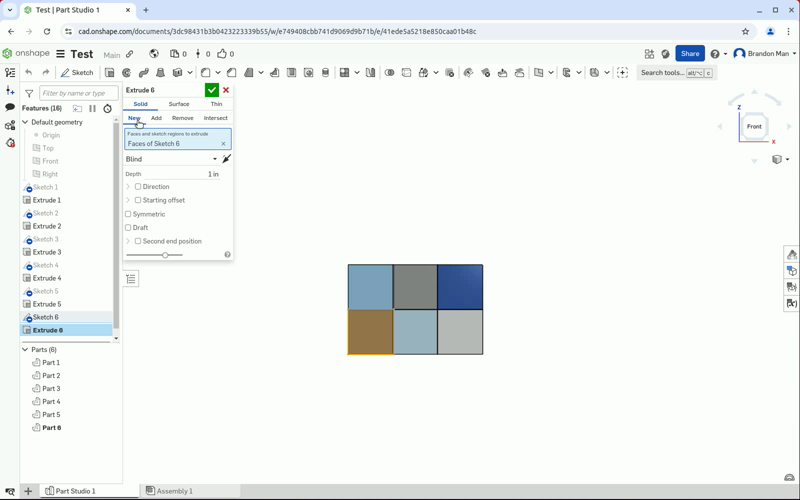
click(137, 120)
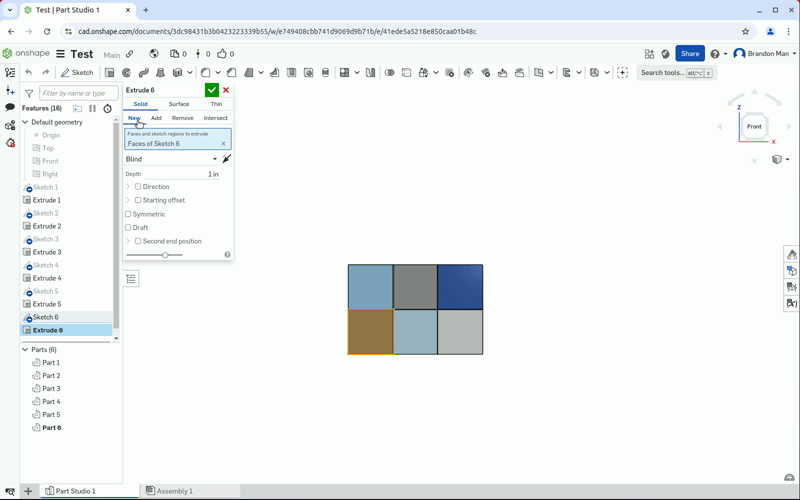
key(tab, 4)
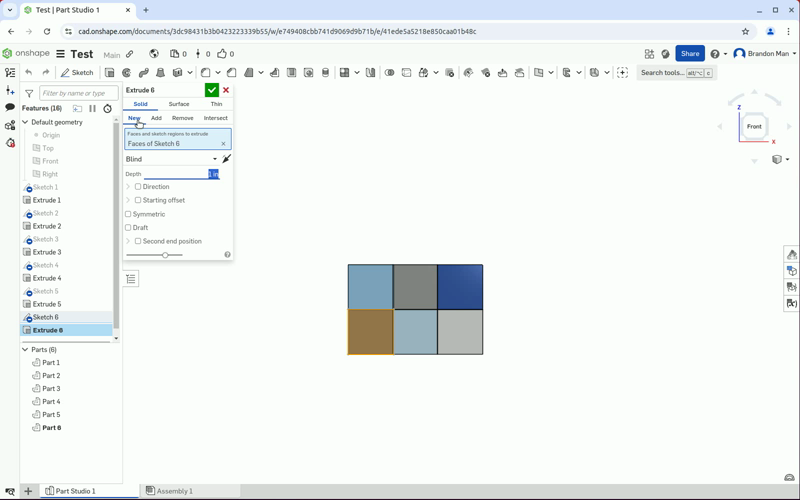
text(9.147)
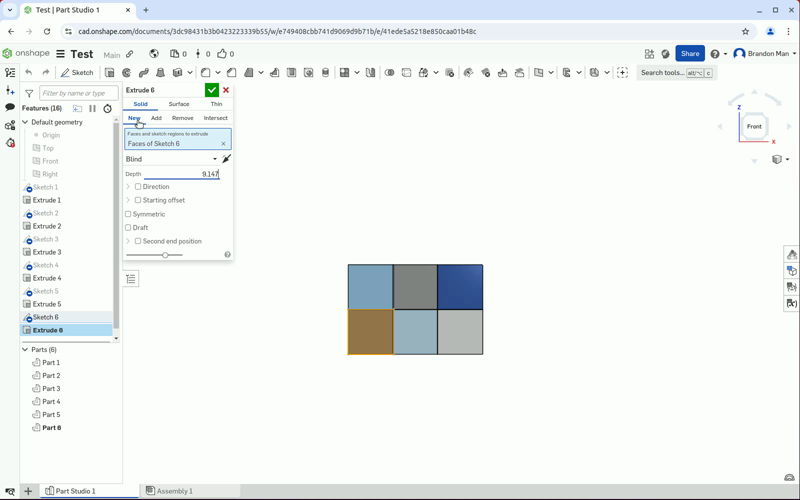
key(enter)
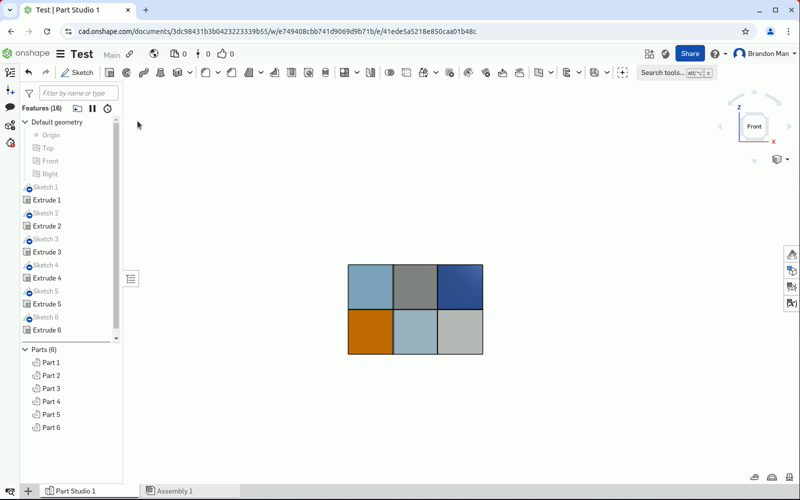
key(shift+h)
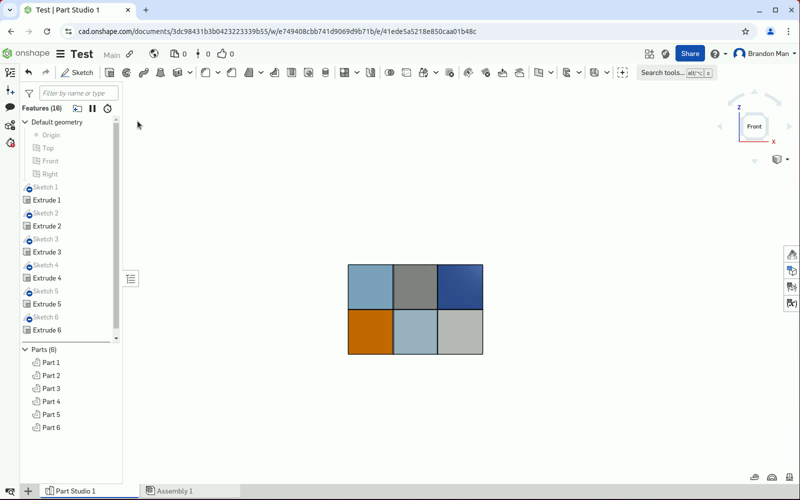
key(shift+h)
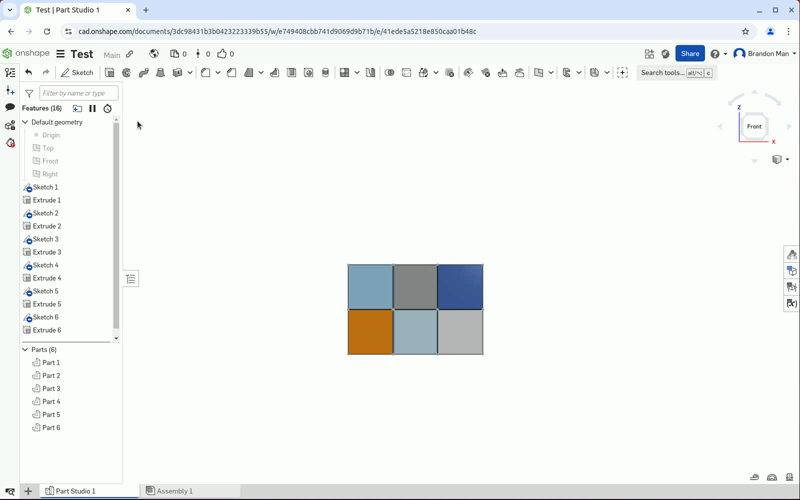
key(shift+7)
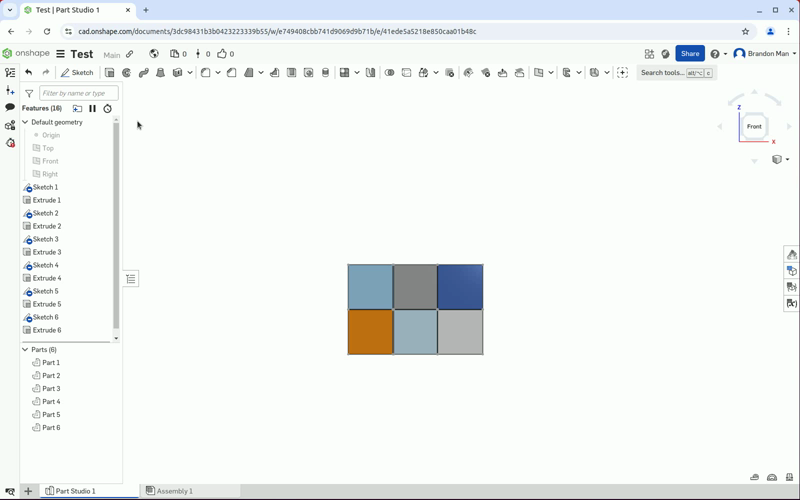
key(left, 2)
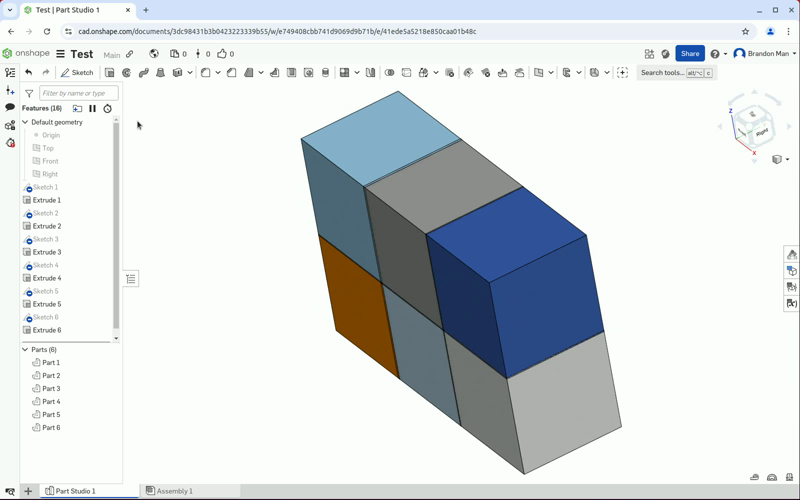
key(down, 2)
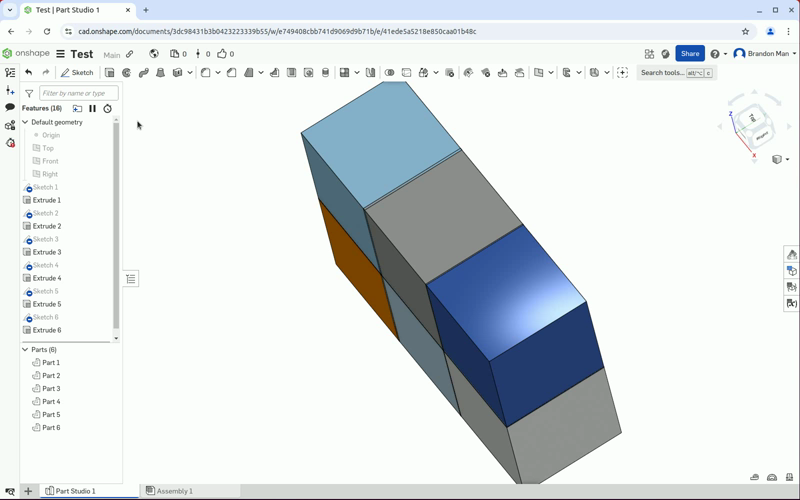
key(up, 2)
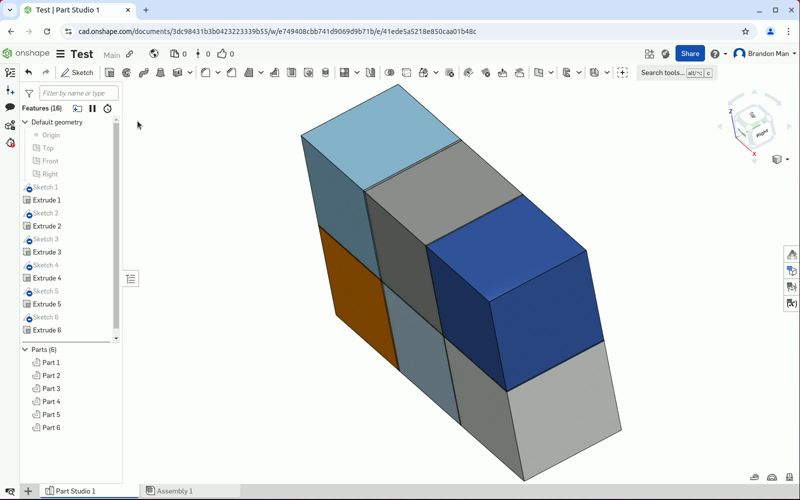
key(right, 2)
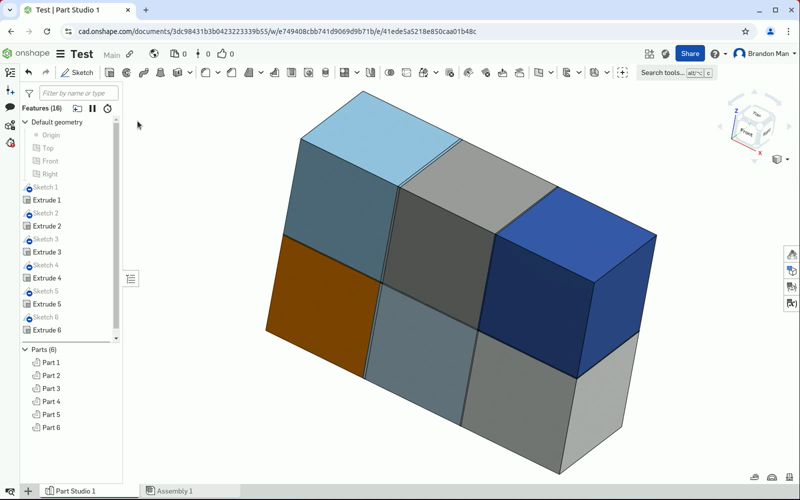
mouse_move(69, 189)
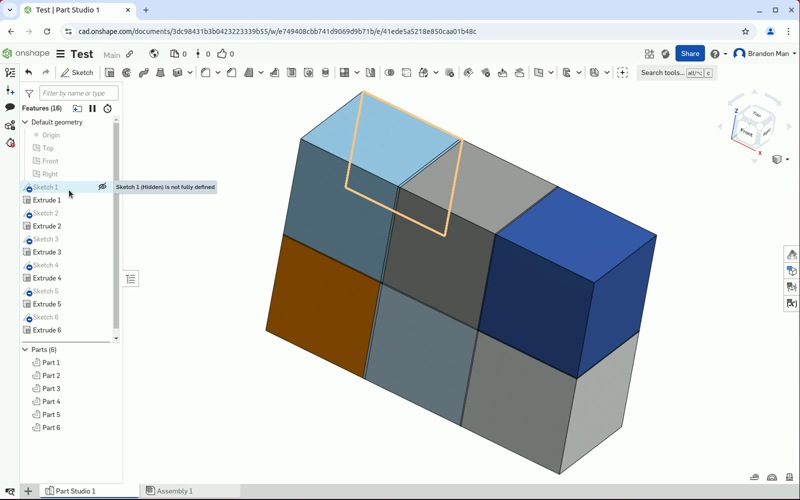
click(69, 189)